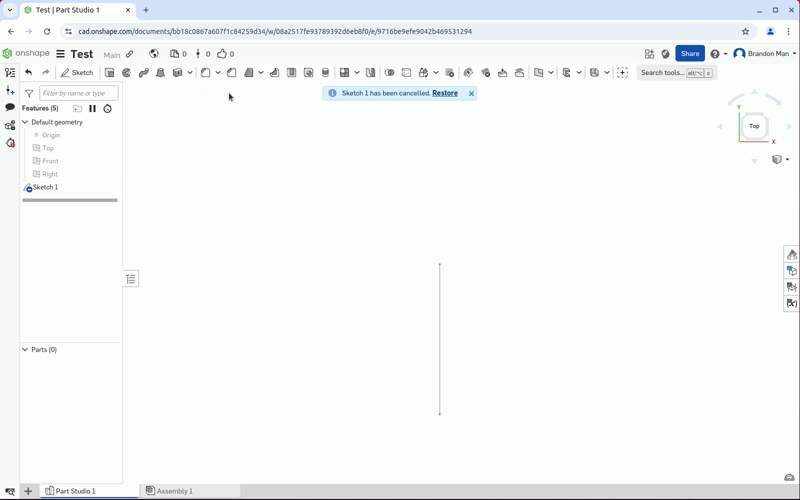
key(shift+h)
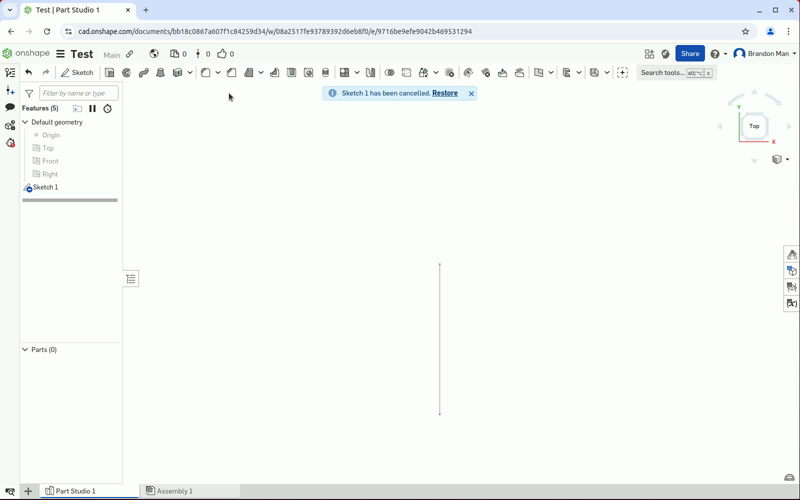
key(shift+s)
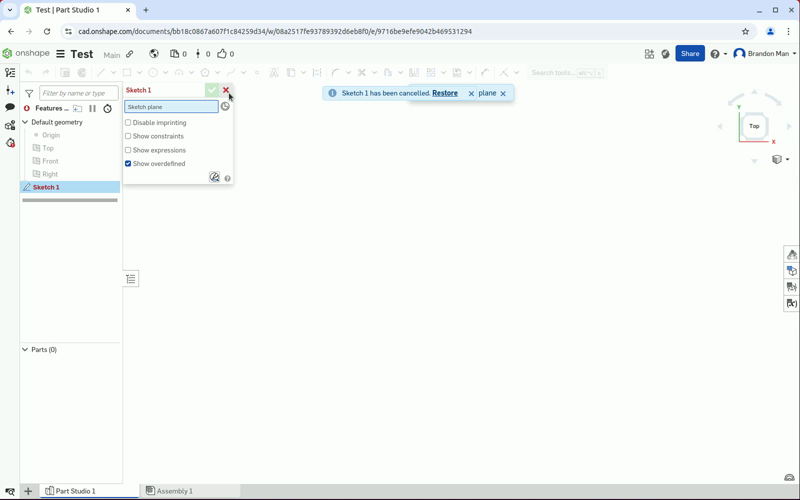
mouse_move(73, 150)
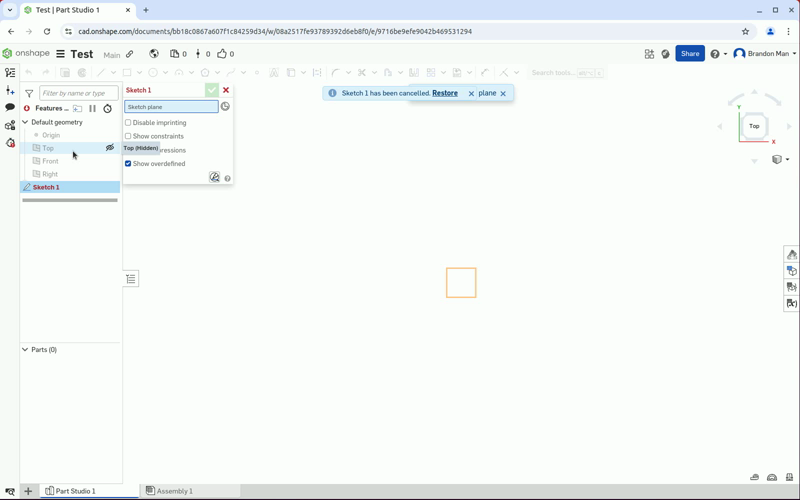
click(73, 150)
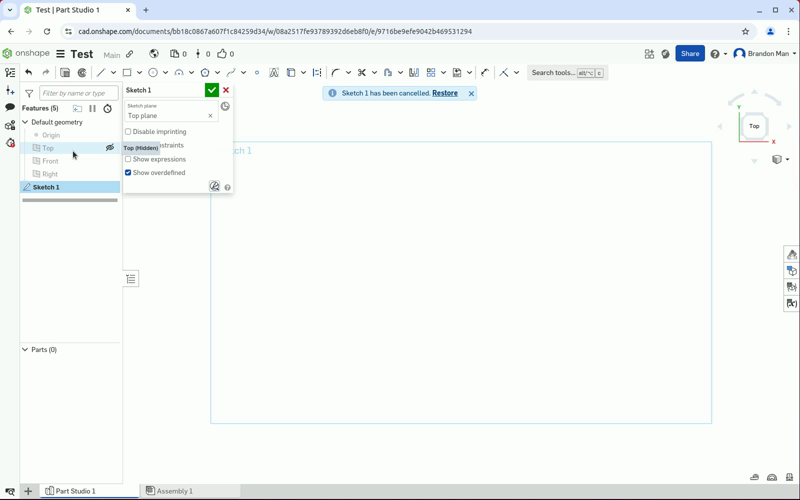
mouse_move(73, 352)
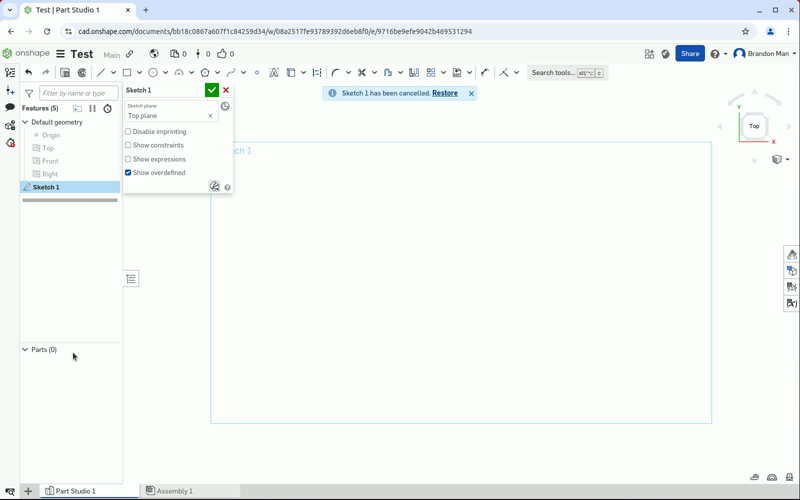
key(y)
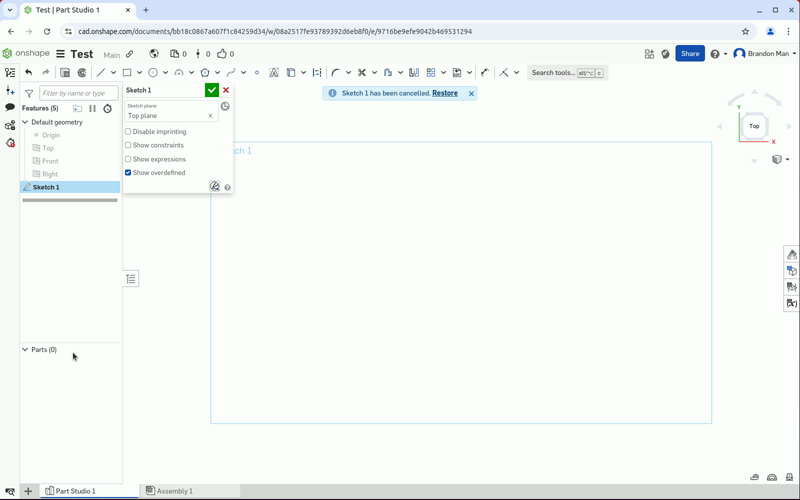
key(l)
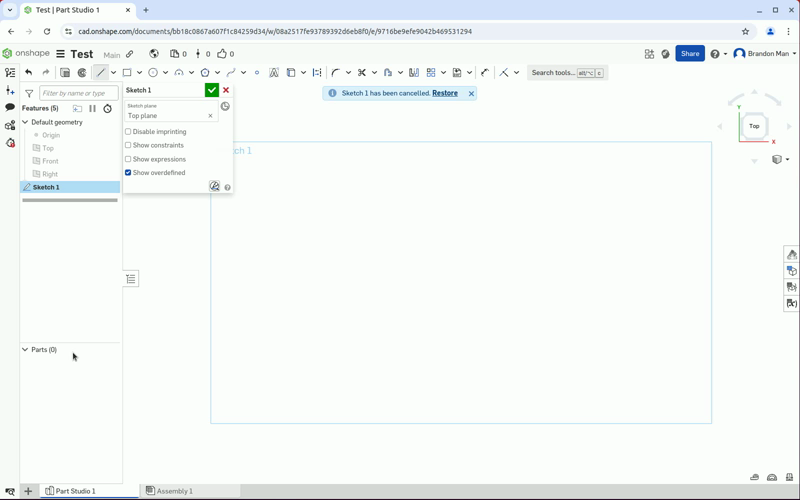
key_down(shift)
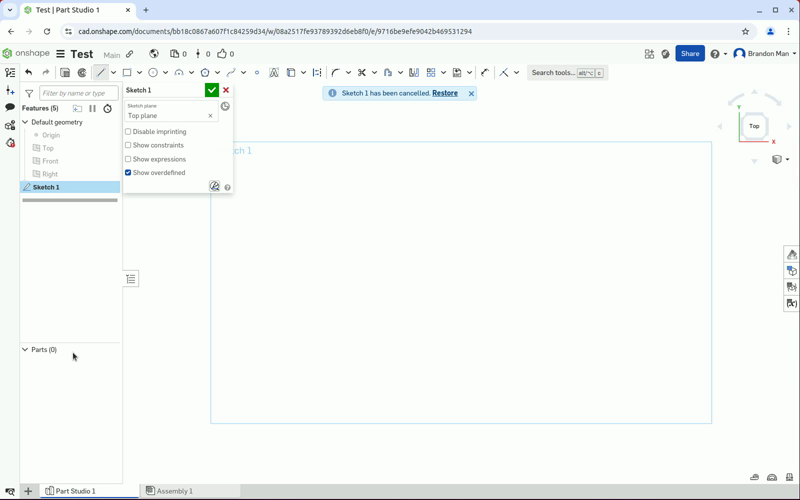
mouse_move(376, 395)
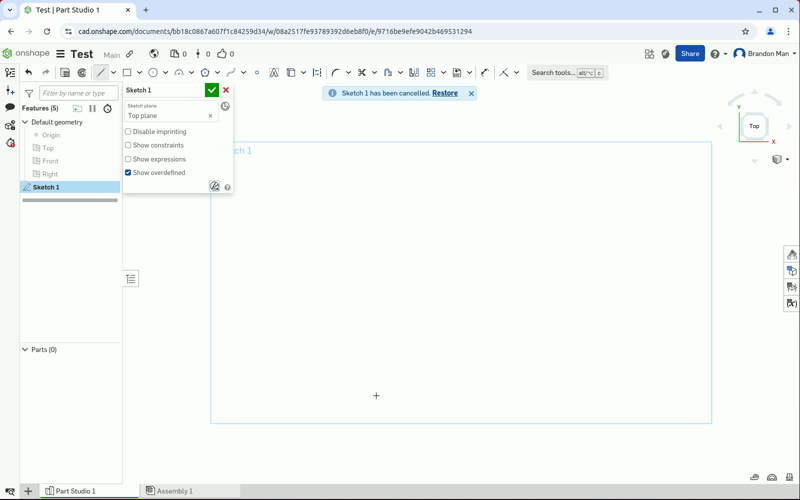
click(376, 395)
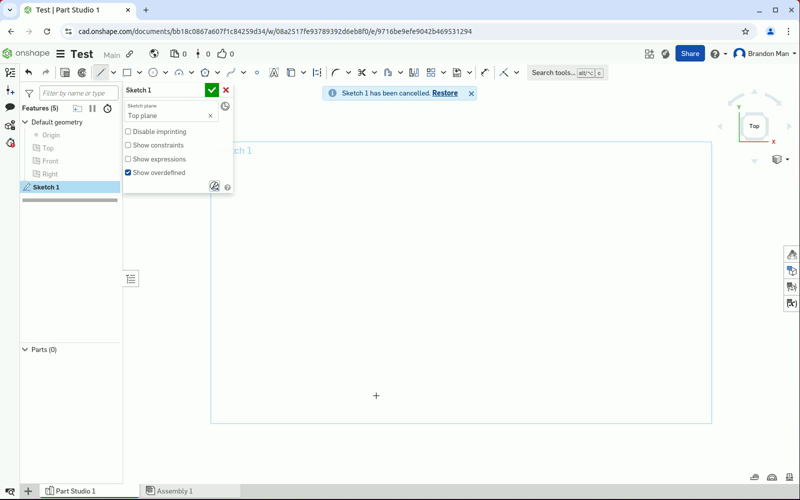
key_up(shift)
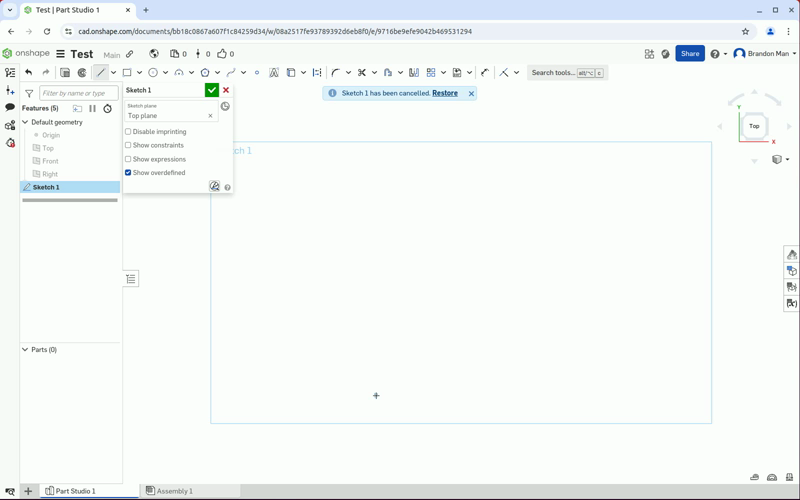
key_down(shift)
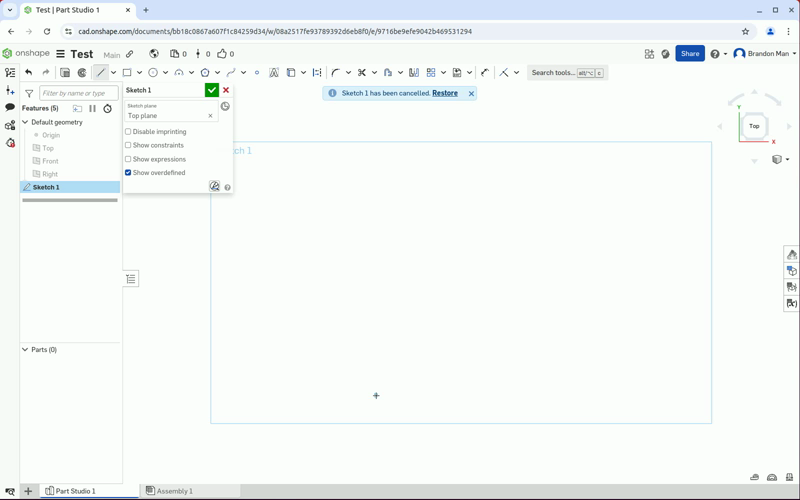
mouse_move(543, 395)
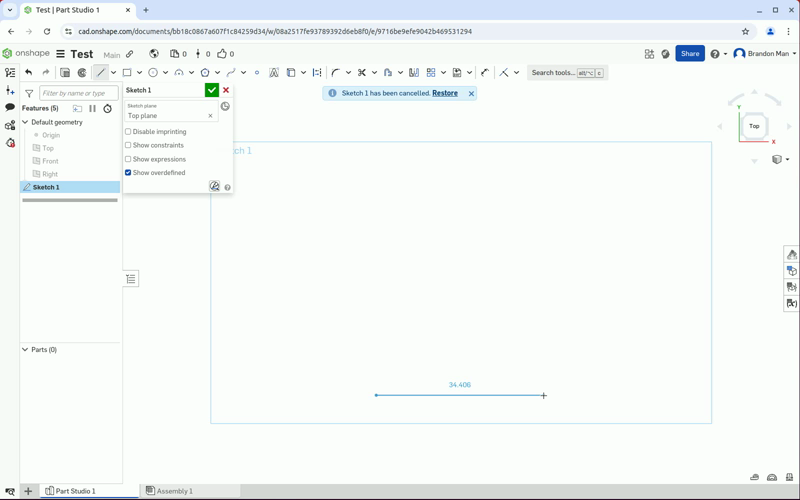
click(543, 395)
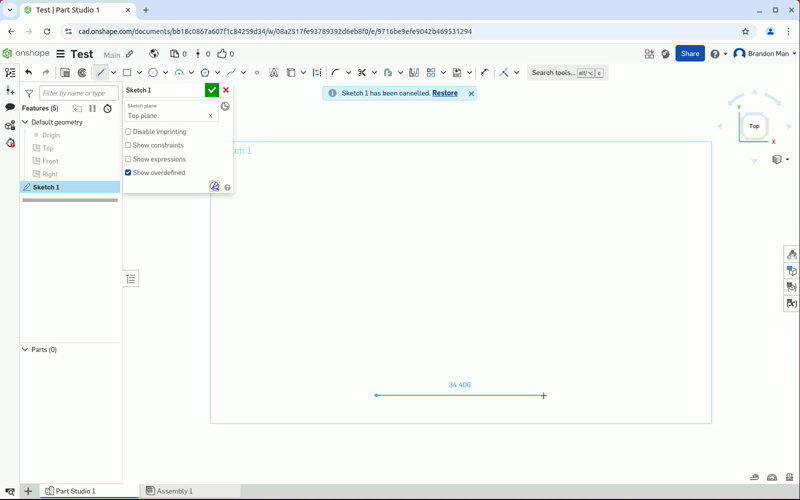
key_up(shift)
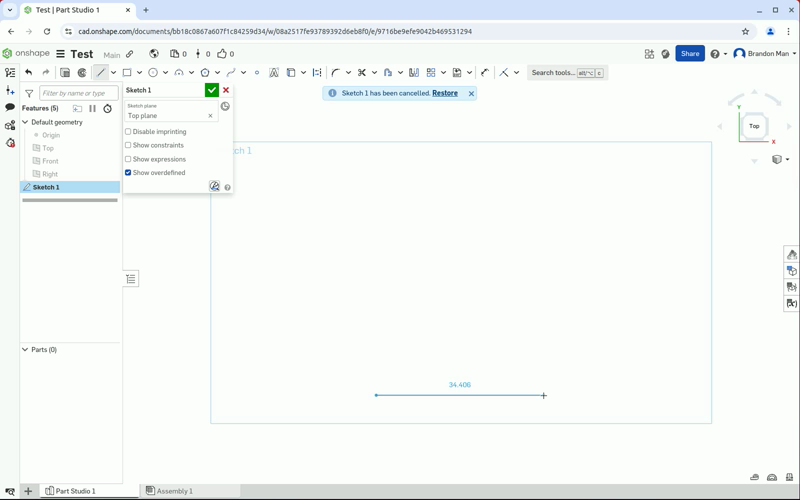
key_down(shift)
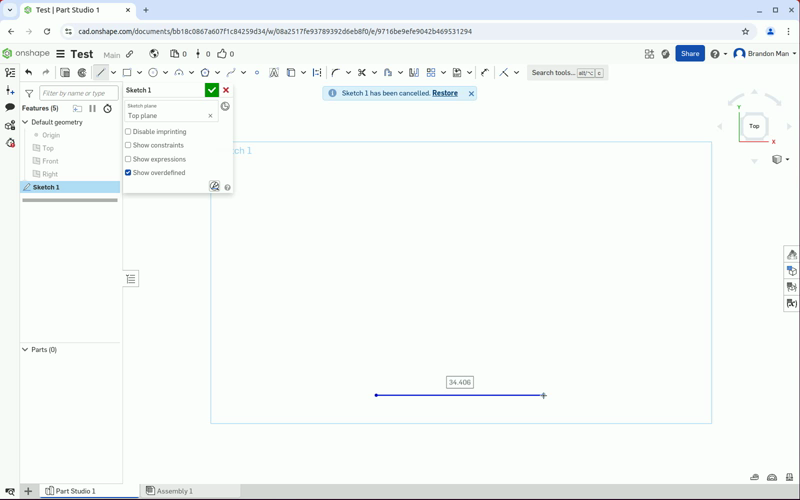
mouse_move(543, 171)
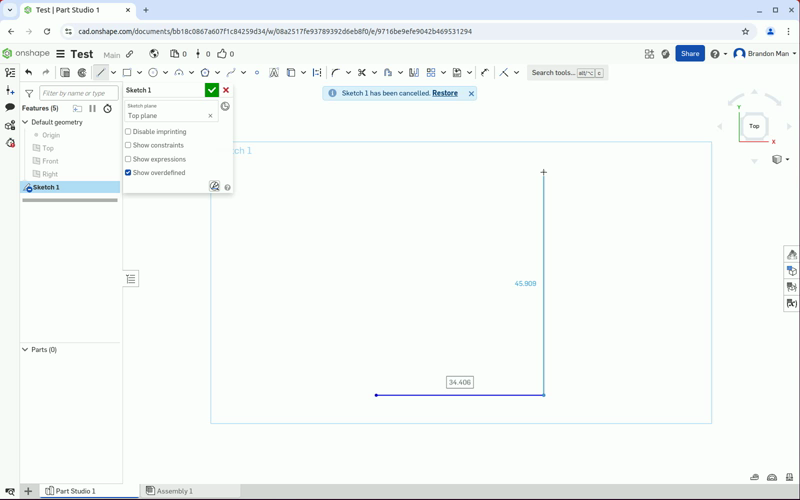
click(543, 171)
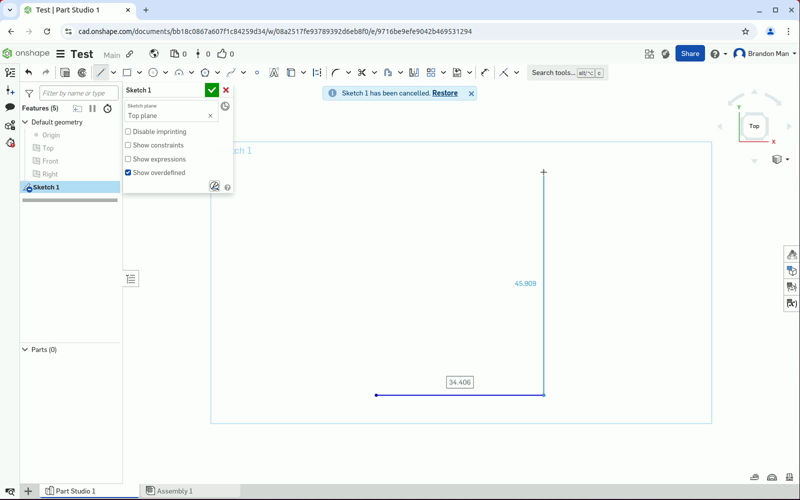
key_up(shift)
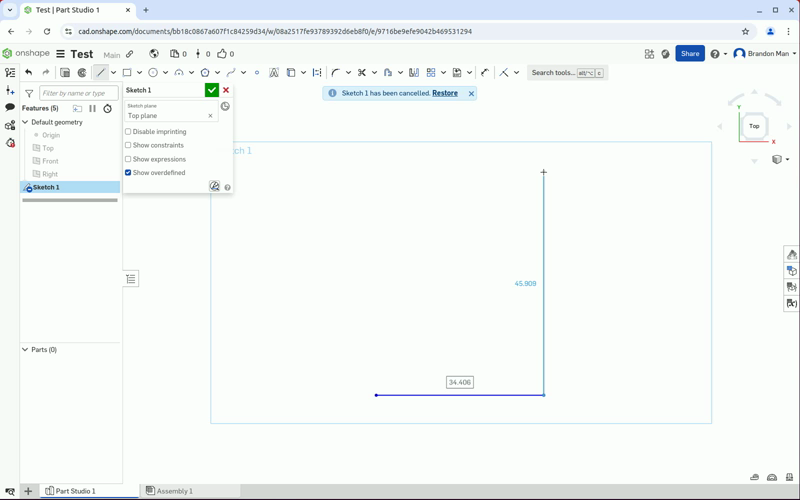
key_down(shift)
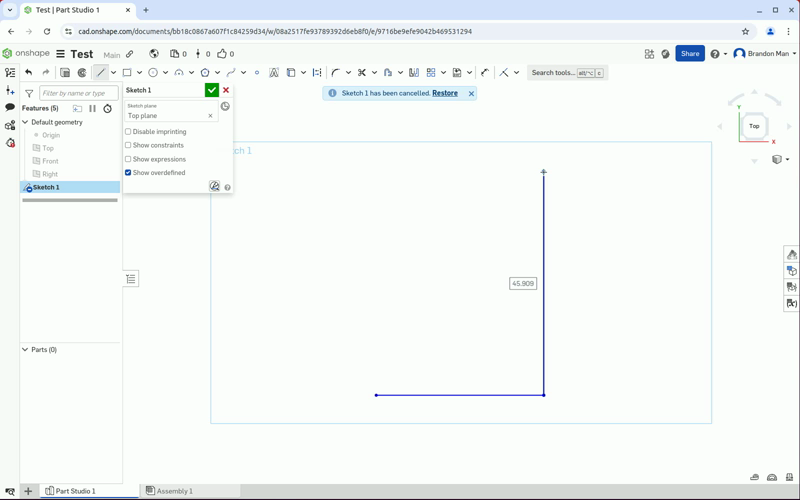
mouse_move(376, 171)
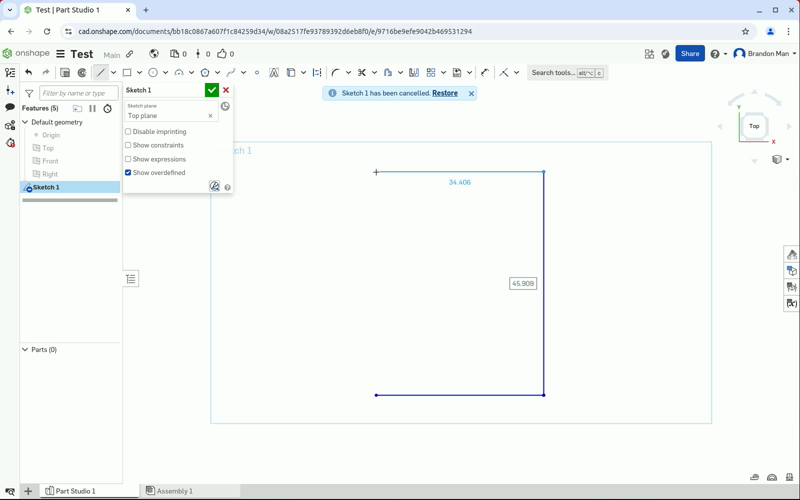
click(376, 171)
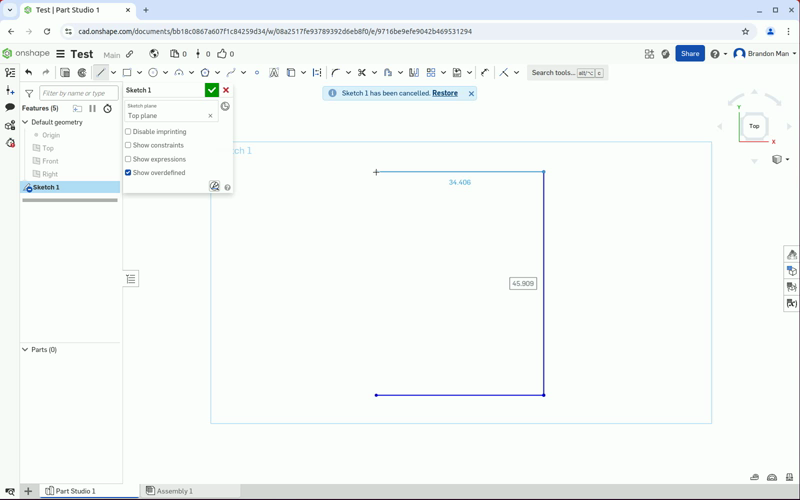
key_up(shift)
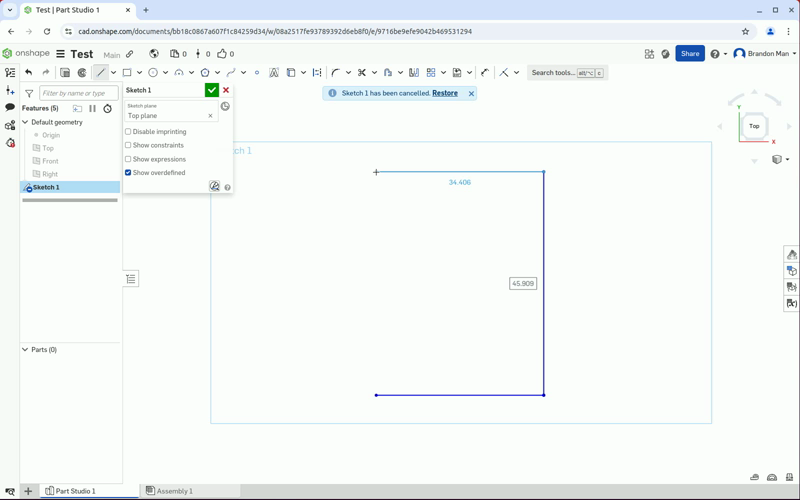
key_down(shift)
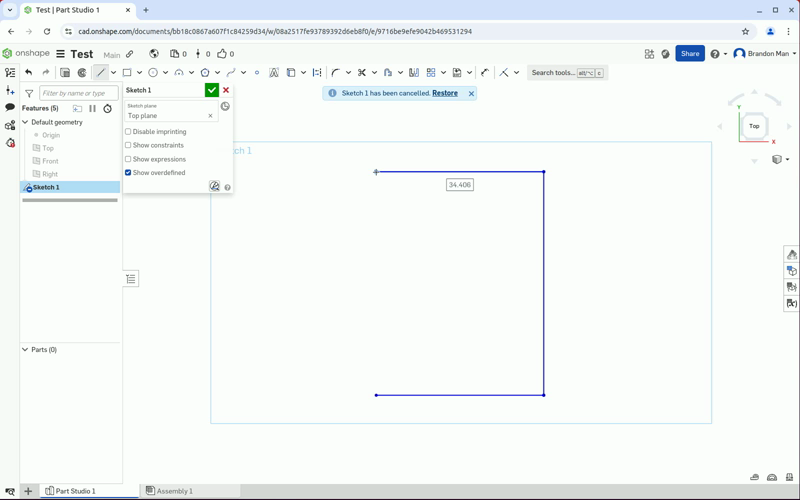
mouse_move(376, 395)
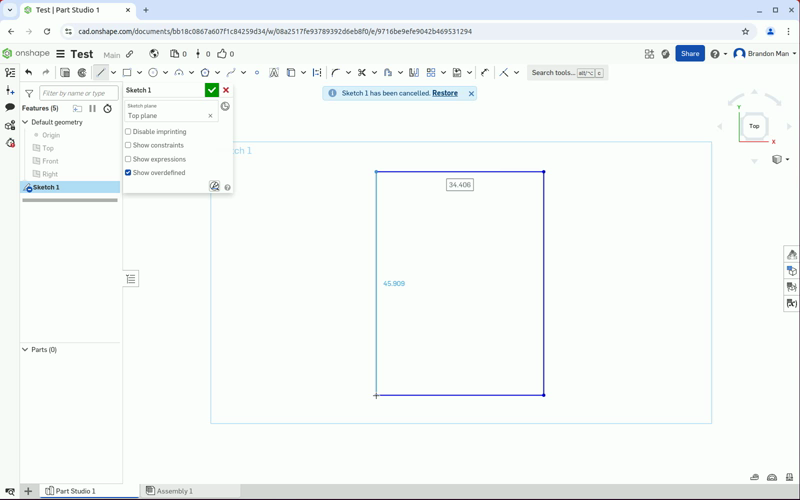
key_up(shift)
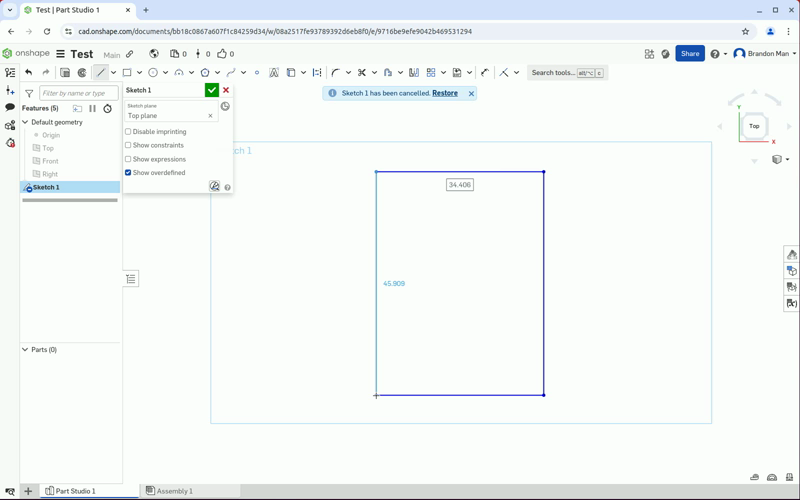
click(376, 395)
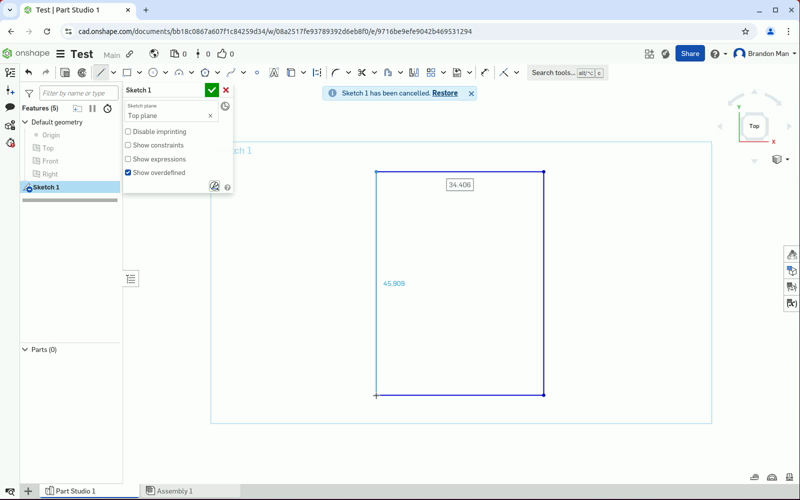
key(esc)
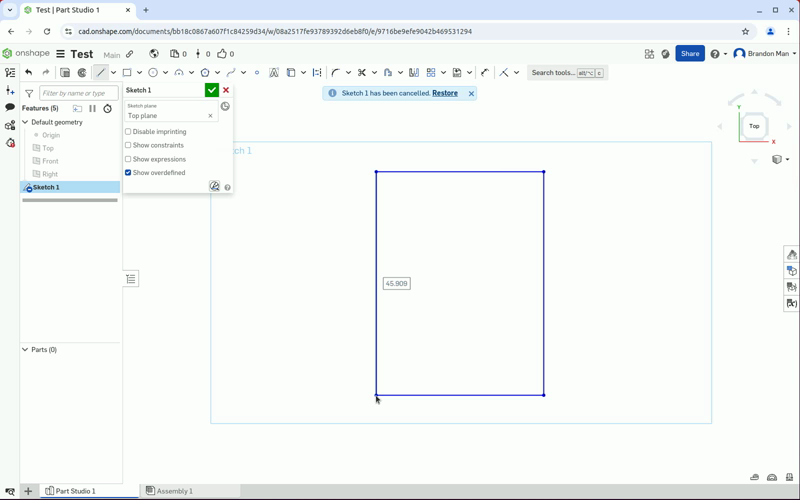
key(l)
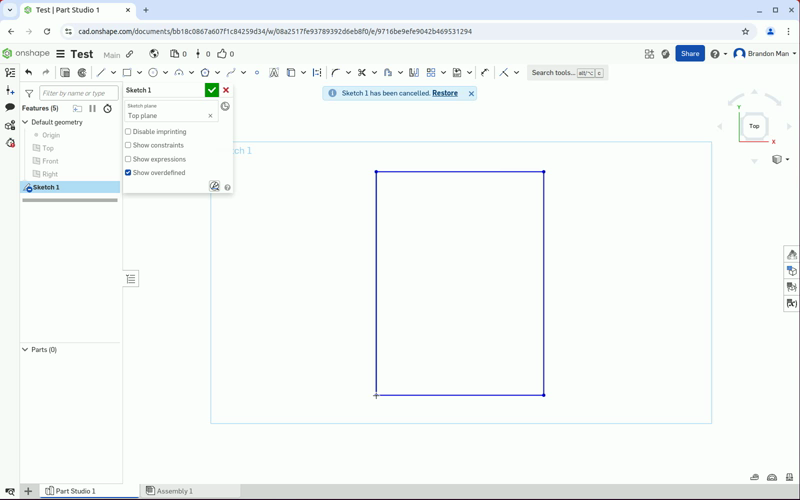
key_down(shift)
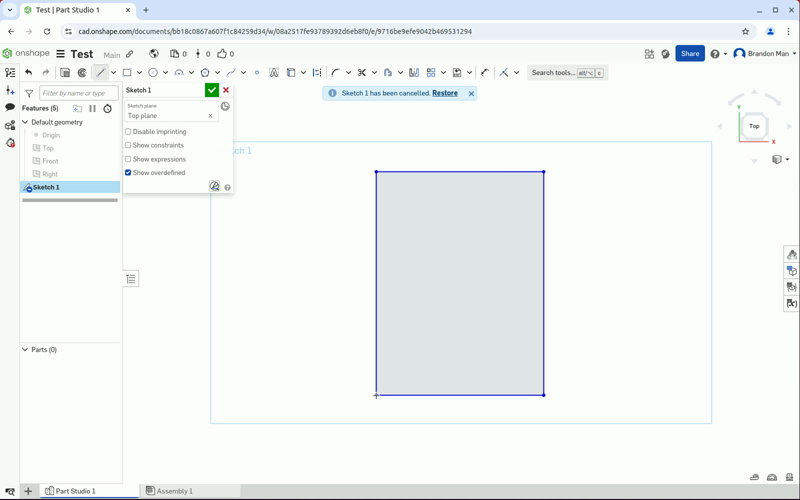
mouse_move(395, 376)
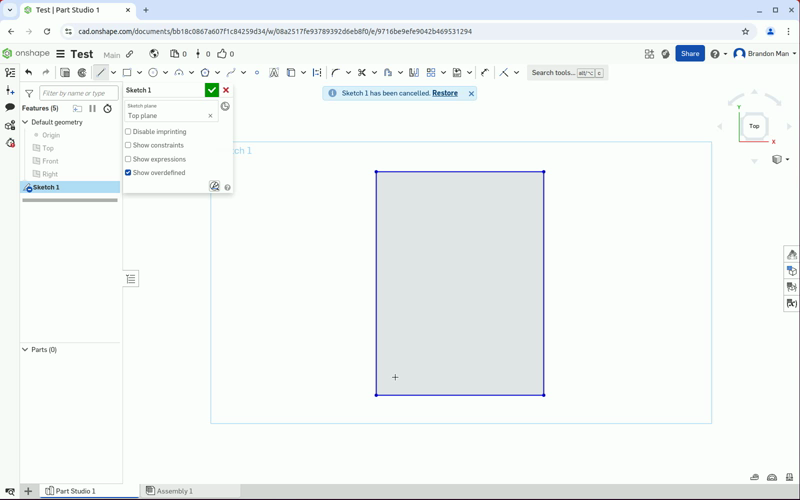
click(395, 376)
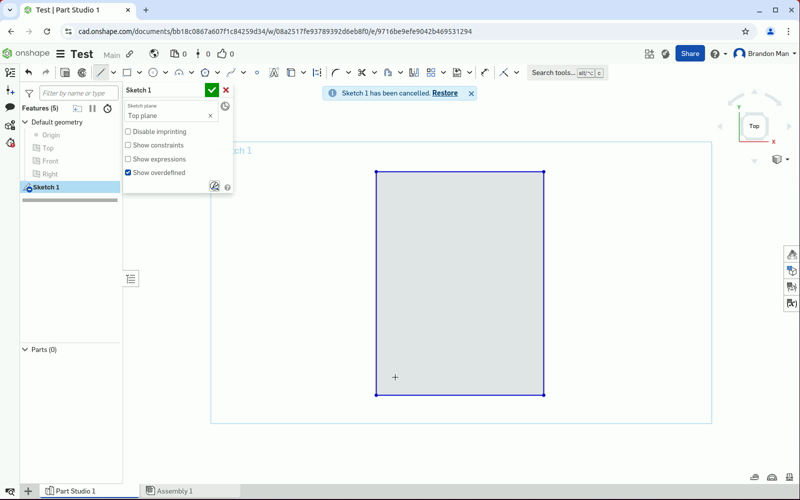
key_up(shift)
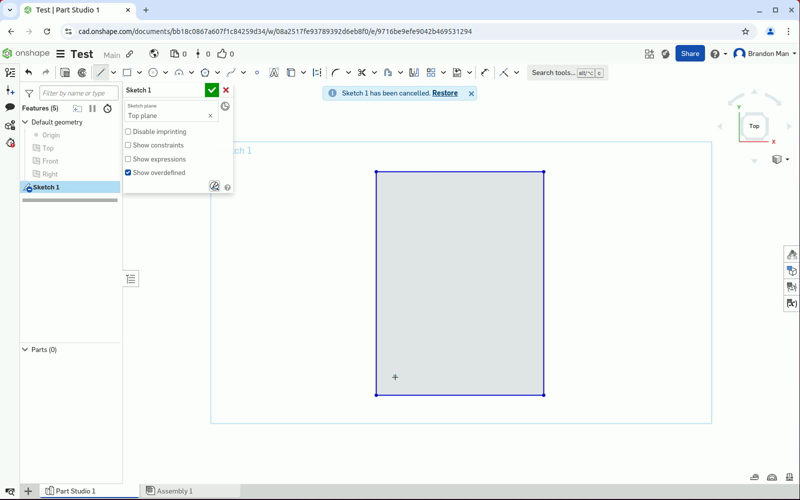
key_down(shift)
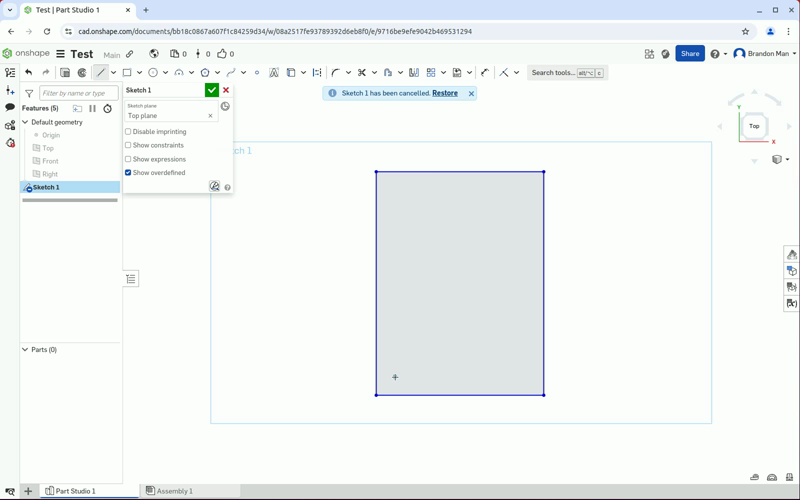
mouse_move(525, 376)
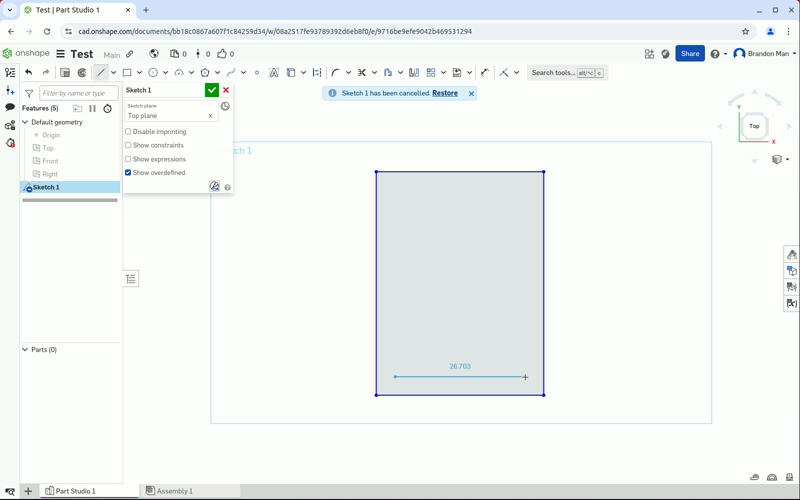
click(525, 376)
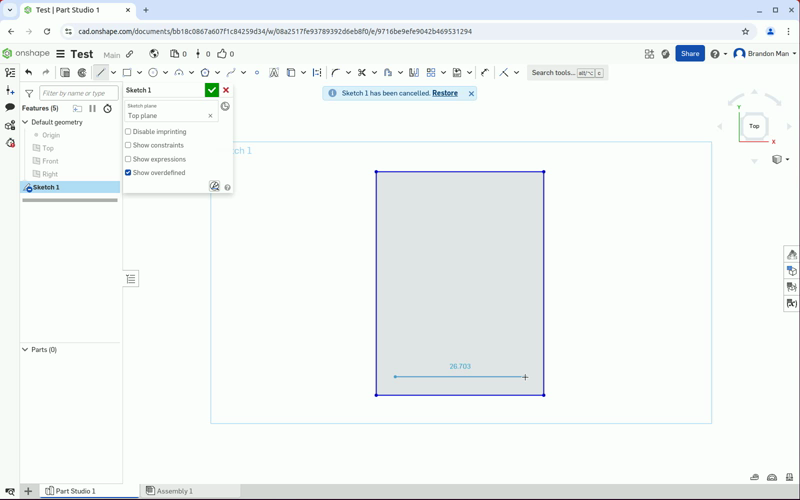
key_up(shift)
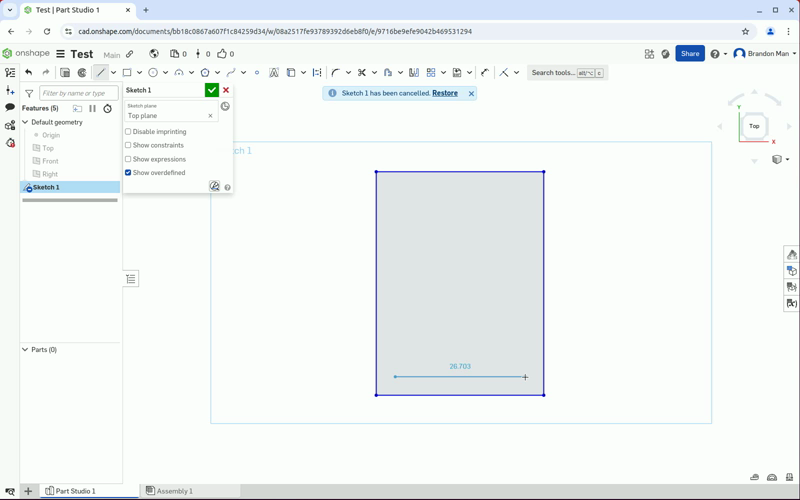
key_down(shift)
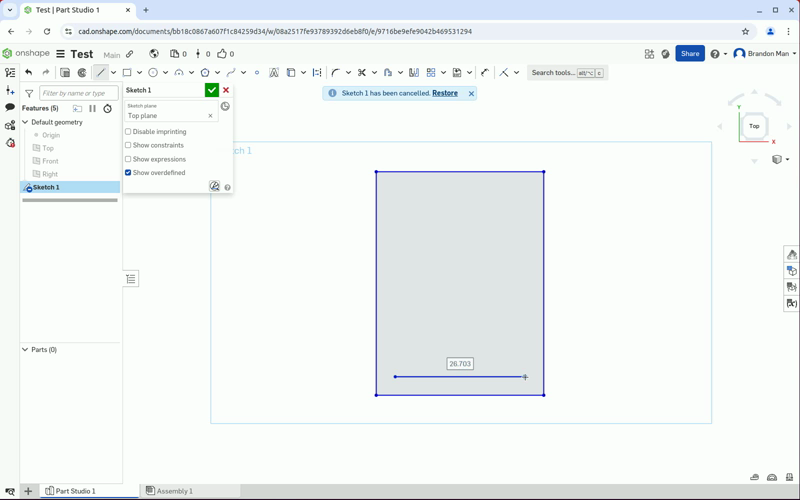
mouse_move(525, 190)
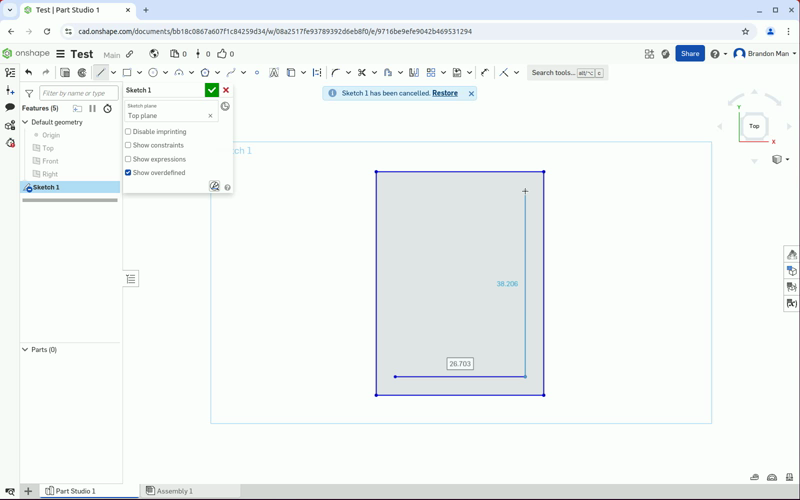
click(525, 190)
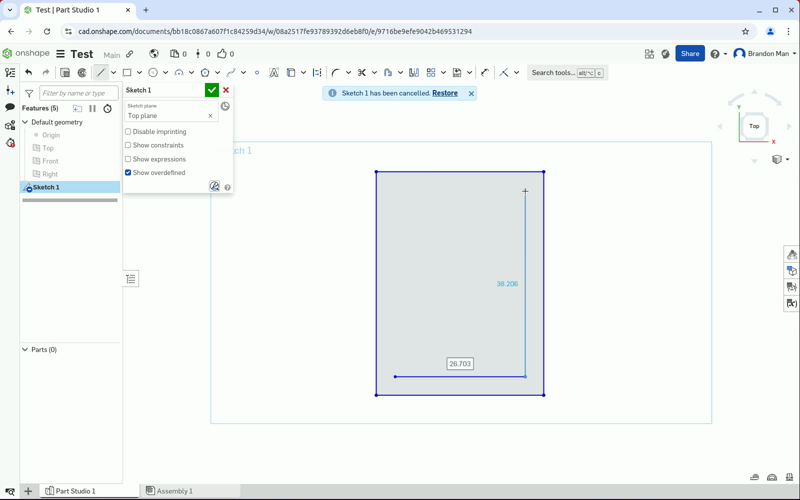
key_up(shift)
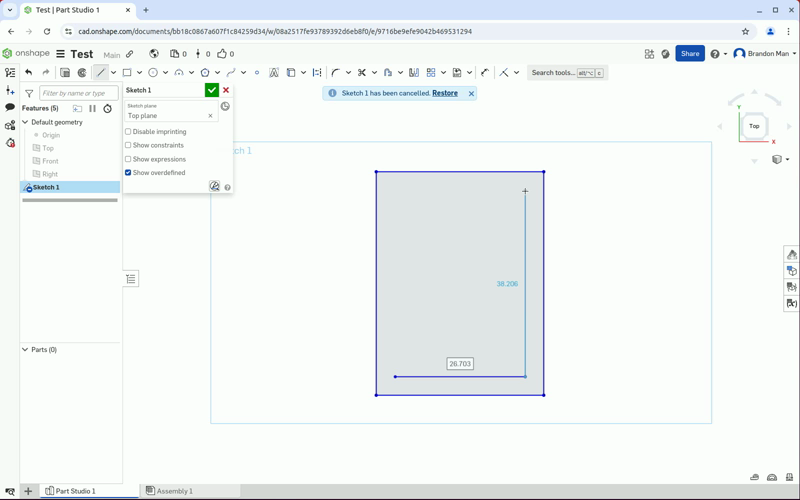
key_down(shift)
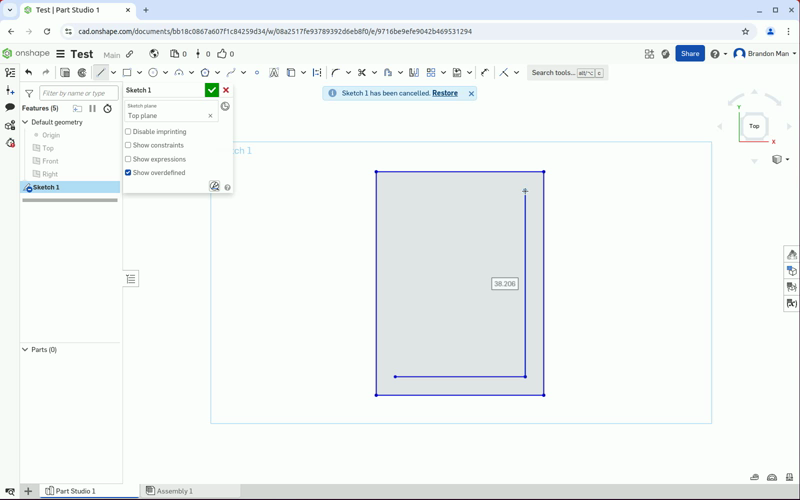
mouse_move(395, 190)
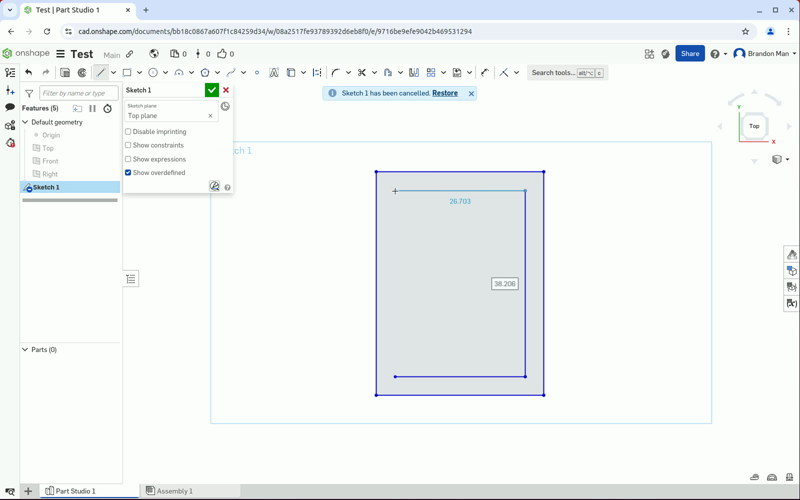
click(395, 190)
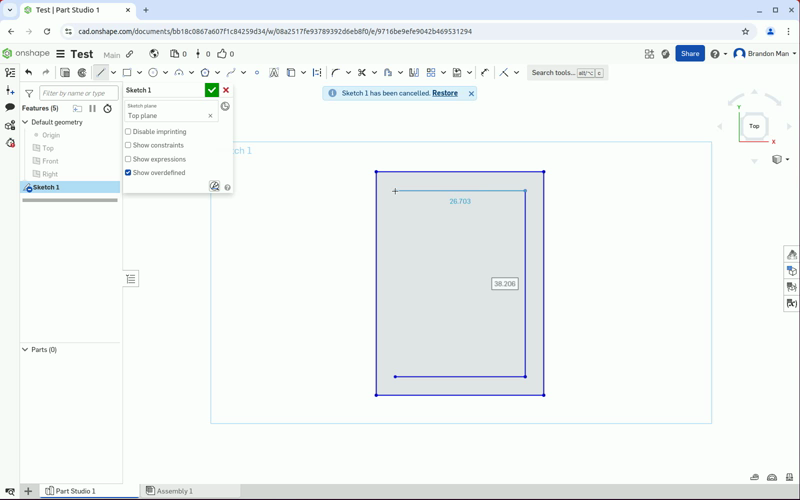
key_up(shift)
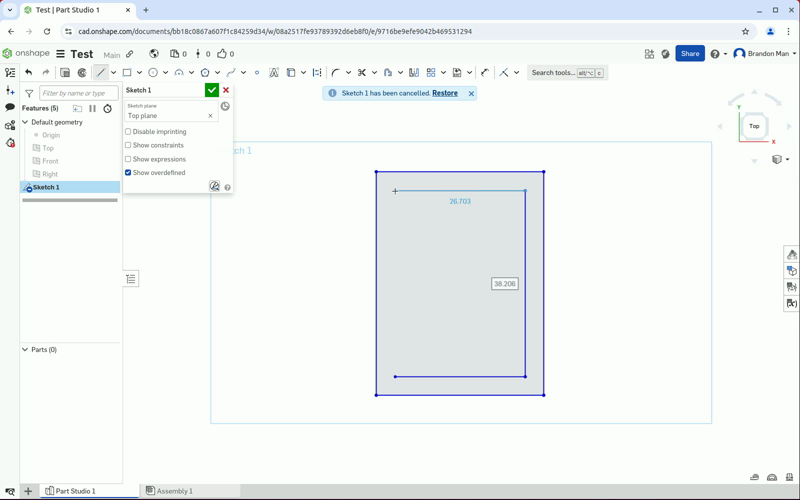
key_down(shift)
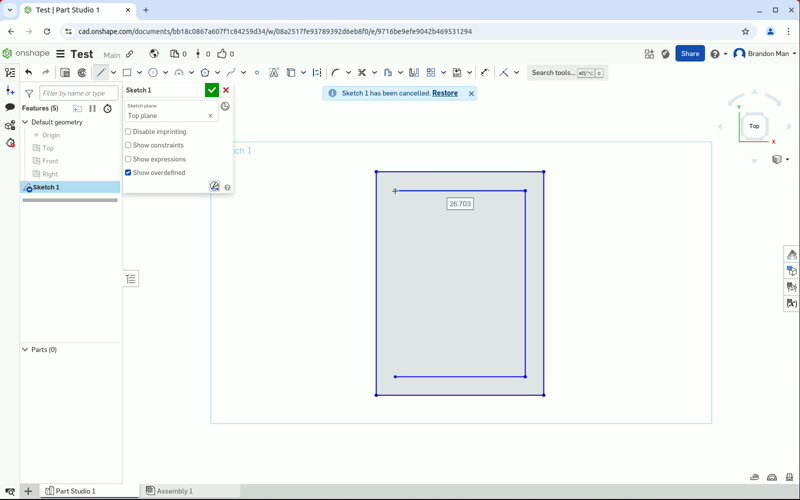
mouse_move(395, 376)
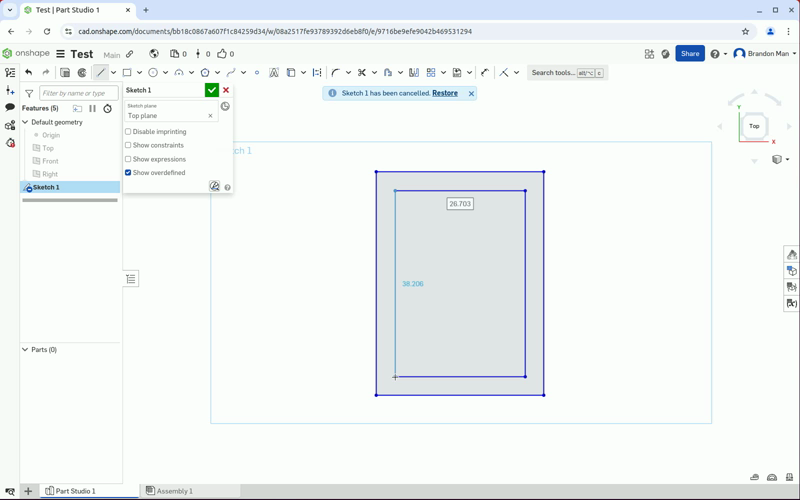
key_up(shift)
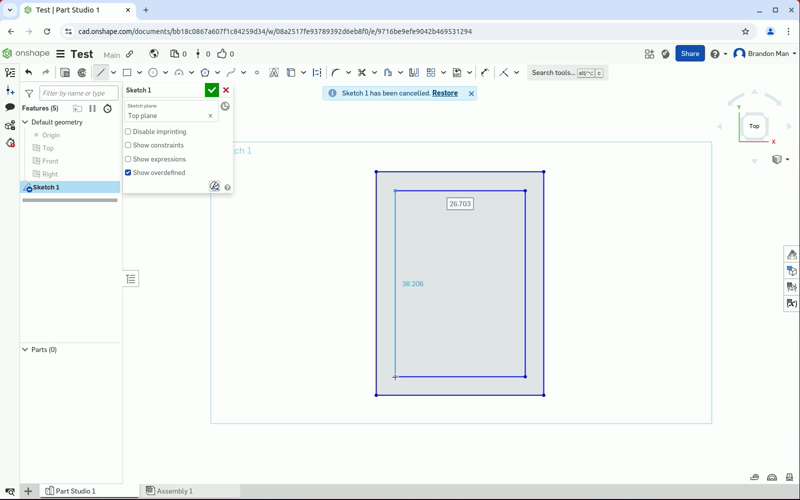
click(395, 376)
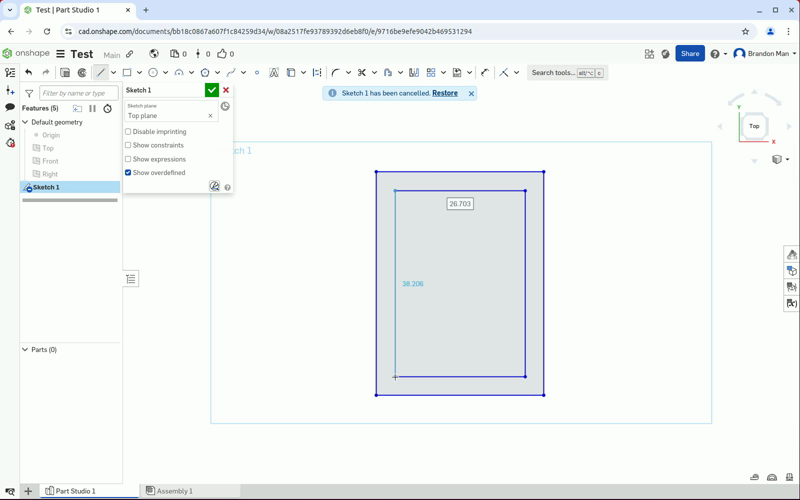
key(esc)
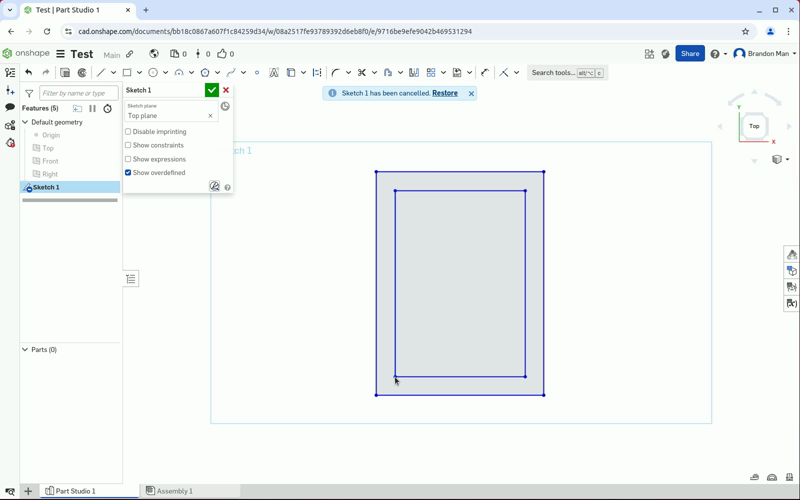
mouse_move(519, 386)
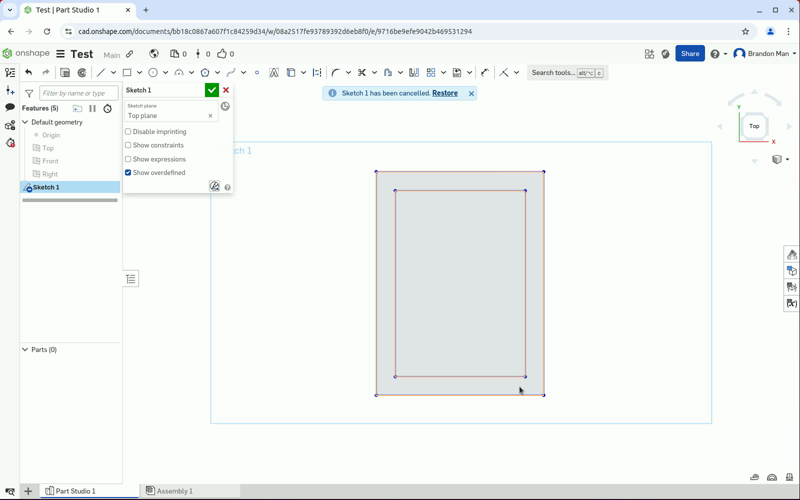
click(519, 386)
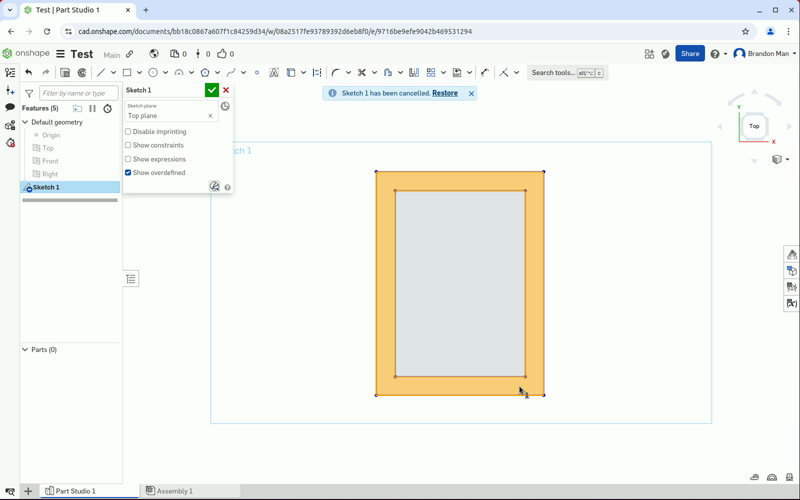
mouse_move(73, 352)
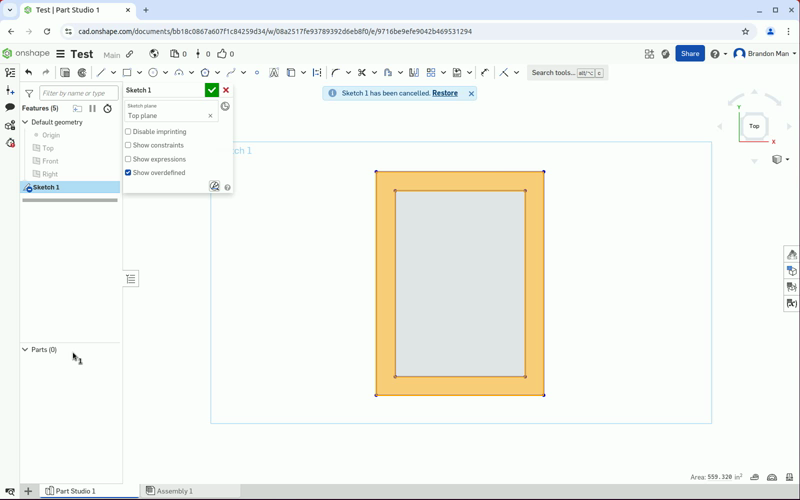
key(shift+y)
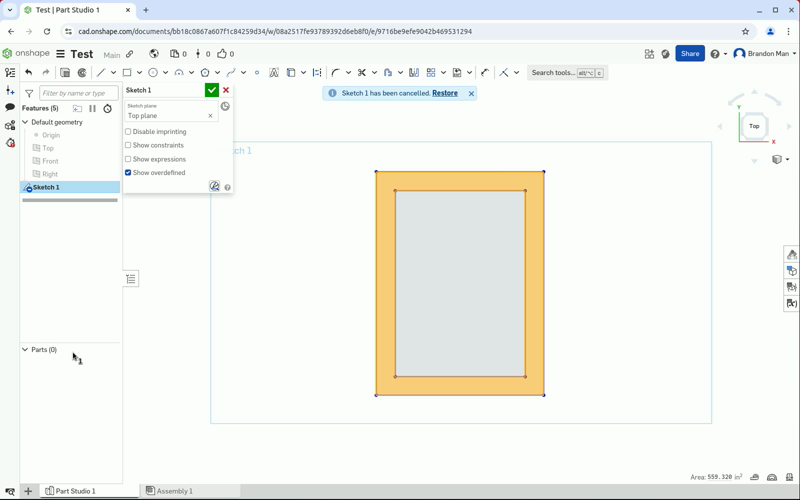
key(shift+e)
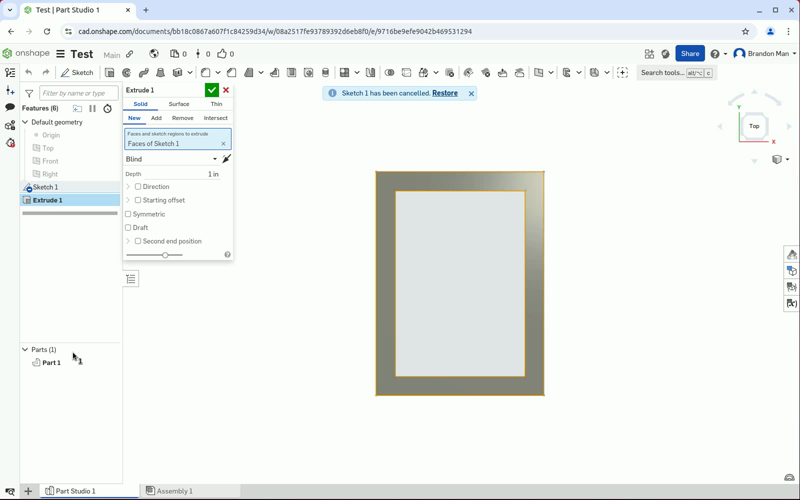
mouse_move(143, 106)
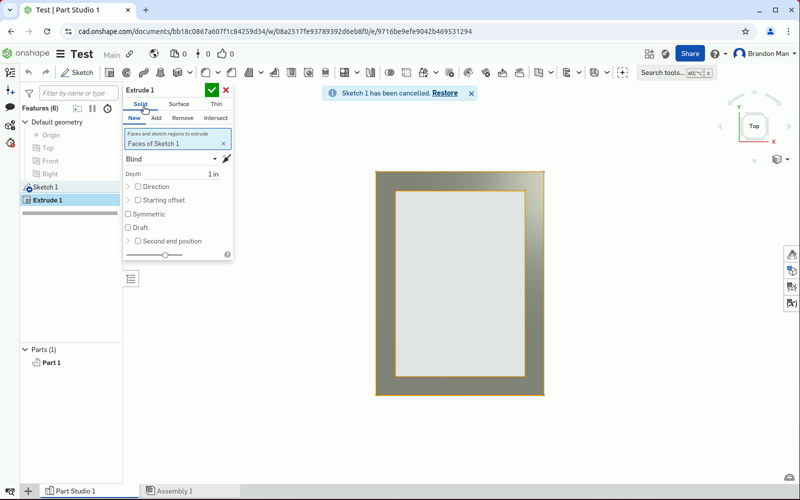
click(143, 106)
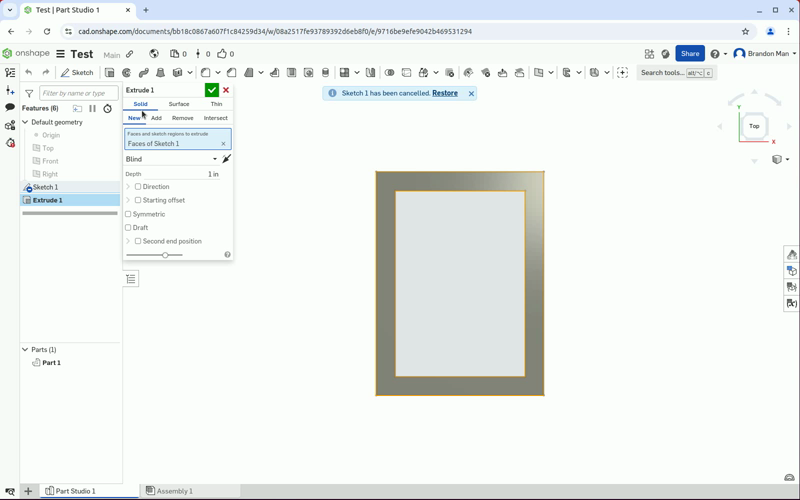
mouse_move(137, 120)
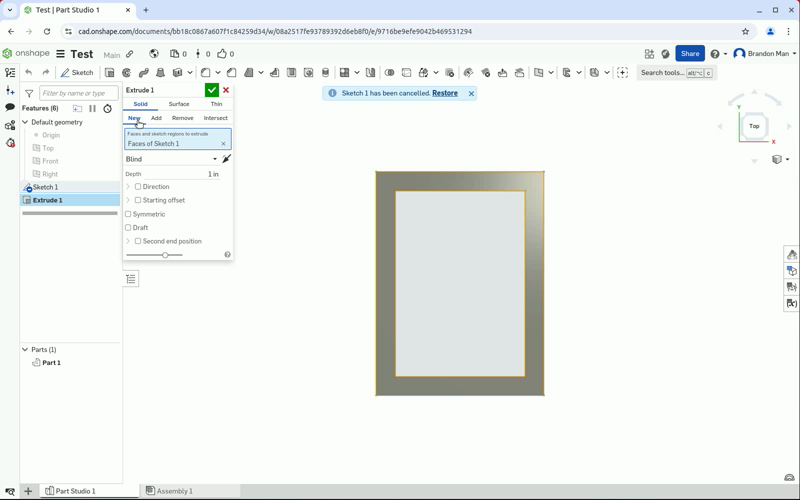
click(137, 120)
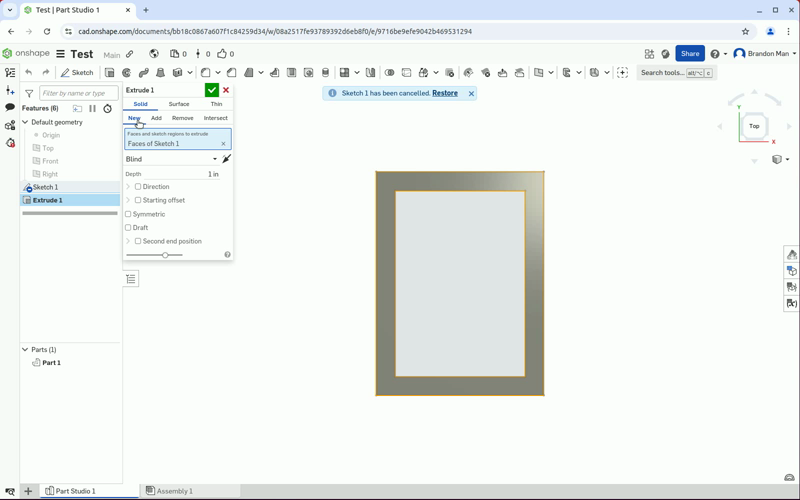
key(tab, 4)
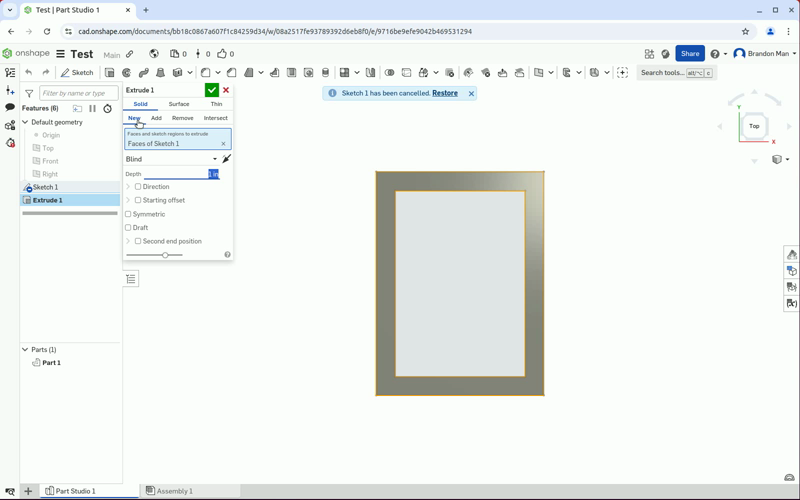
text(3.37)
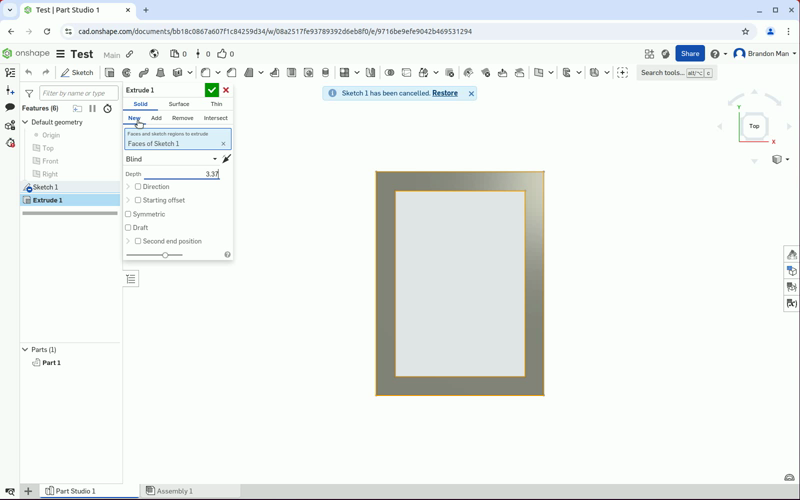
key(enter)
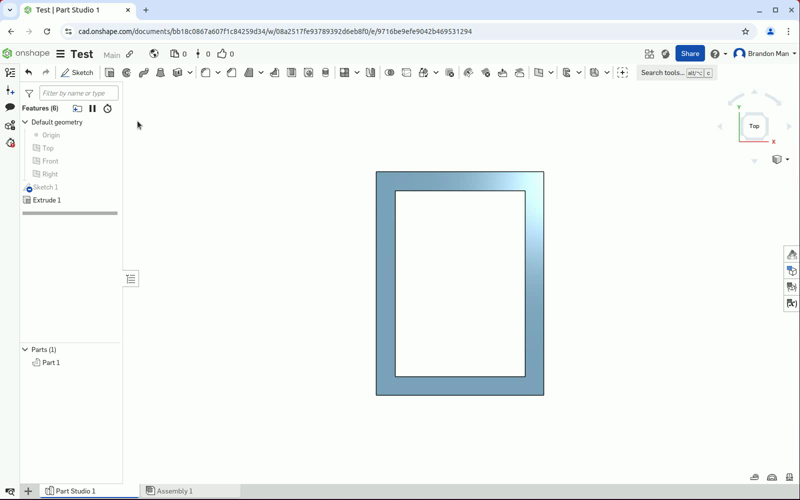
key(shift+h)
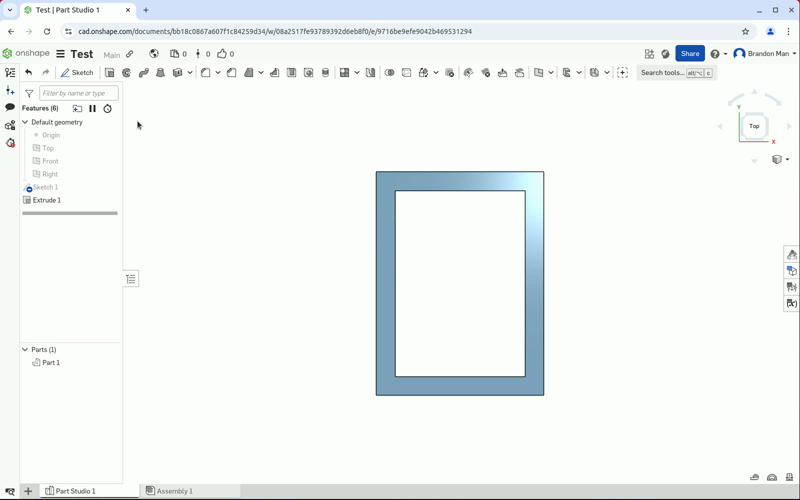
key(shift+h)
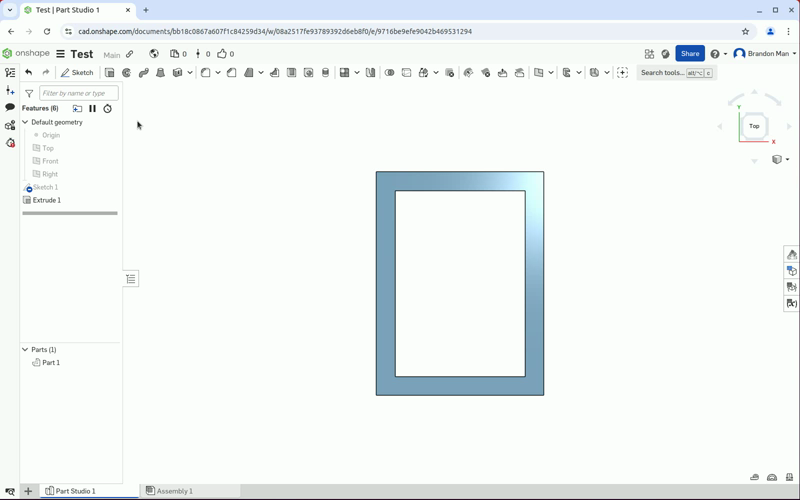
mouse_move(73, 189)
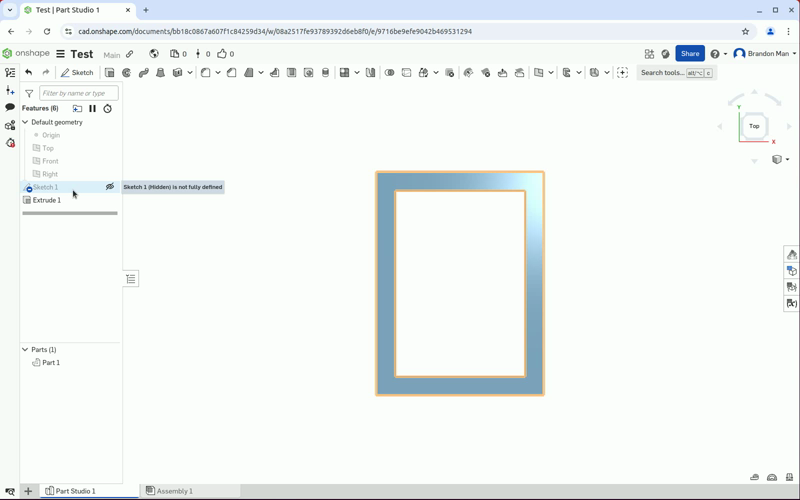
click(73, 189)
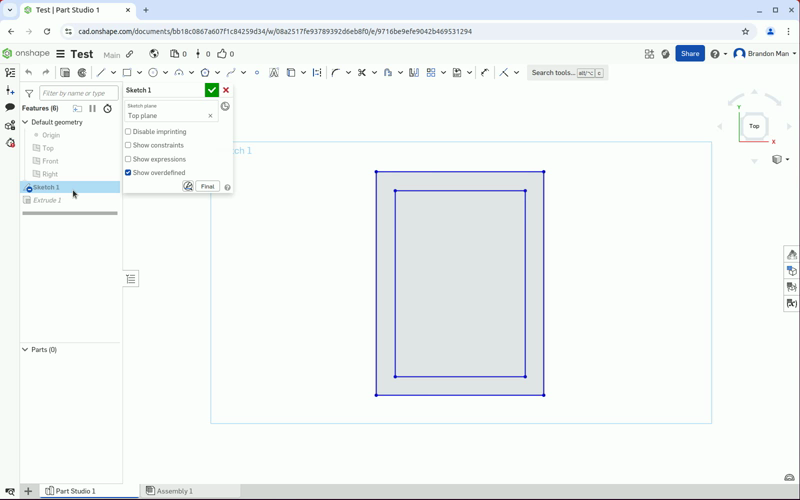
mouse_move(229, 92)
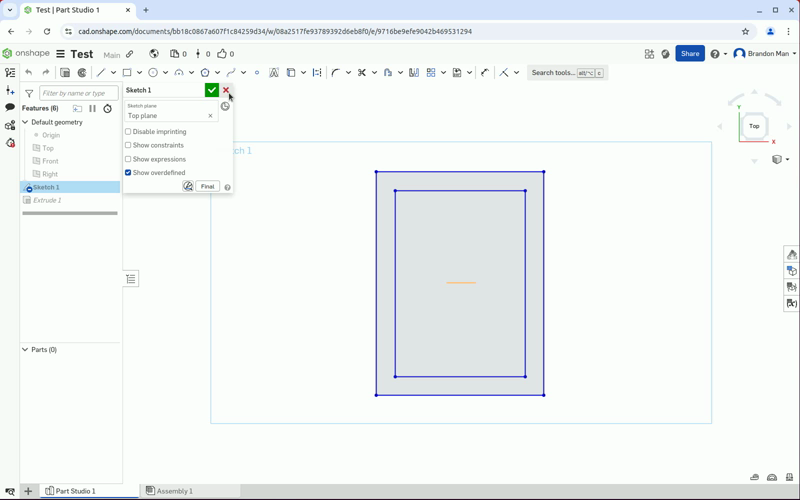
click(229, 92)
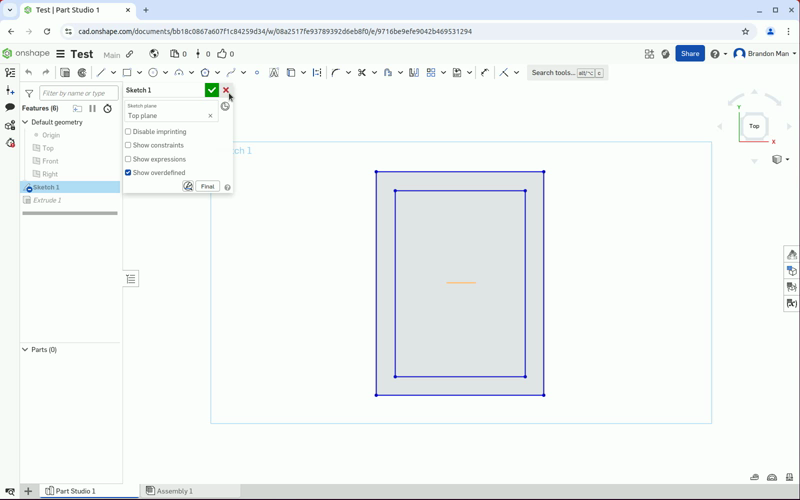
key(shift+s)
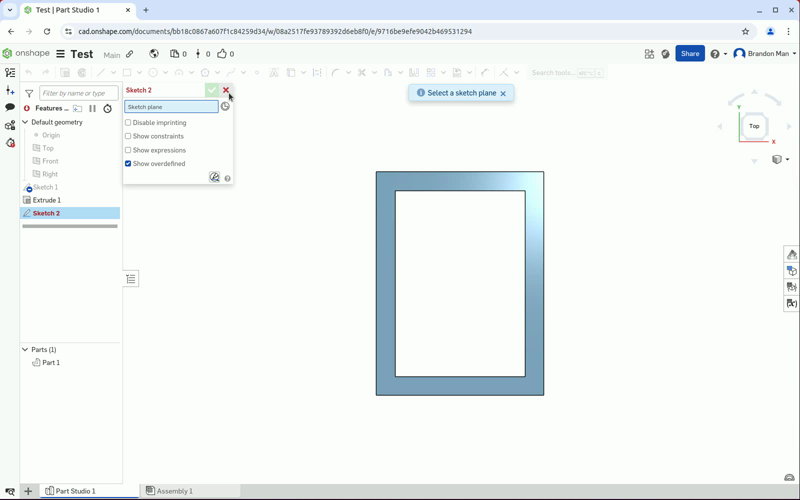
mouse_move(73, 150)
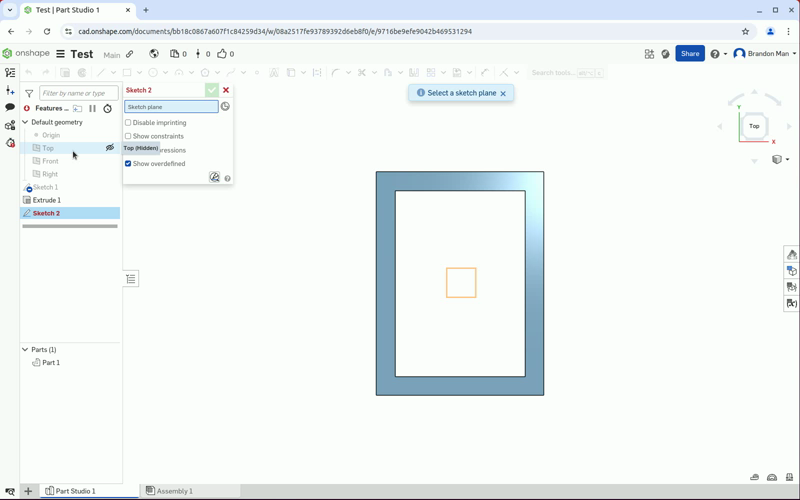
click(73, 150)
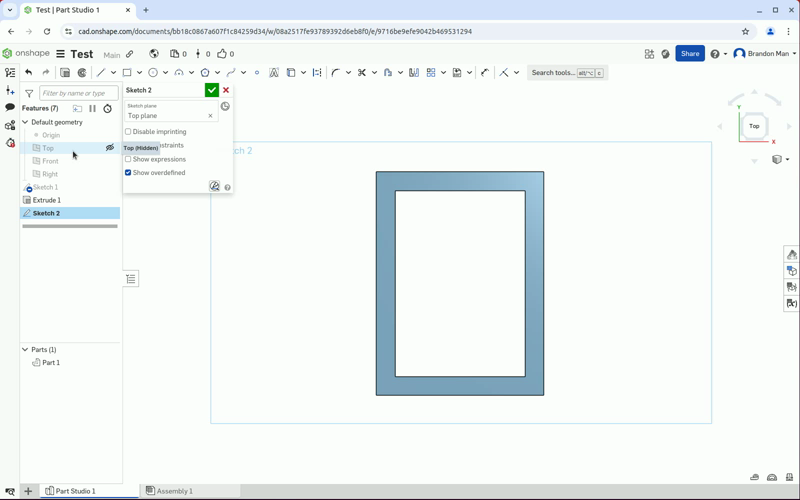
mouse_move(73, 352)
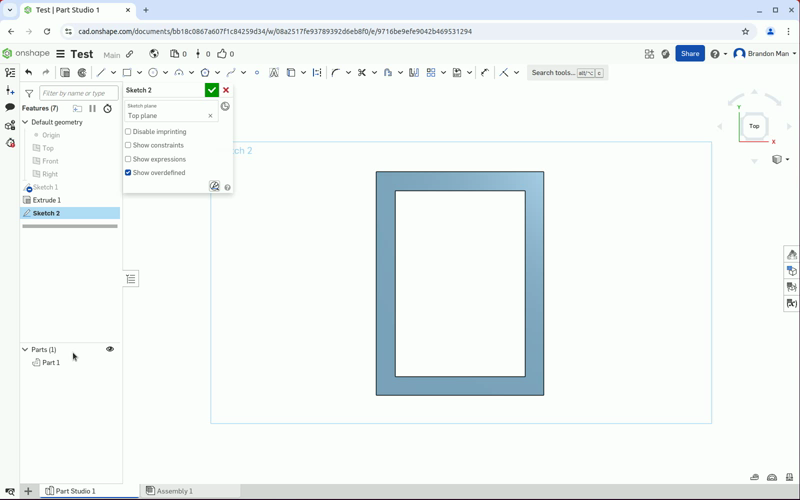
key(y)
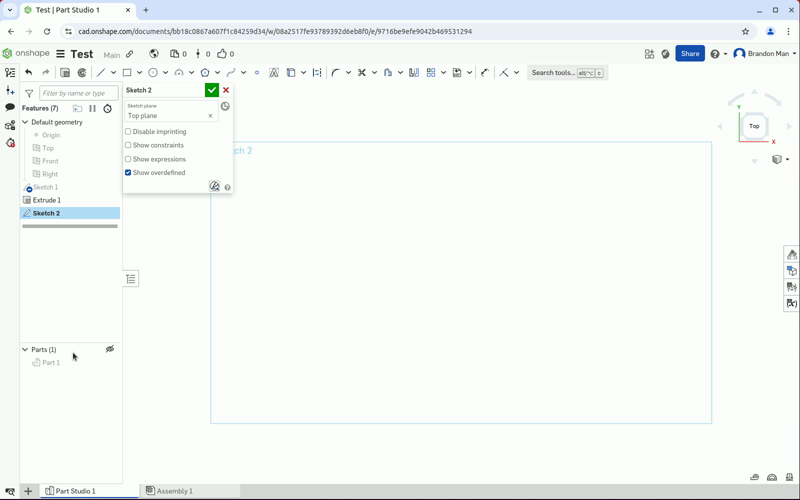
key(l)
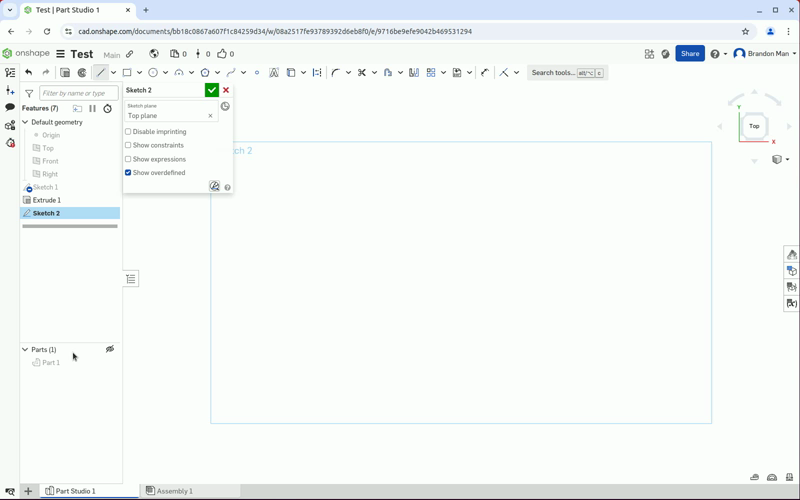
key_down(shift)
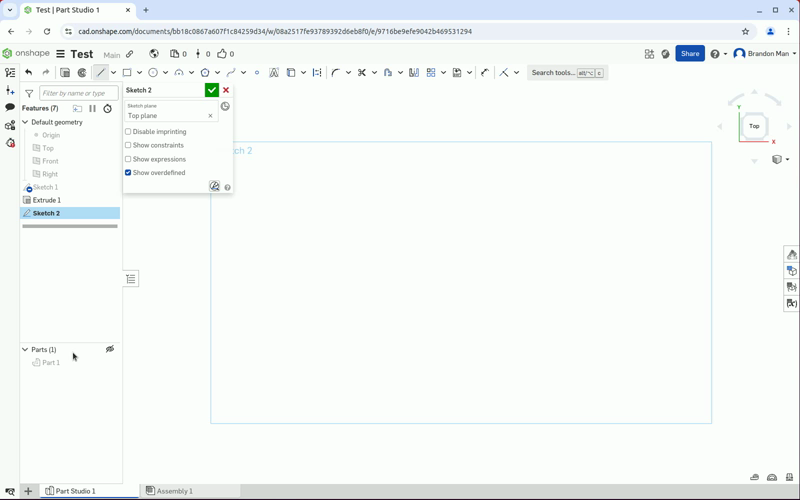
mouse_move(395, 376)
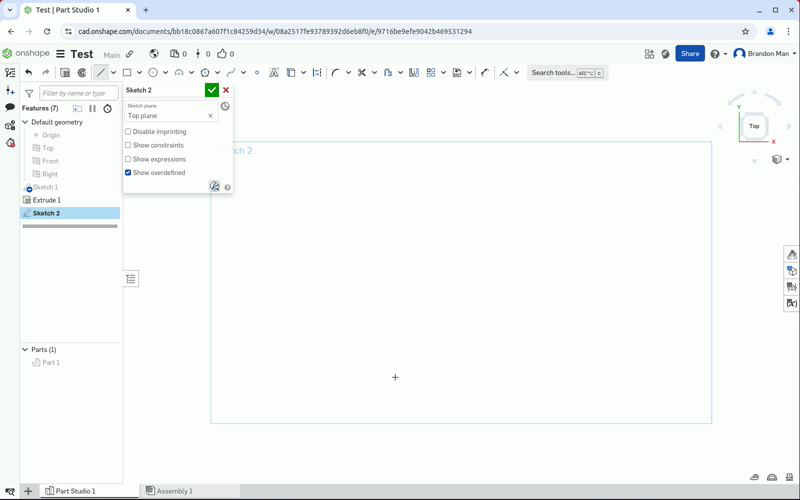
click(395, 376)
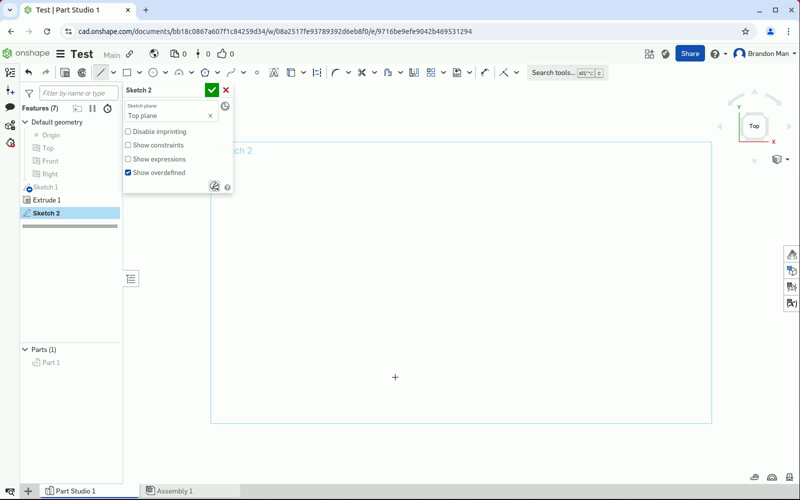
key_up(shift)
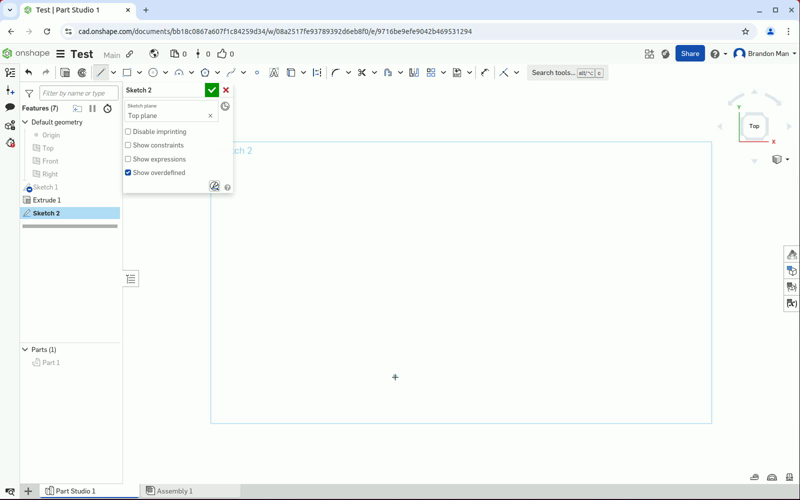
key_down(shift)
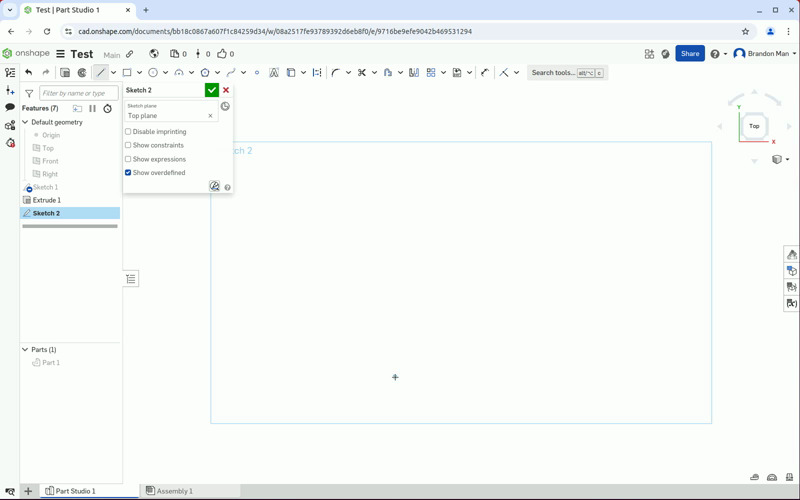
mouse_move(524, 376)
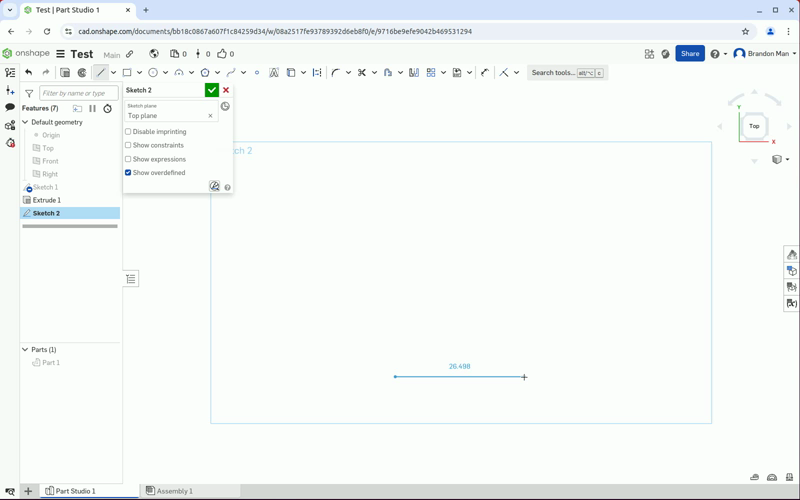
click(524, 376)
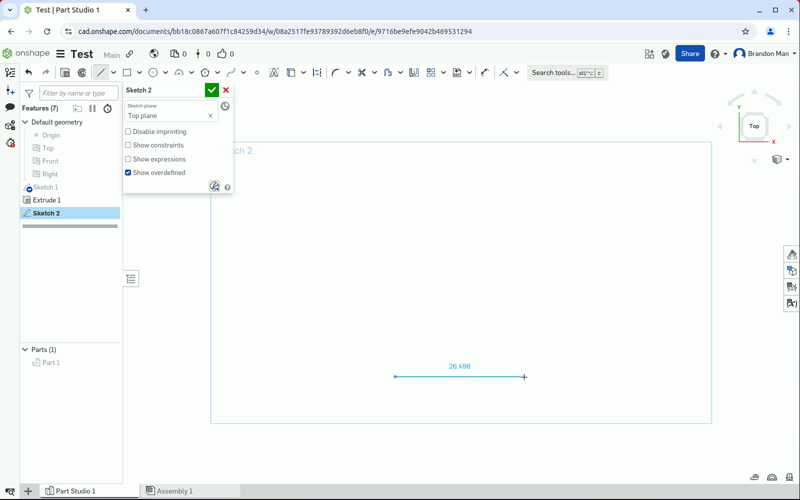
key_up(shift)
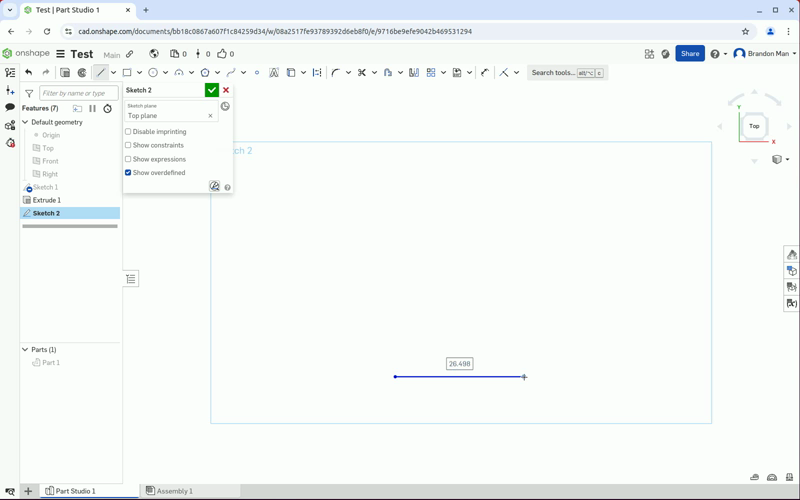
key_down(shift)
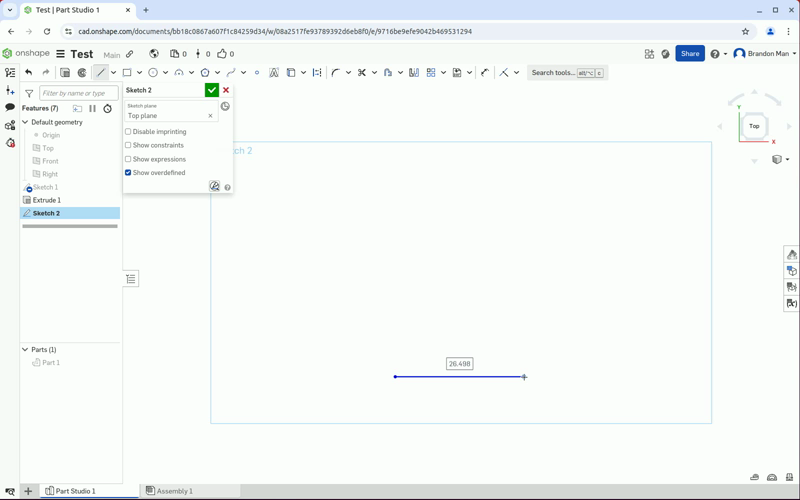
mouse_move(524, 191)
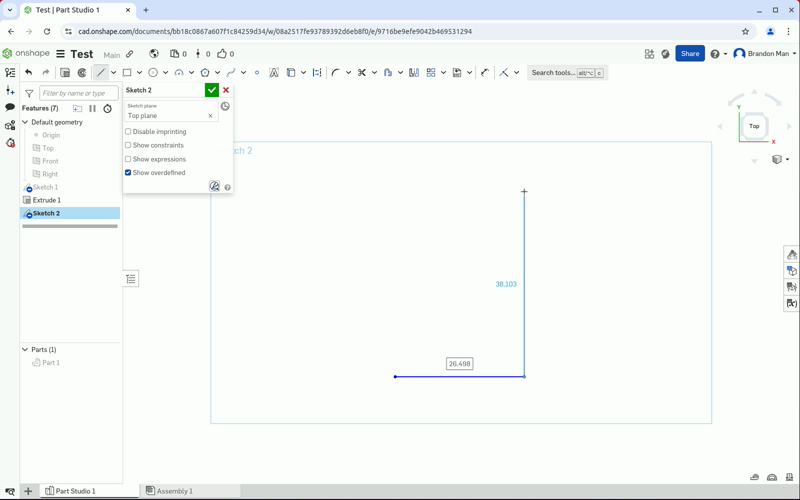
click(524, 191)
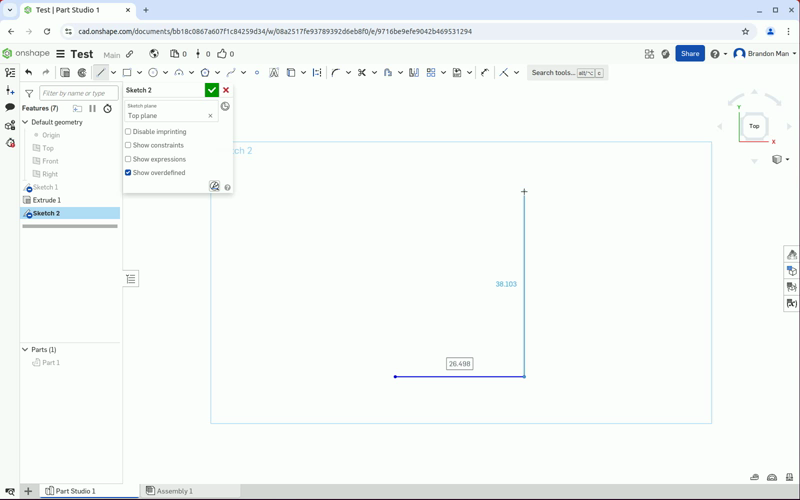
key_up(shift)
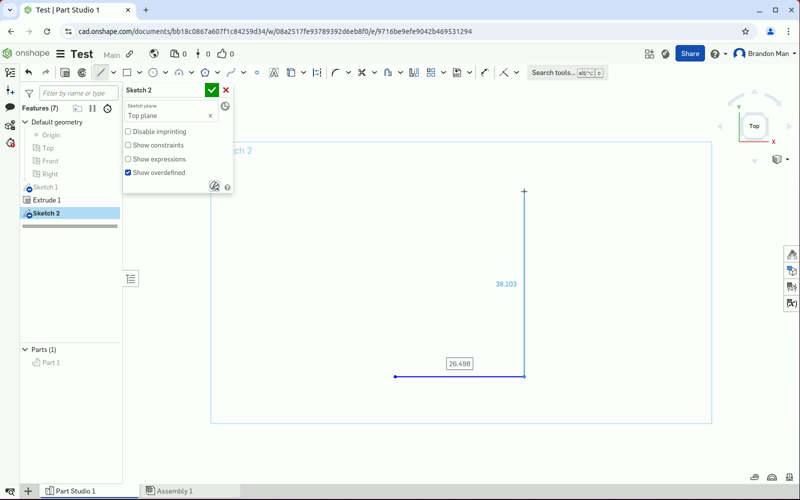
key_down(shift)
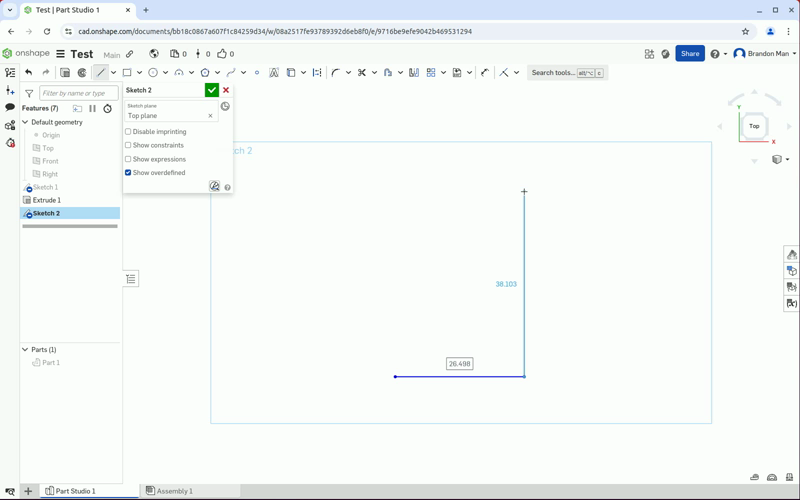
mouse_move(395, 191)
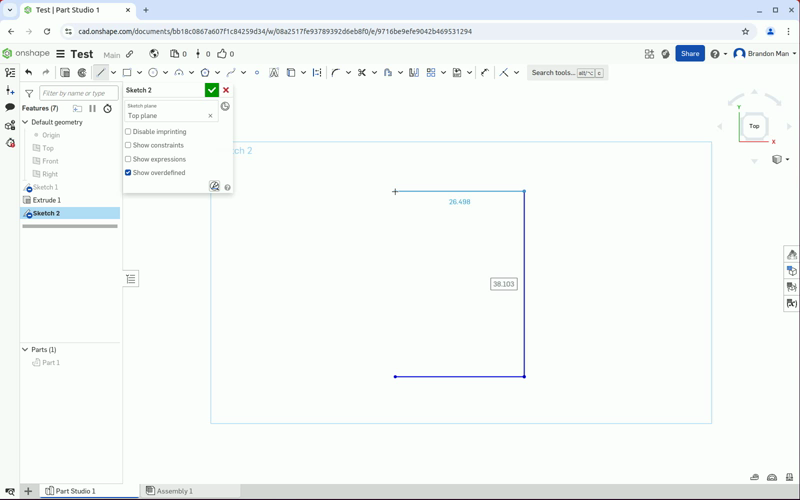
click(395, 191)
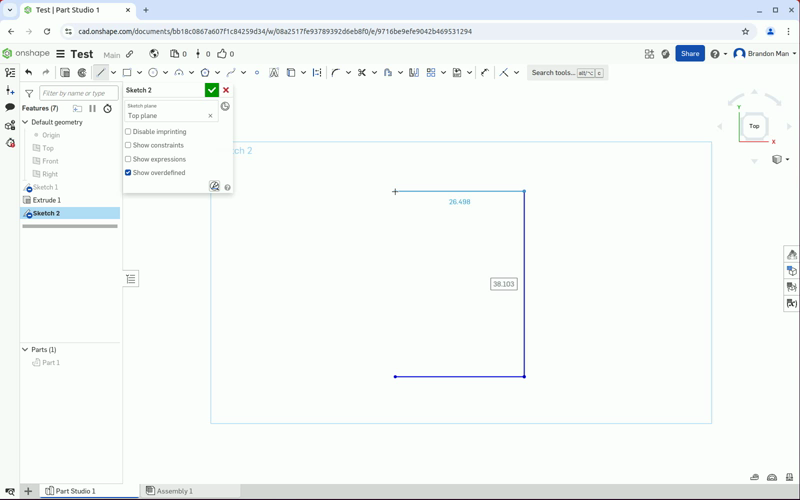
key_up(shift)
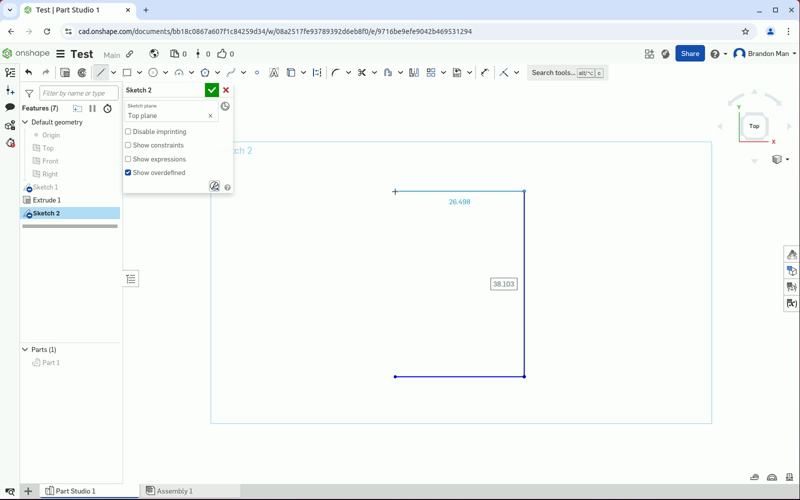
key_down(shift)
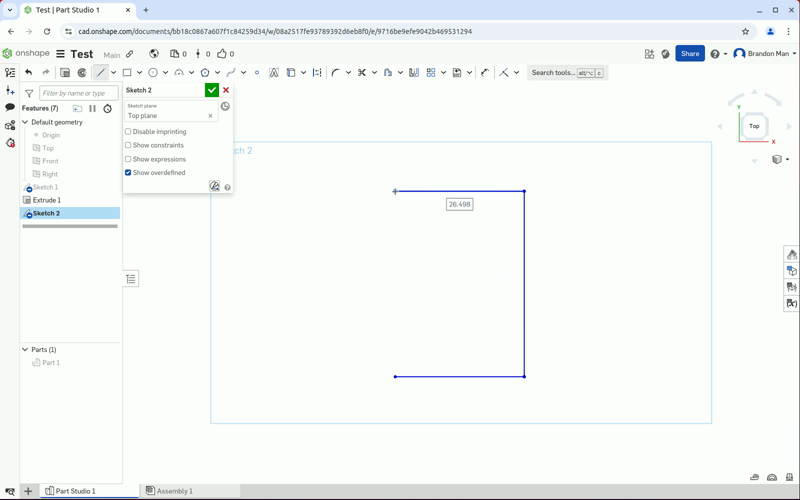
mouse_move(395, 376)
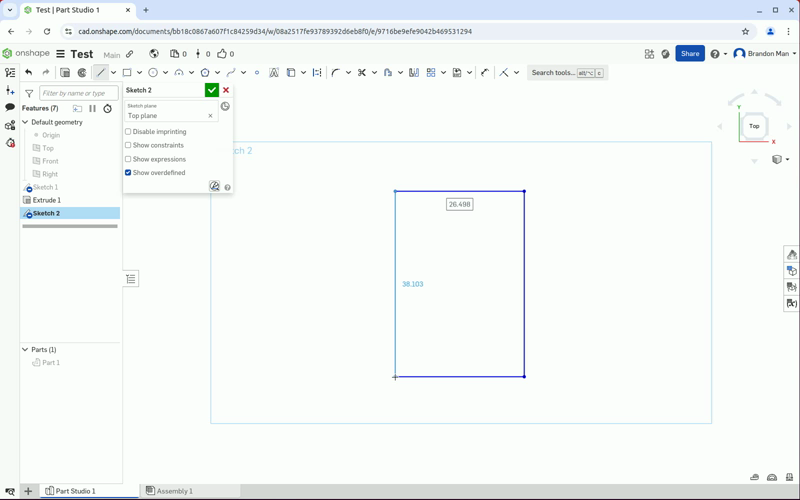
key_up(shift)
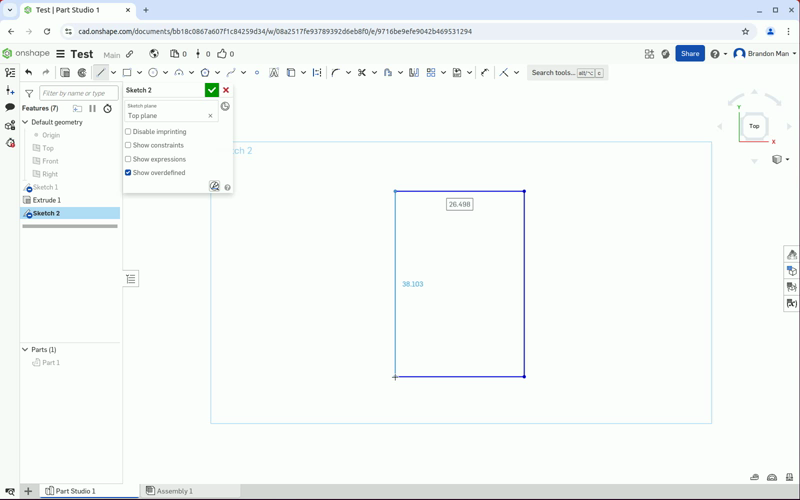
click(395, 376)
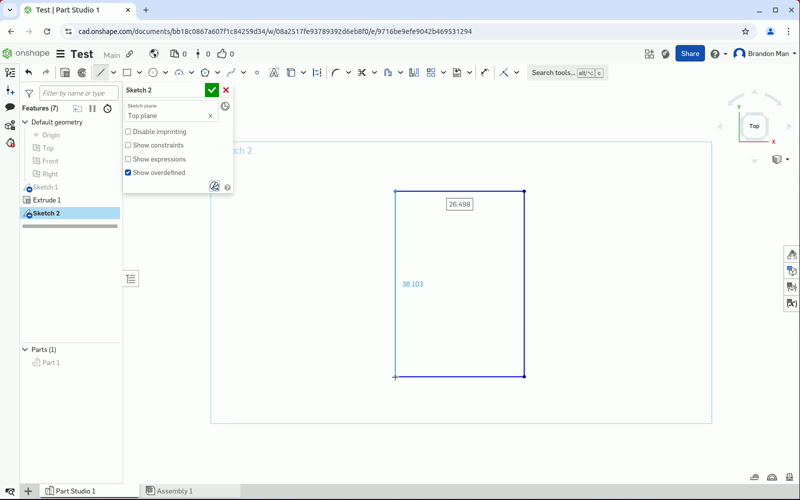
key(esc)
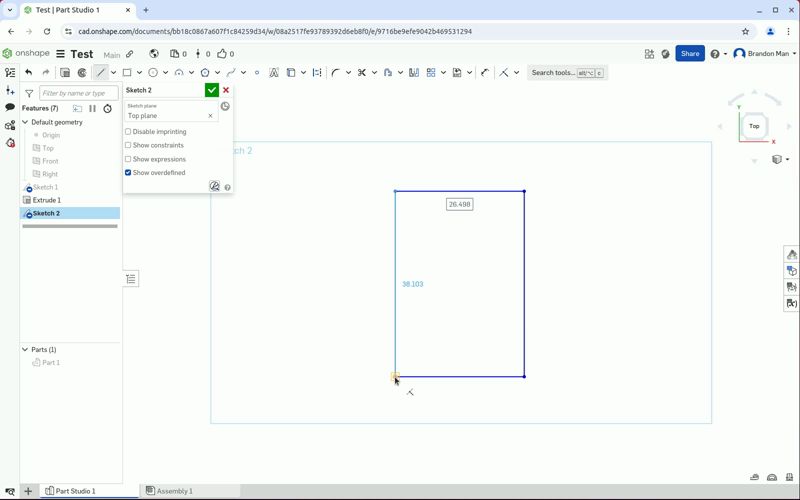
key(l)
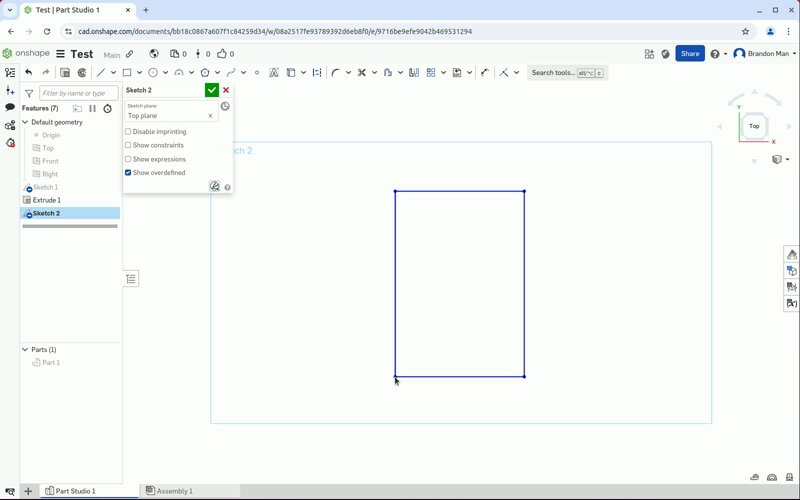
key_down(shift)
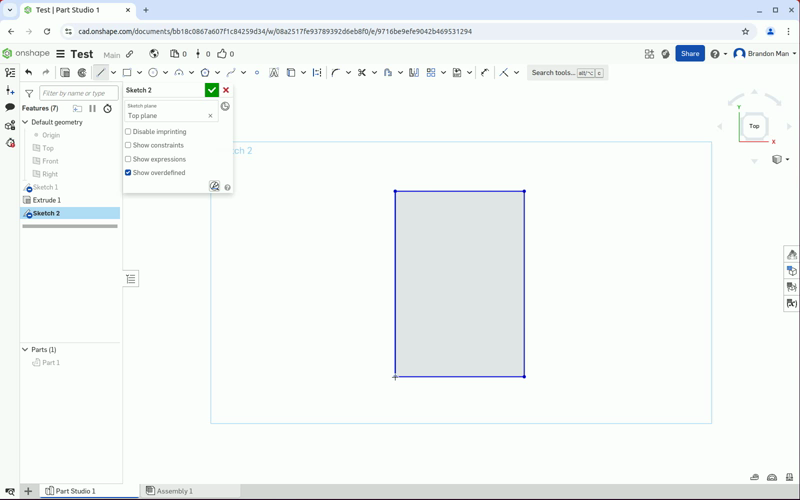
mouse_move(420, 351)
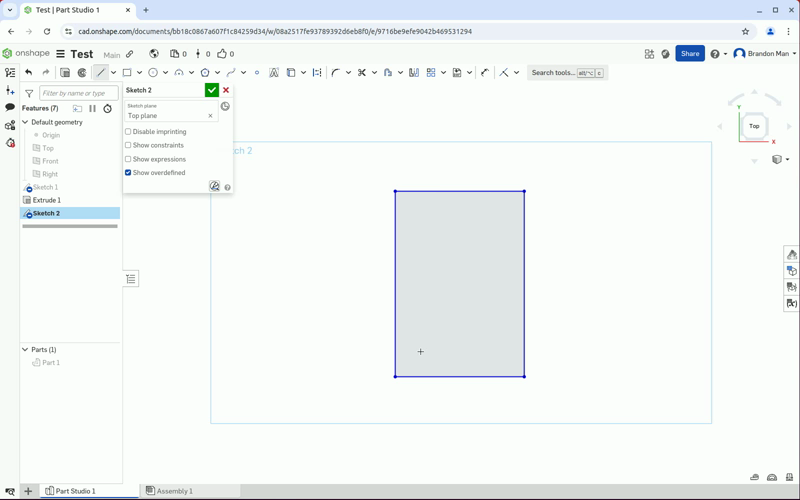
click(420, 351)
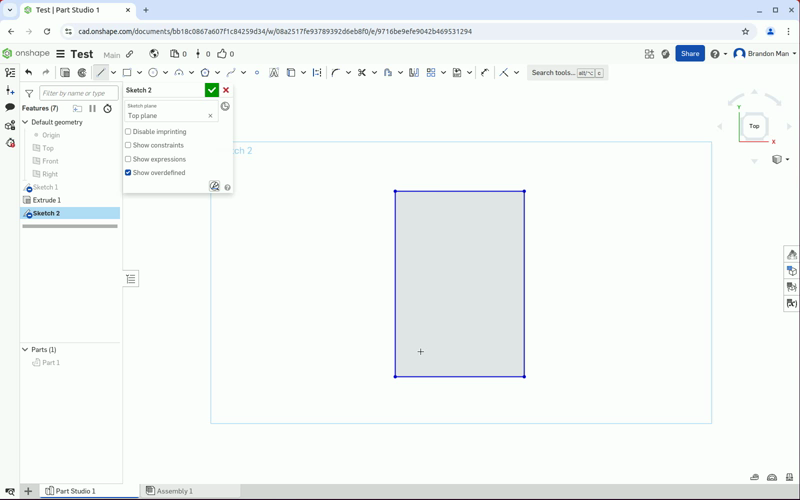
key_up(shift)
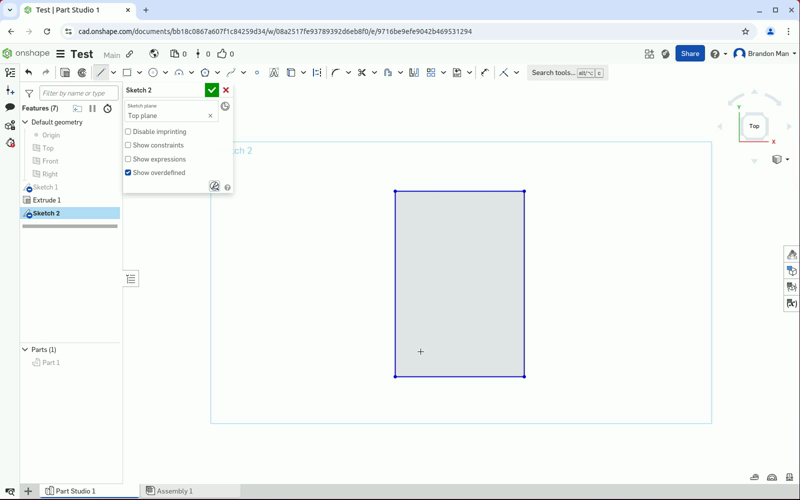
key_down(shift)
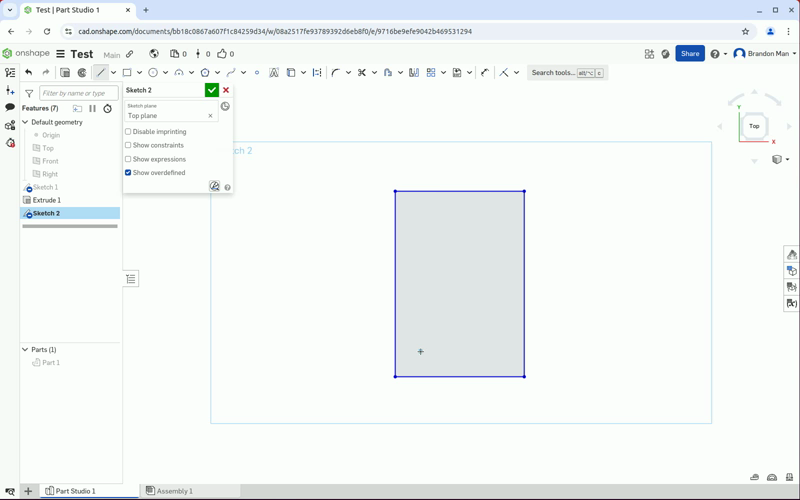
mouse_move(498, 351)
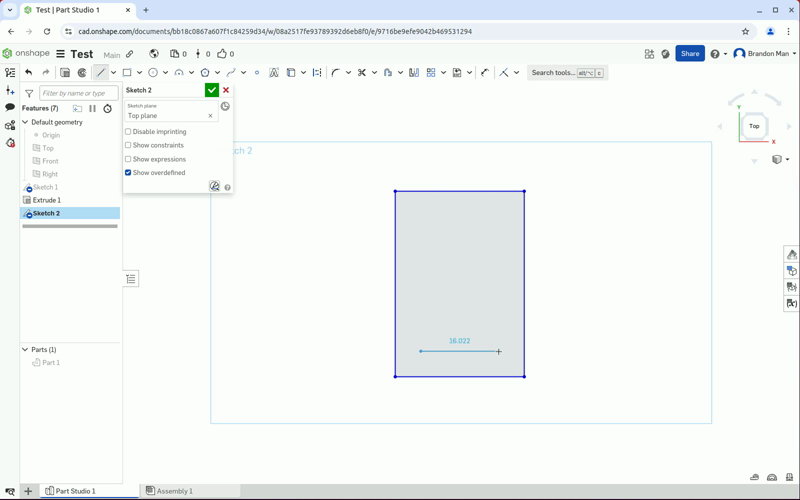
click(498, 351)
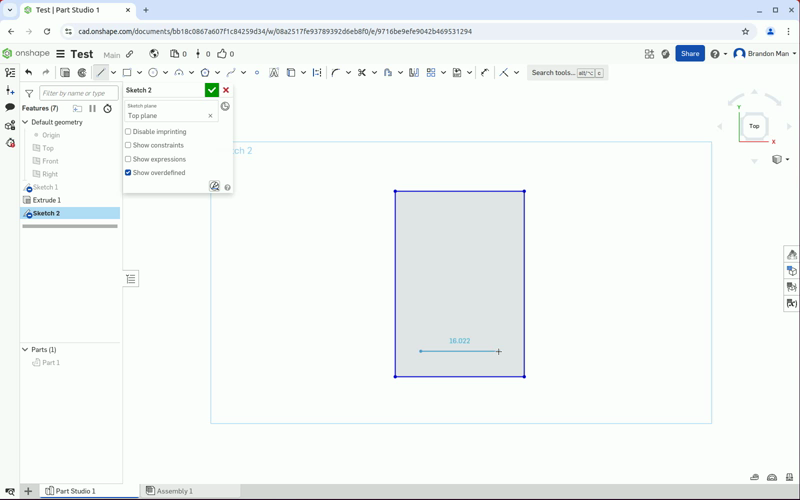
key_up(shift)
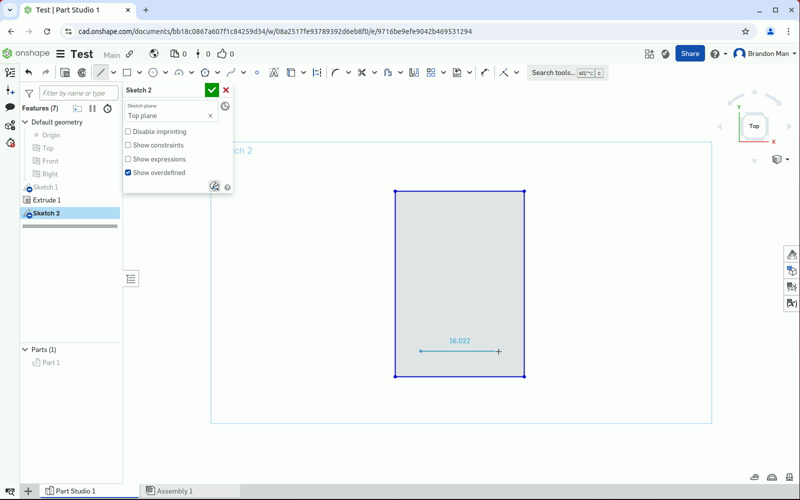
key_down(shift)
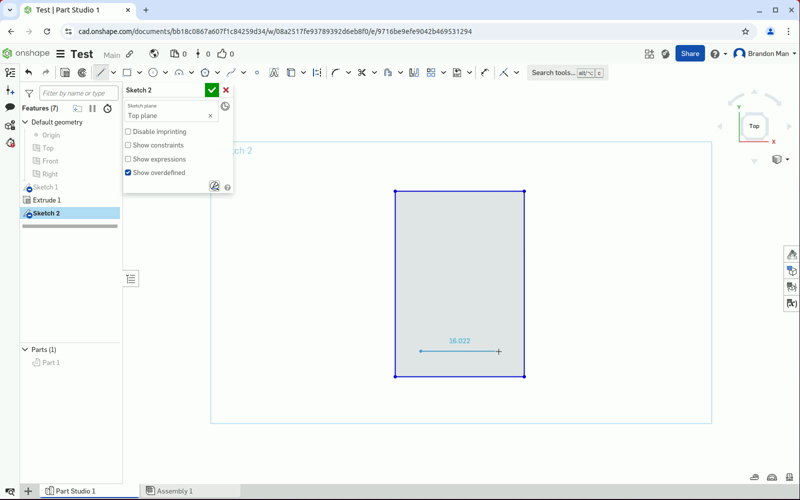
mouse_move(498, 216)
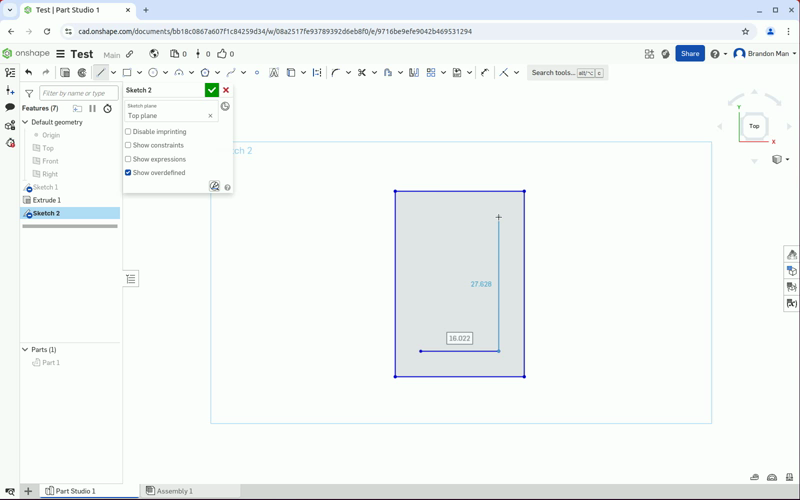
click(498, 216)
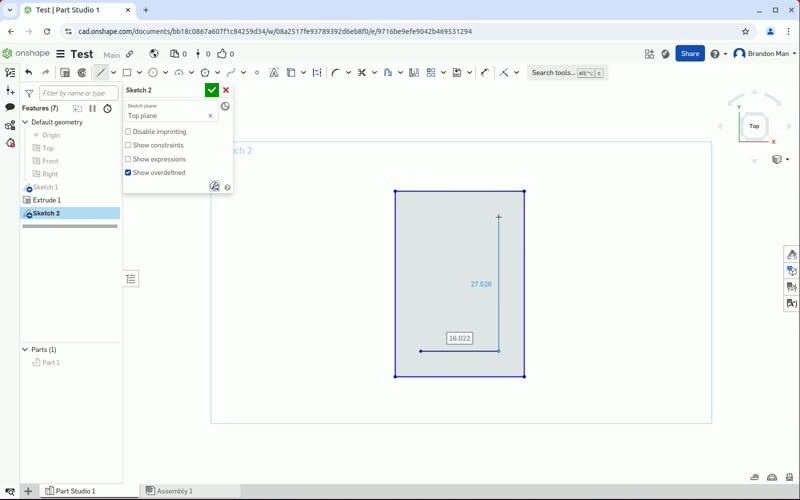
key_up(shift)
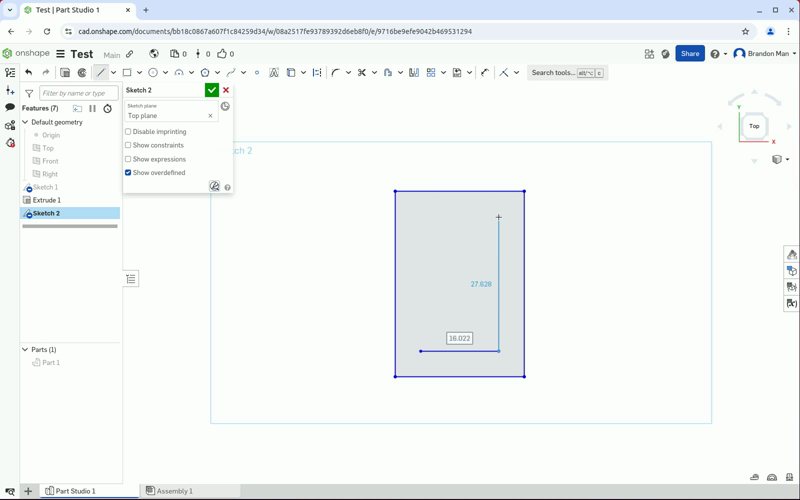
key_down(shift)
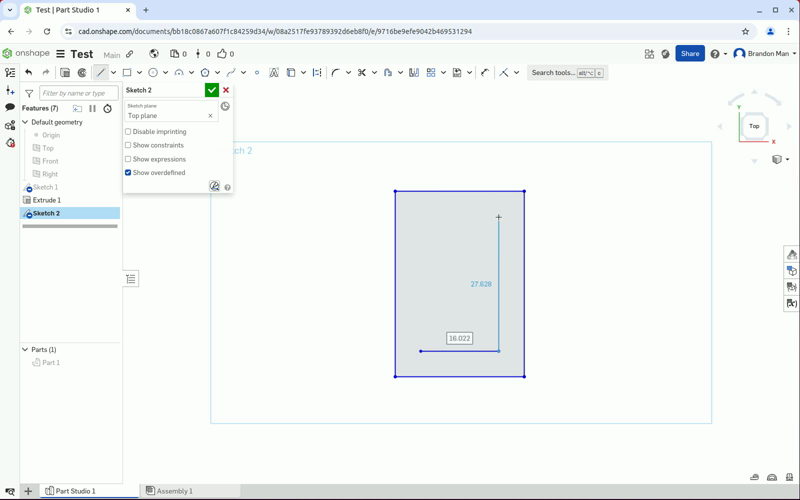
mouse_move(420, 216)
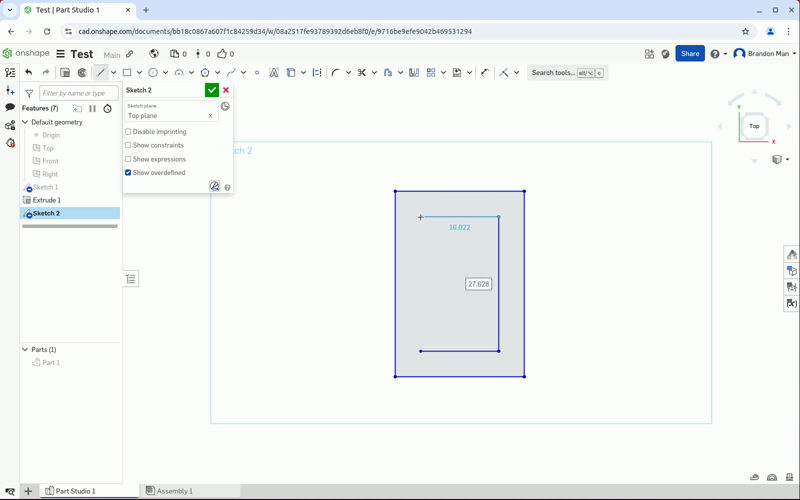
click(420, 216)
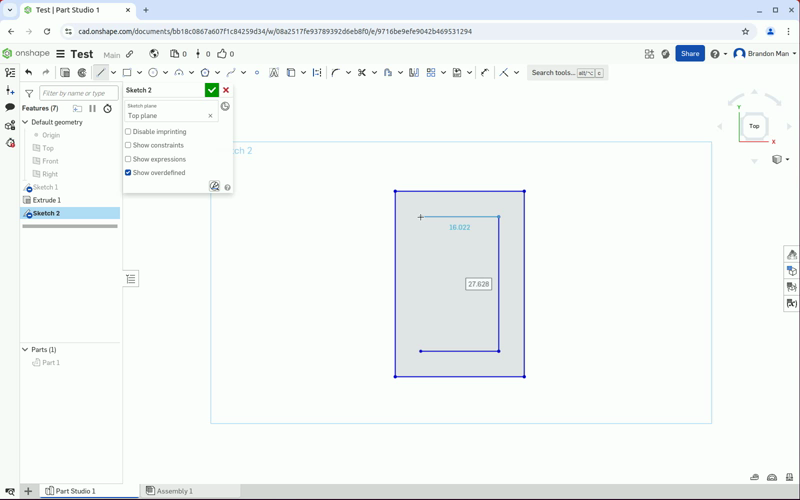
key_up(shift)
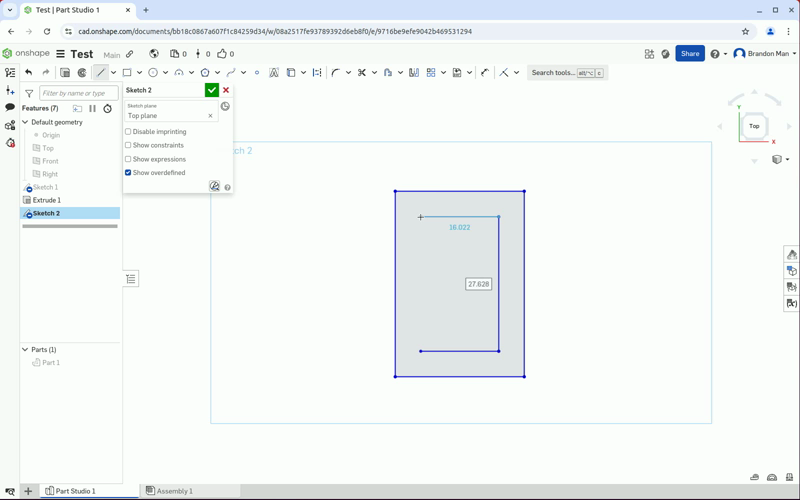
key_down(shift)
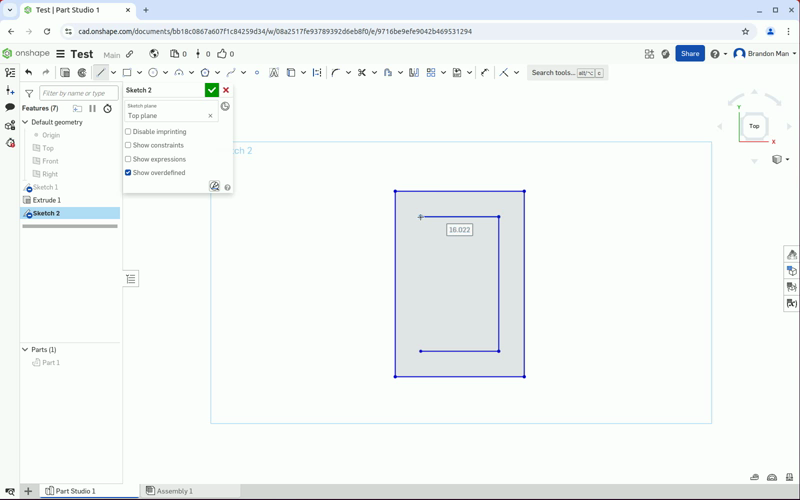
mouse_move(420, 351)
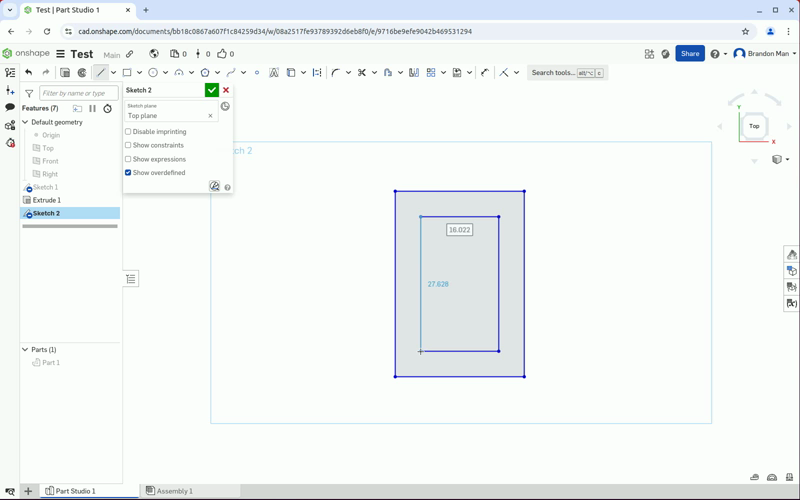
key_up(shift)
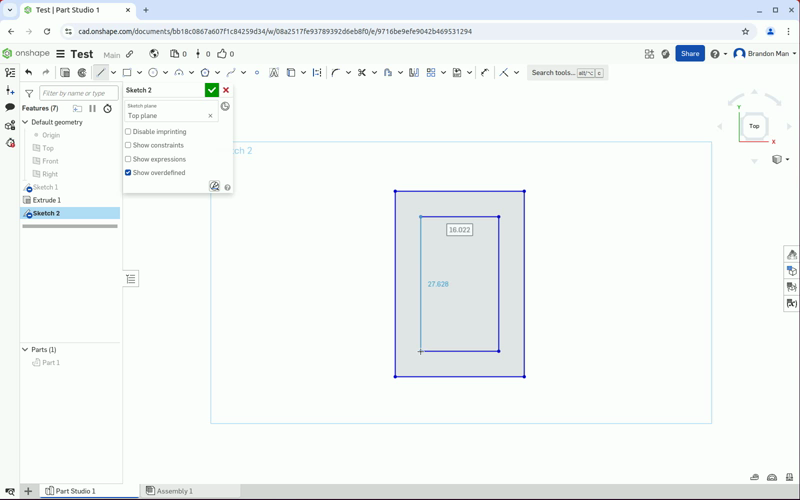
click(420, 351)
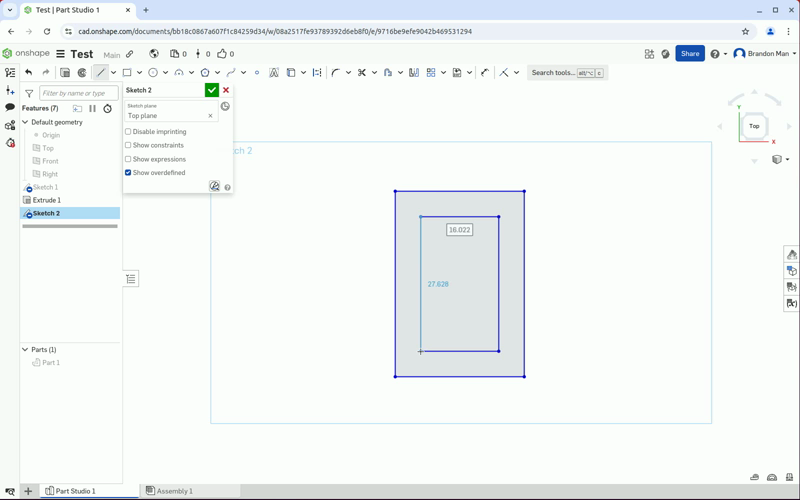
key(esc)
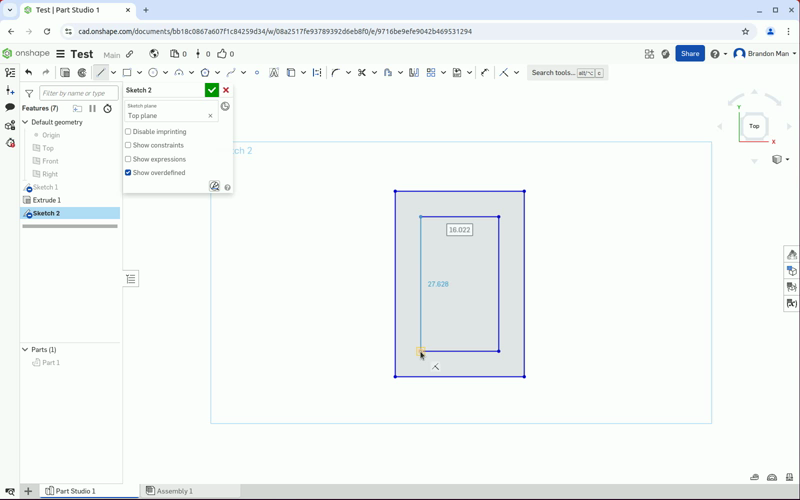
mouse_move(512, 339)
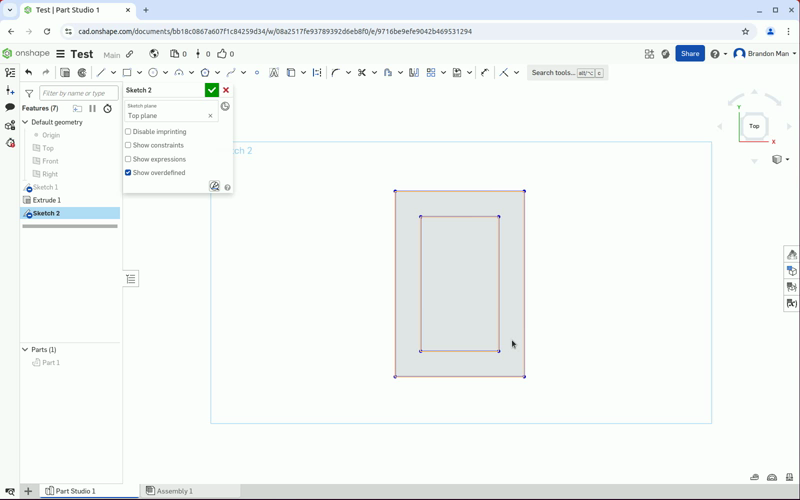
click(512, 339)
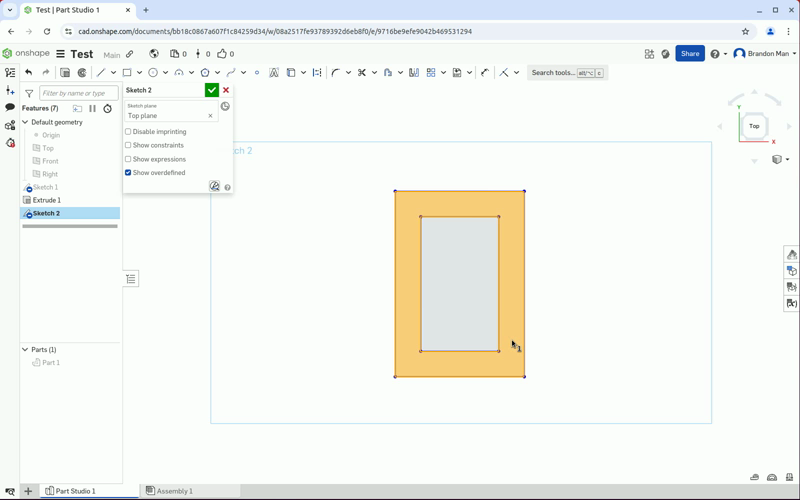
mouse_move(73, 352)
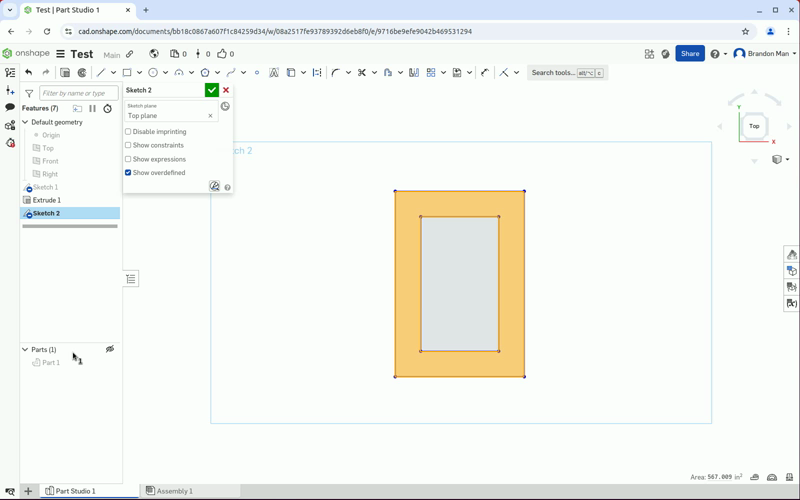
key(shift+y)
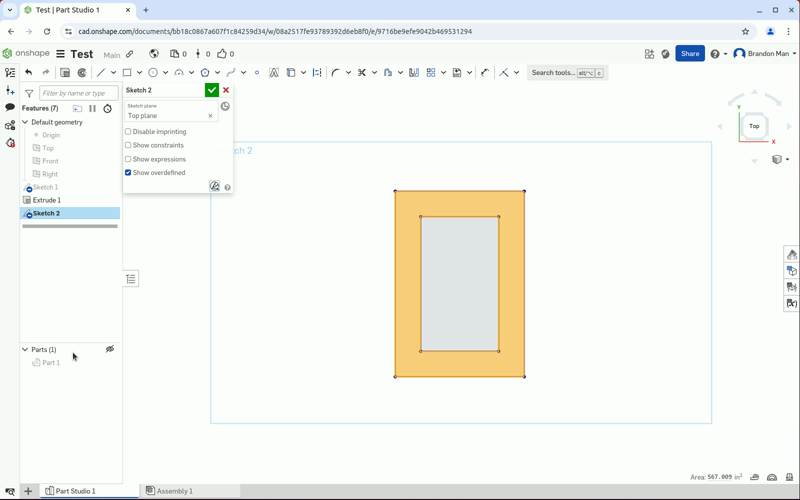
key(shift+e)
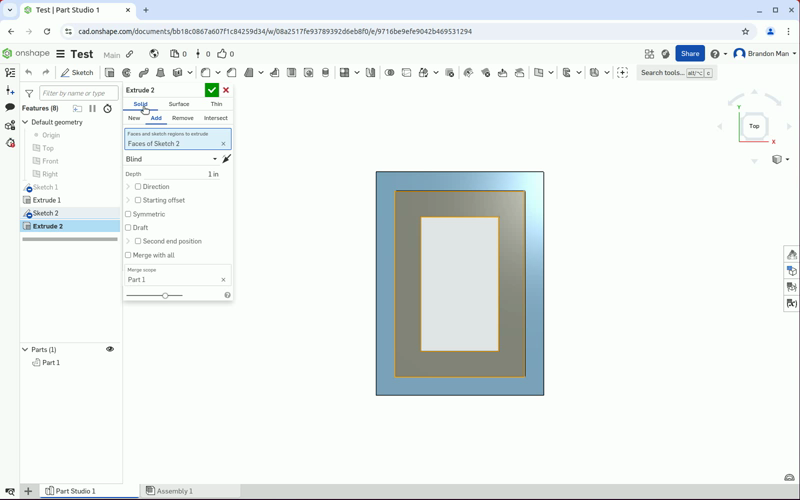
mouse_move(143, 106)
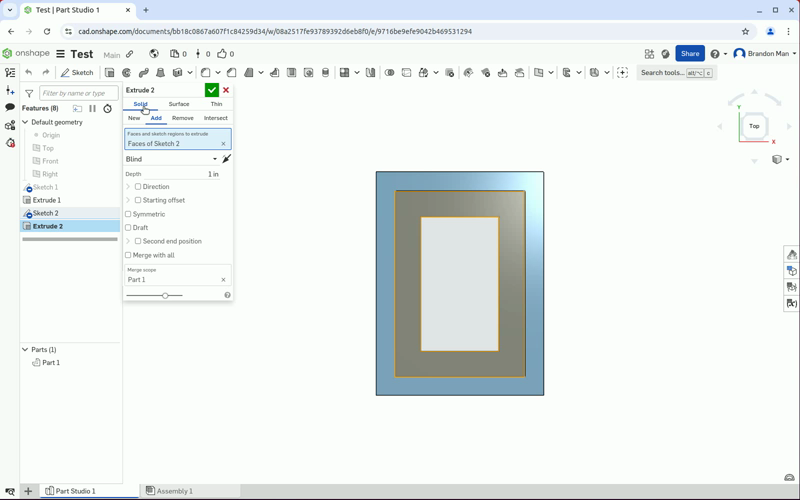
click(143, 106)
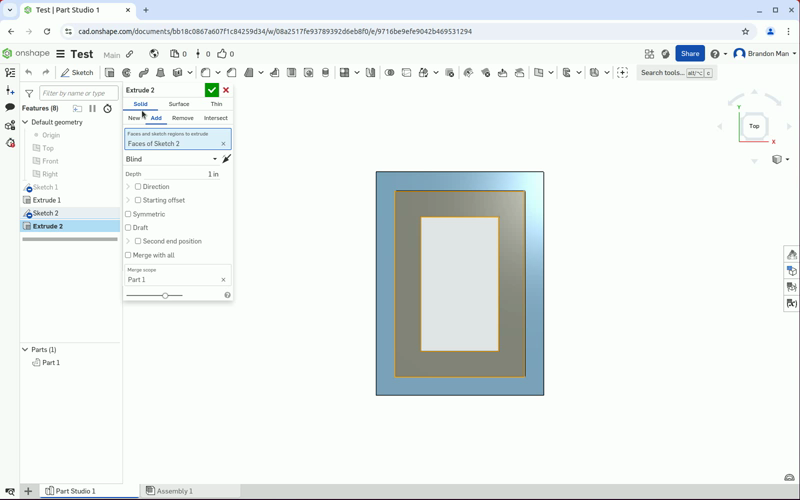
mouse_move(137, 120)
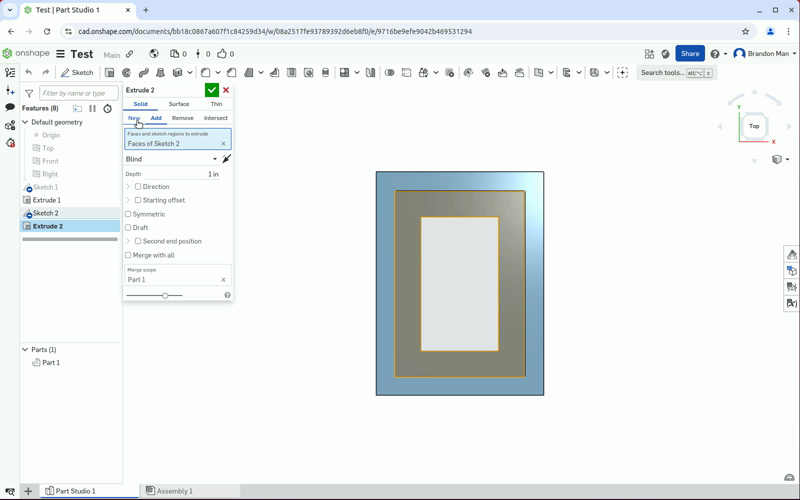
click(137, 120)
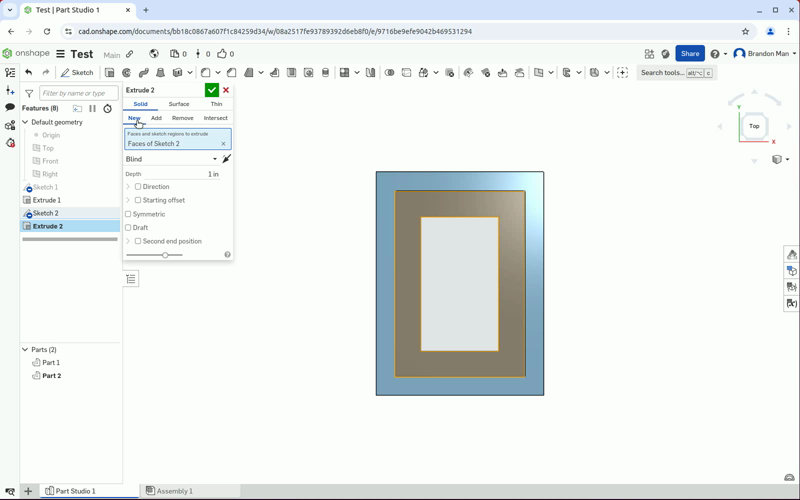
key(tab, 4)
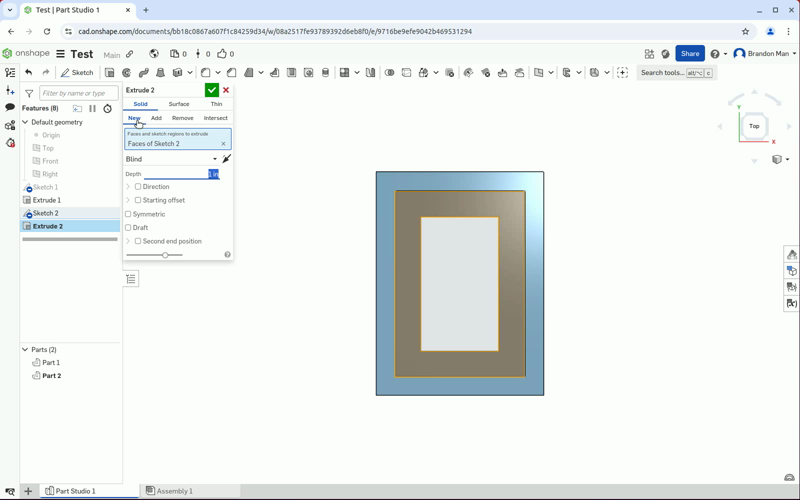
text(3.37)
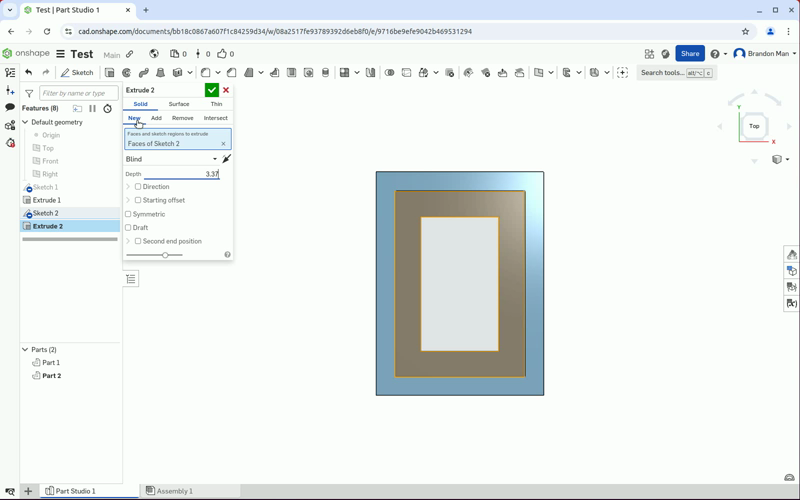
key(enter)
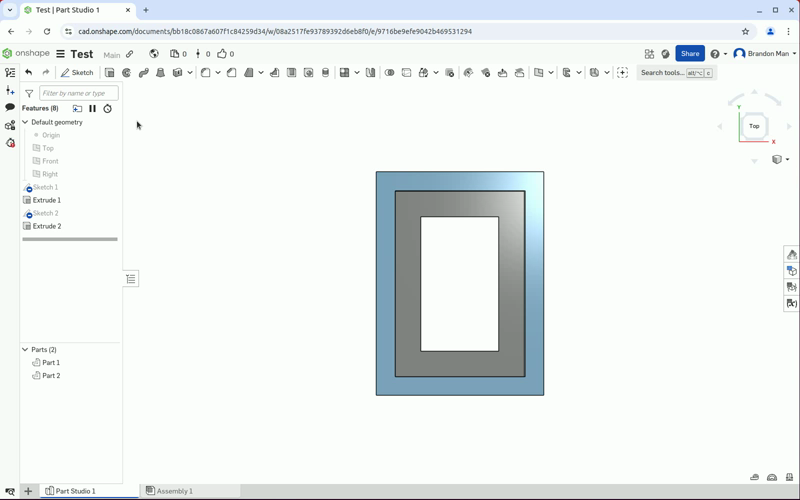
key(shift+h)
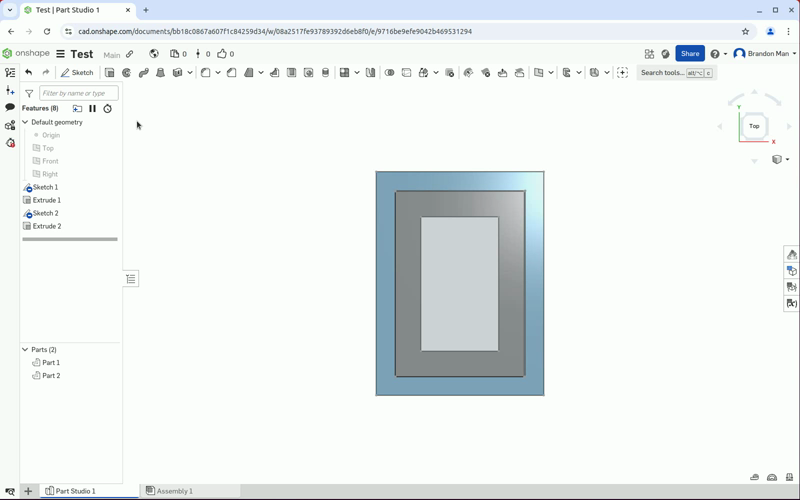
key(shift+h)
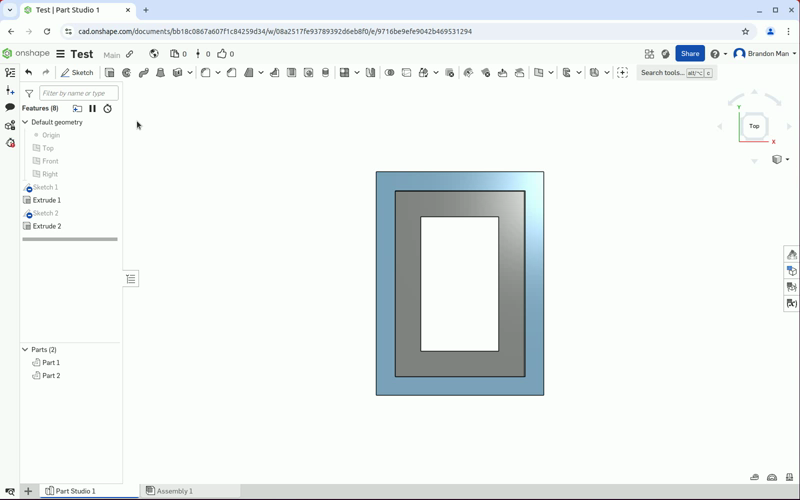
mouse_move(73, 189)
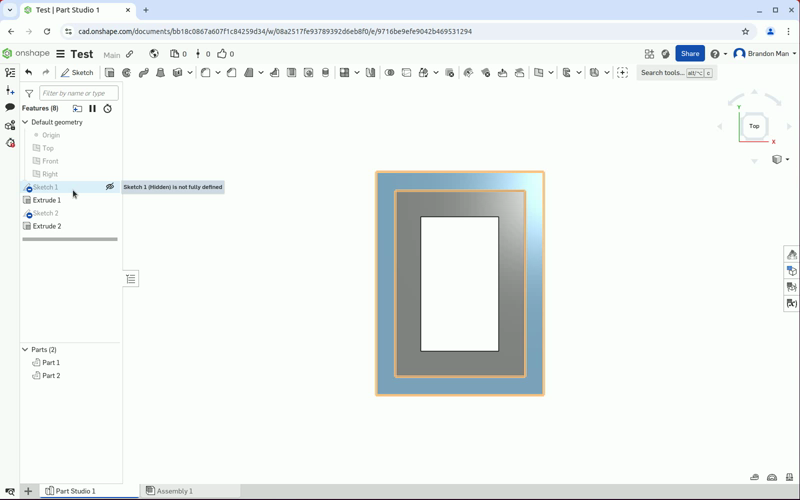
click(73, 189)
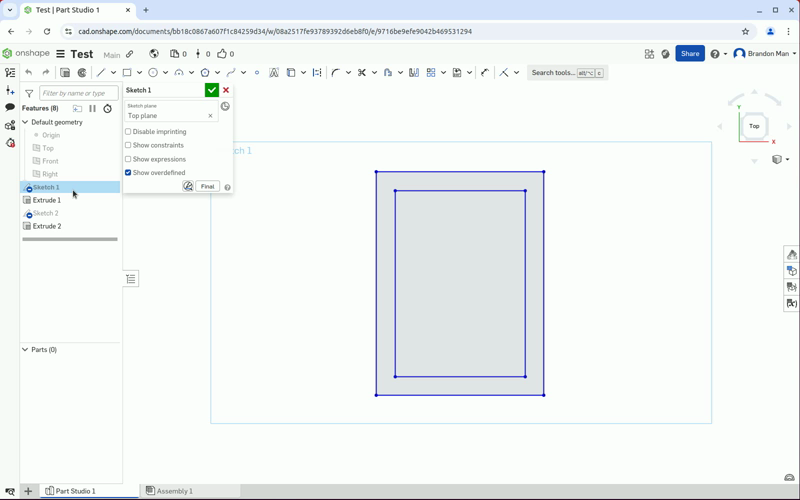
mouse_move(229, 92)
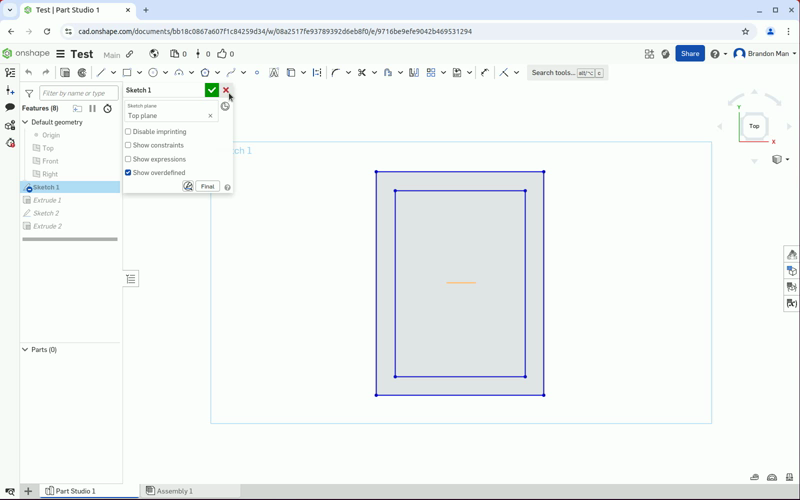
click(229, 92)
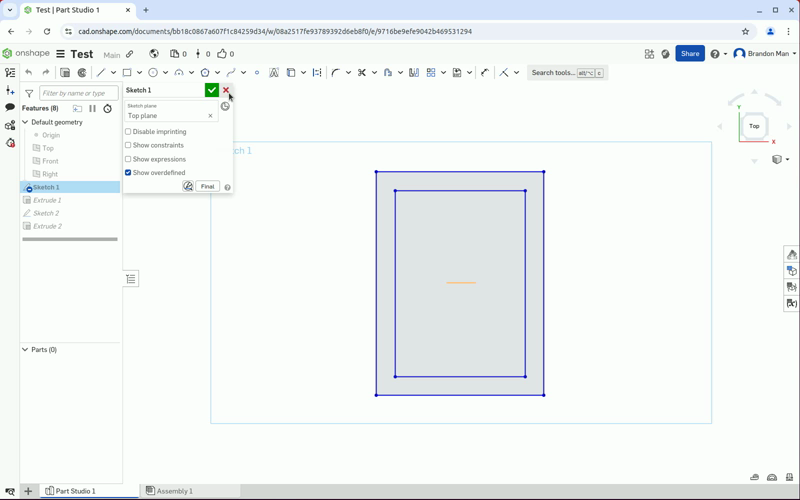
key(shift+s)
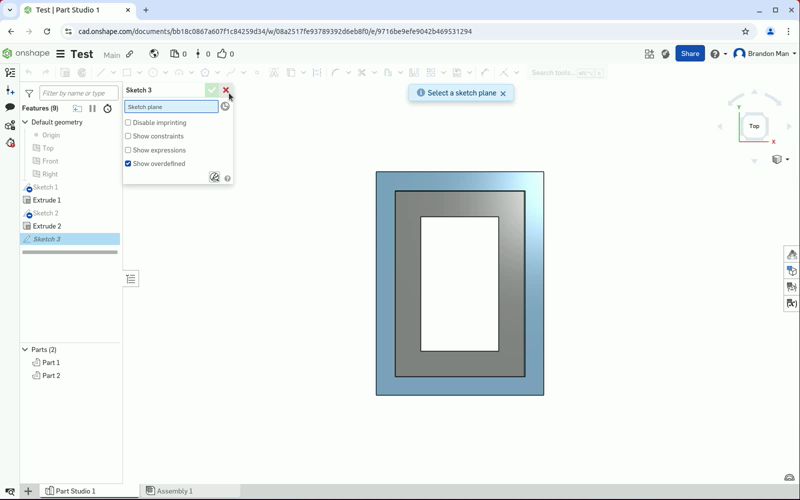
mouse_move(73, 150)
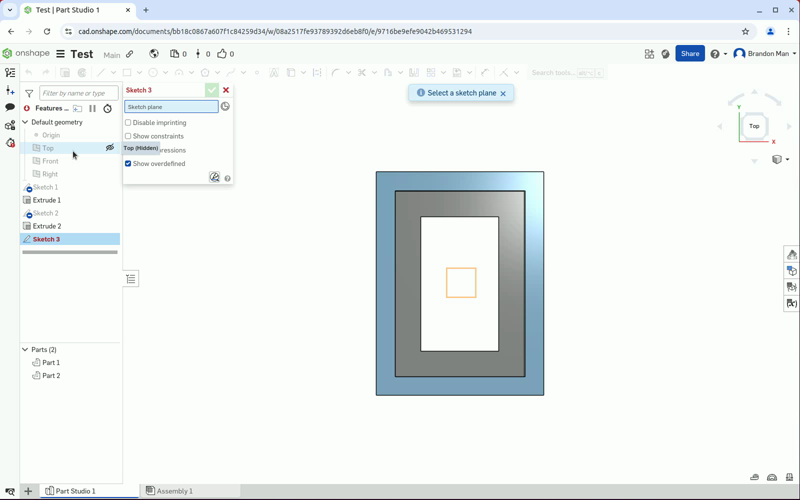
click(73, 150)
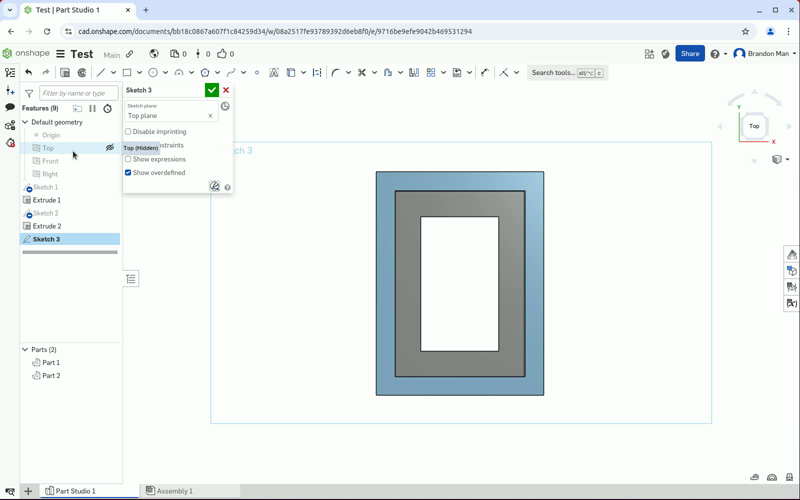
mouse_move(73, 352)
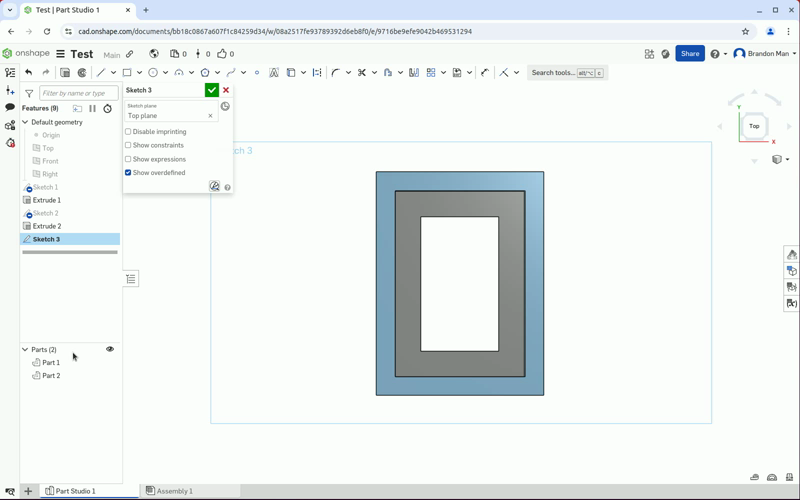
key(y)
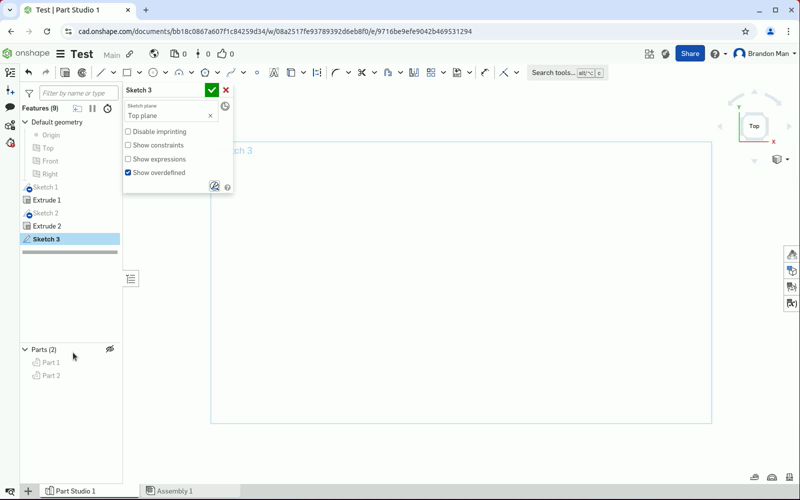
key(l)
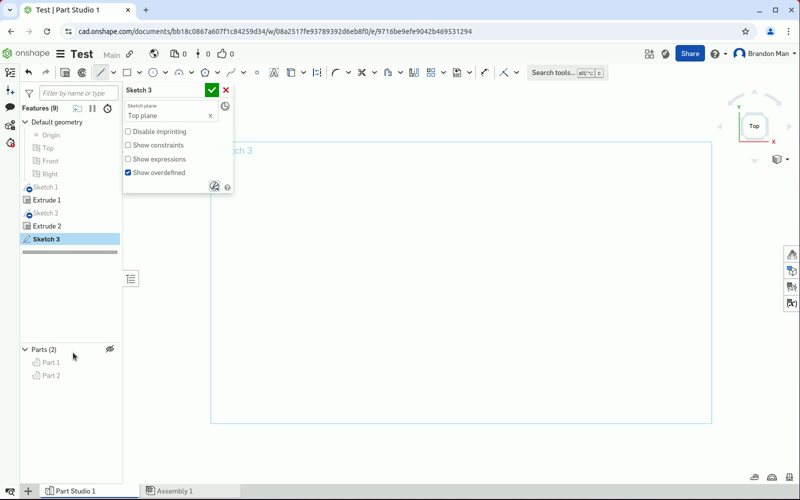
key_down(shift)
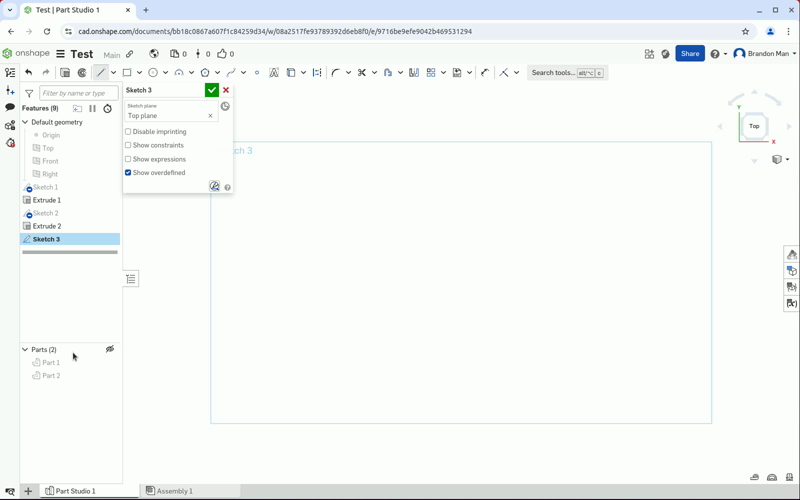
mouse_move(420, 351)
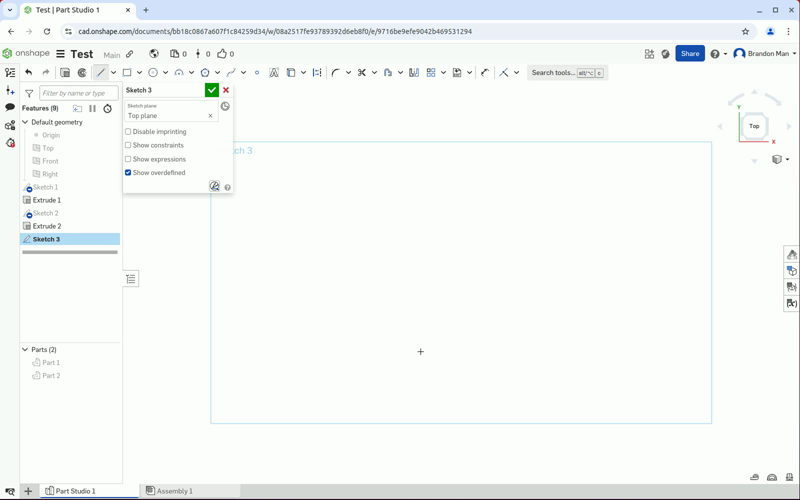
click(420, 351)
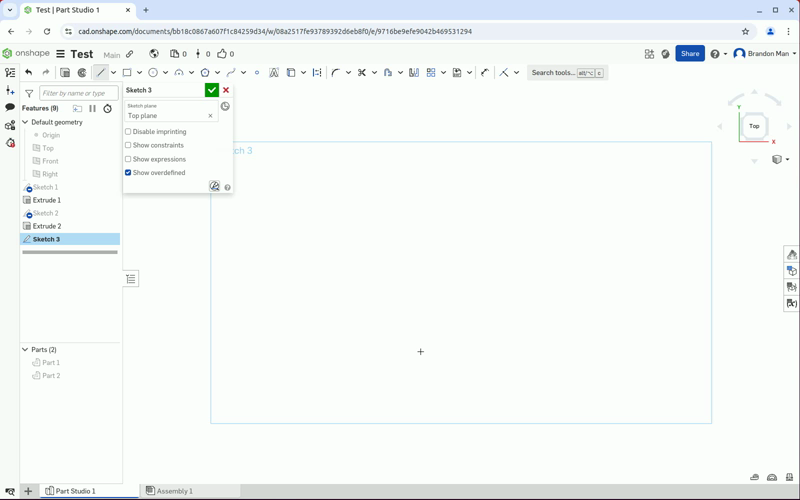
key_up(shift)
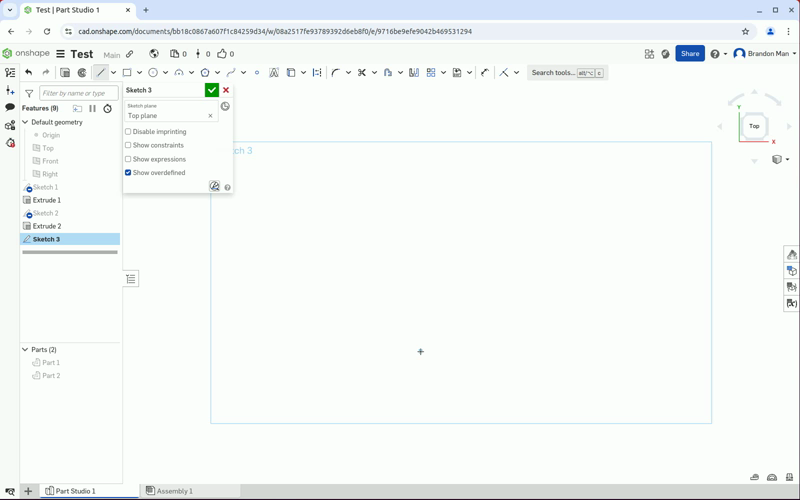
key_down(shift)
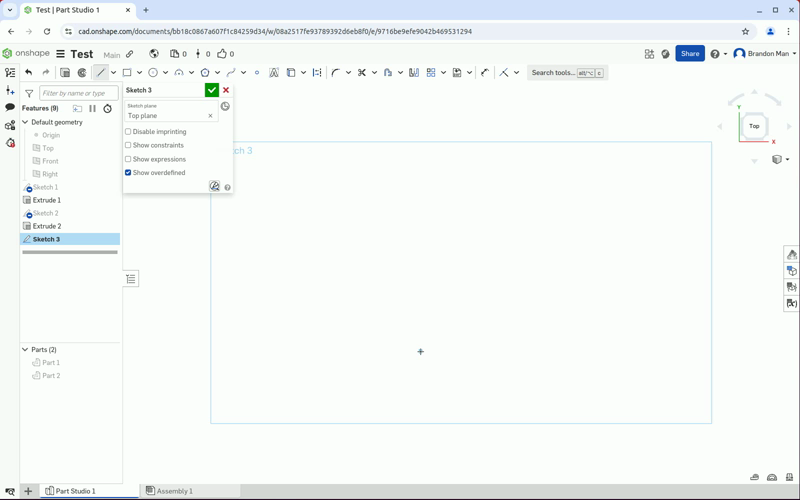
mouse_move(498, 351)
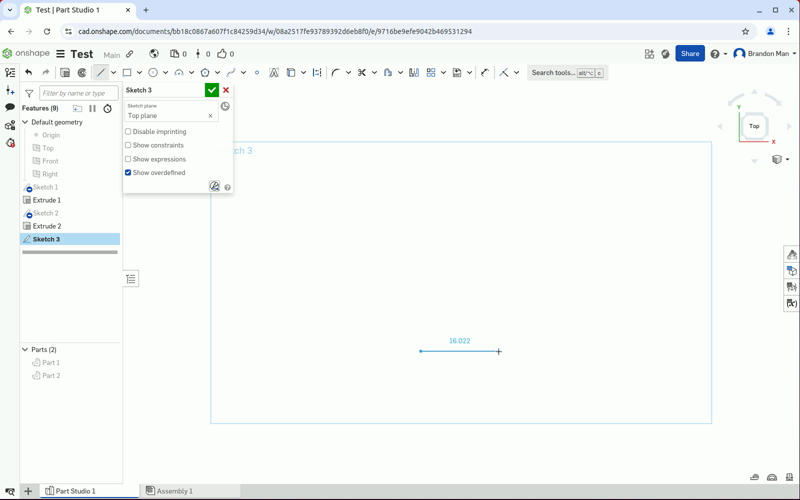
click(498, 351)
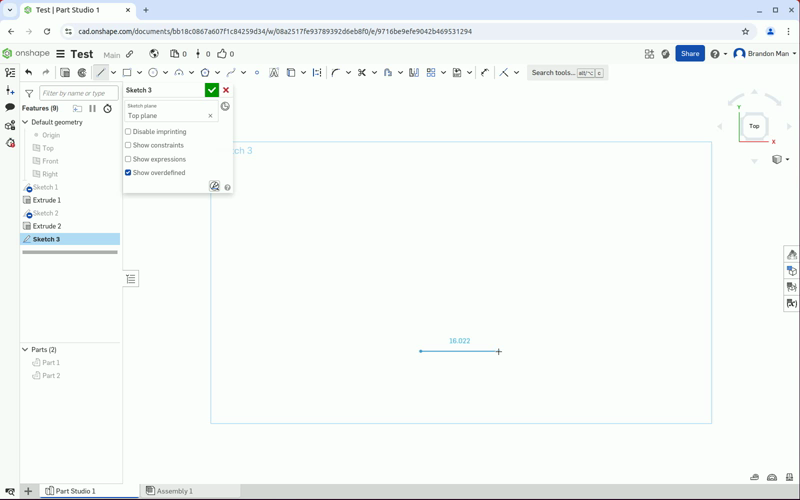
key_up(shift)
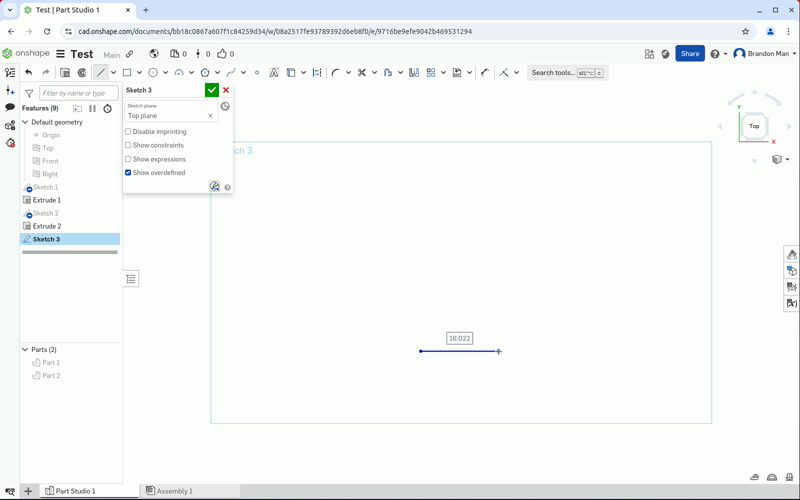
key_down(shift)
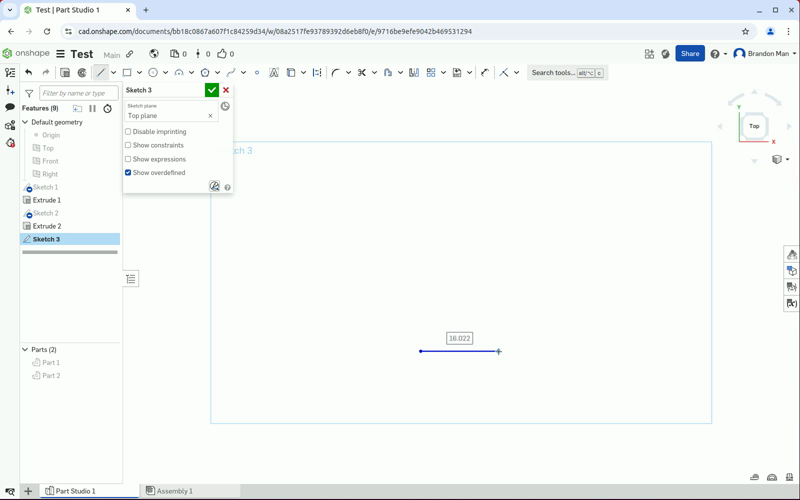
mouse_move(498, 216)
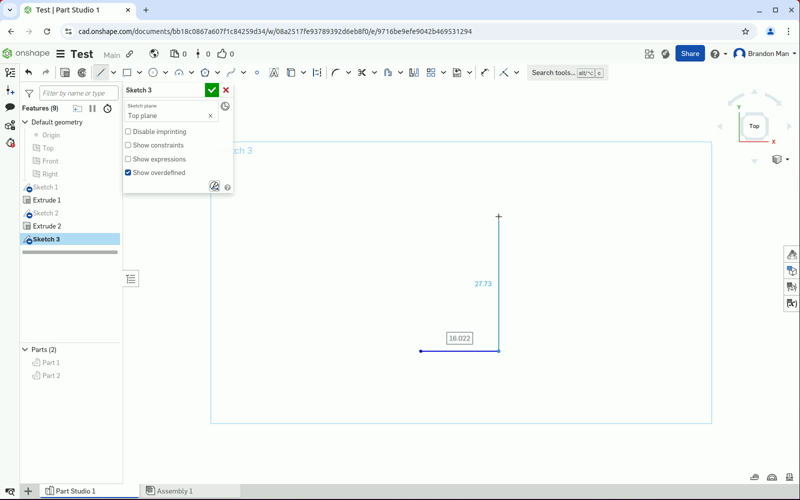
click(498, 216)
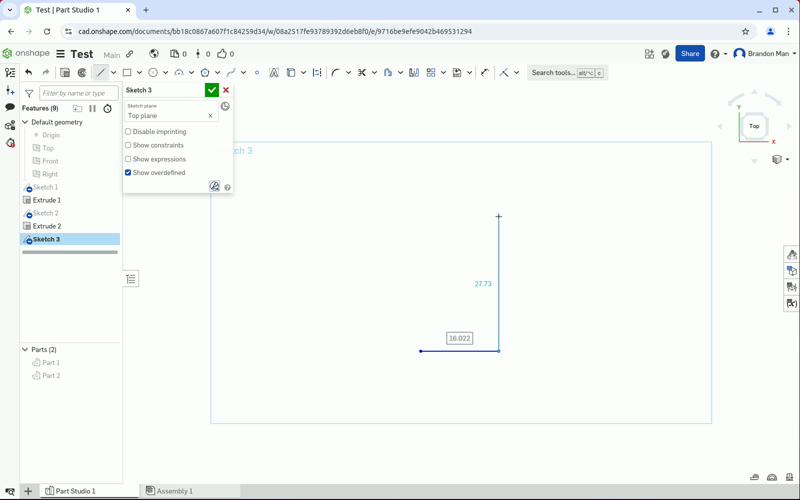
key_up(shift)
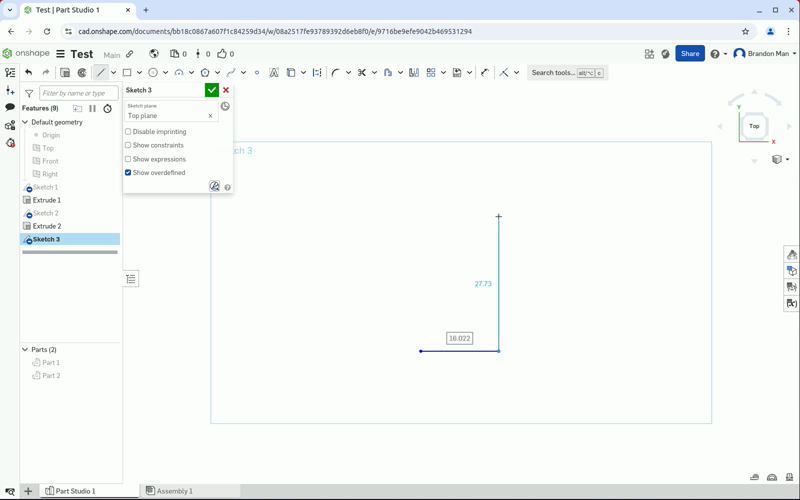
key_down(shift)
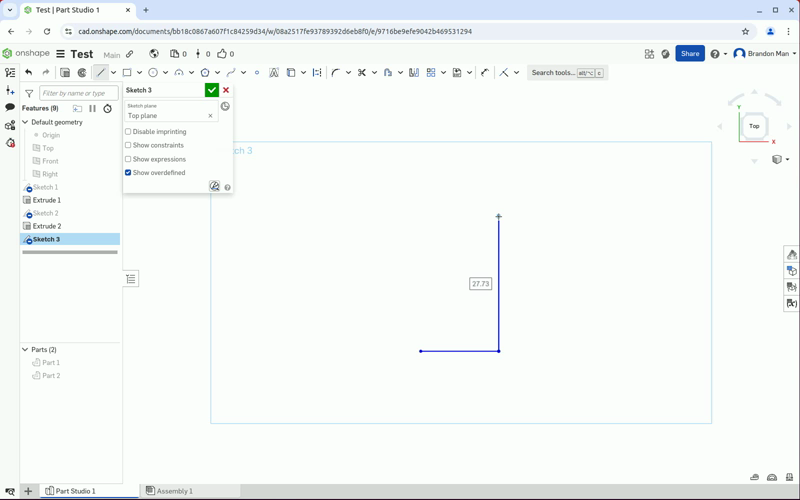
mouse_move(420, 216)
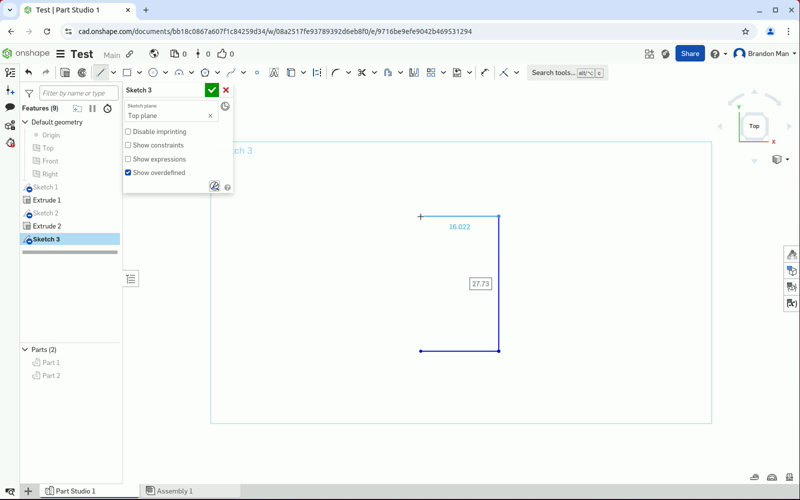
click(420, 216)
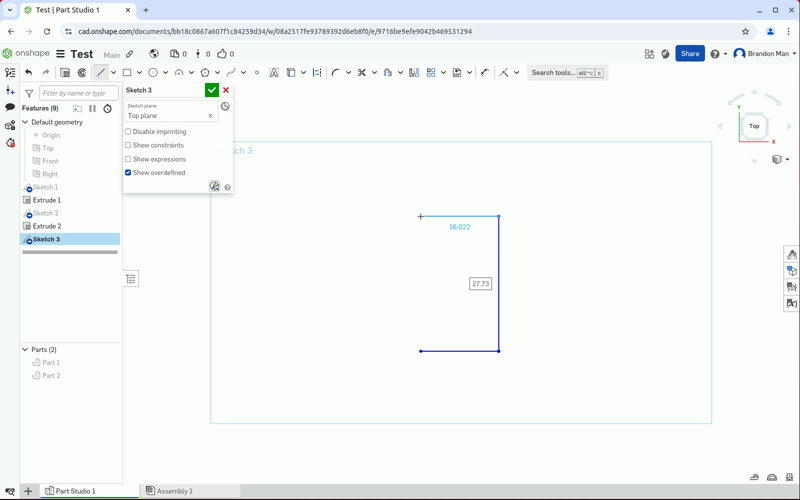
key_up(shift)
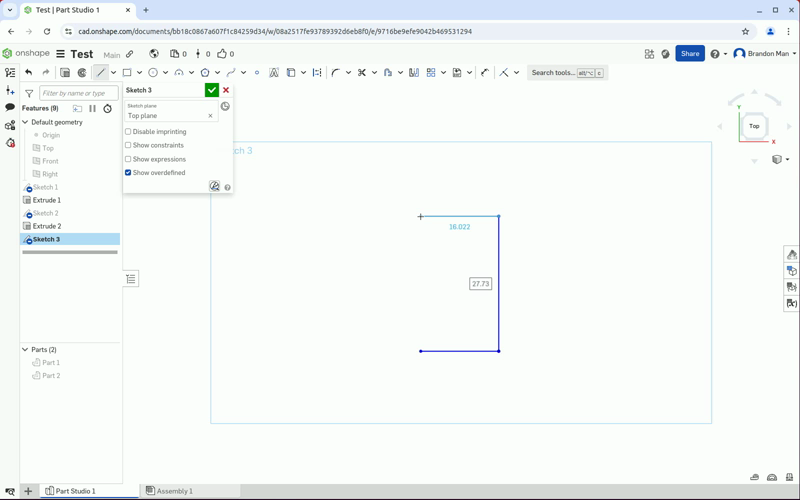
key_down(shift)
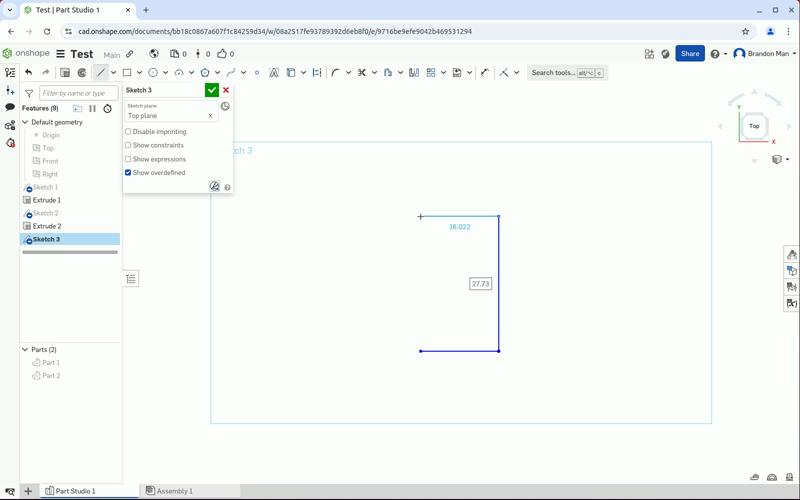
mouse_move(420, 351)
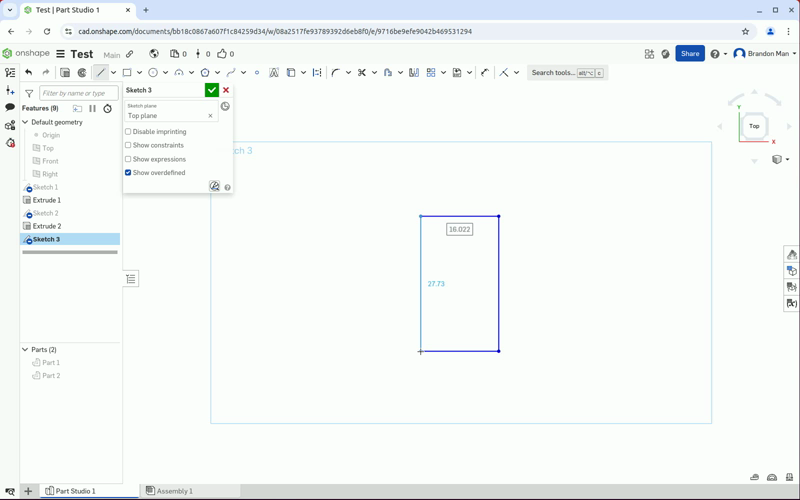
key_up(shift)
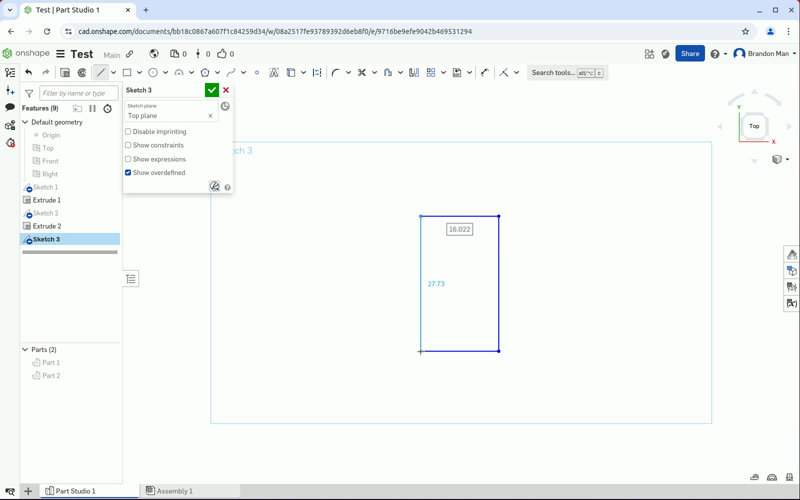
click(420, 351)
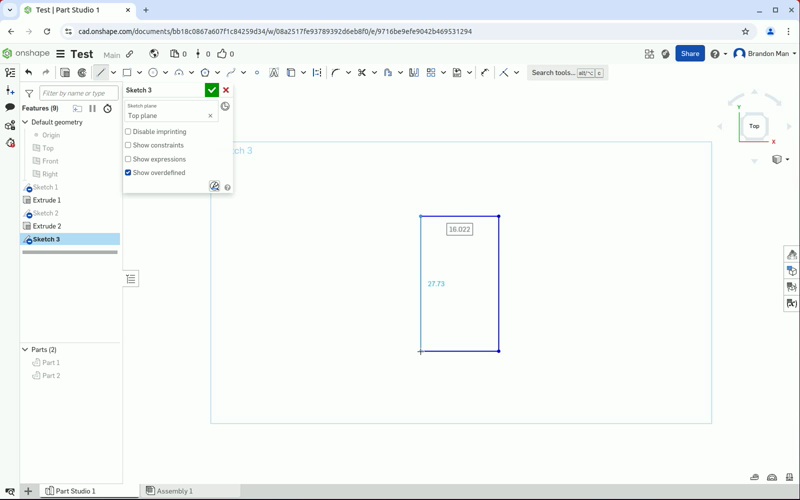
key(esc)
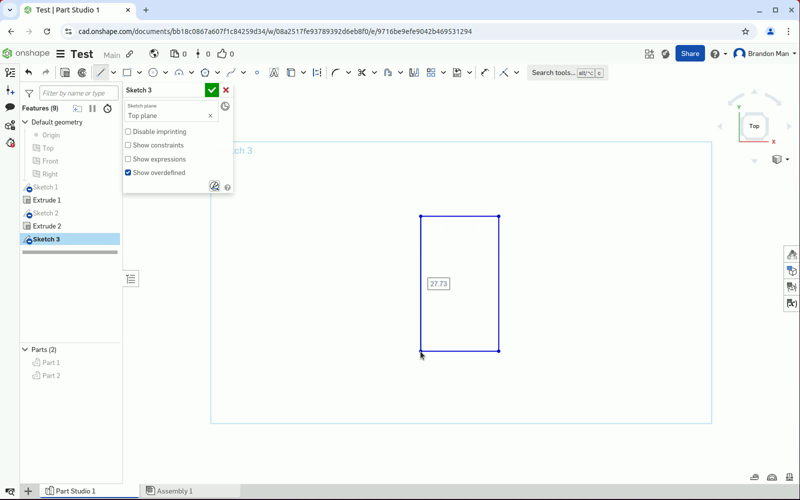
mouse_move(478, 246)
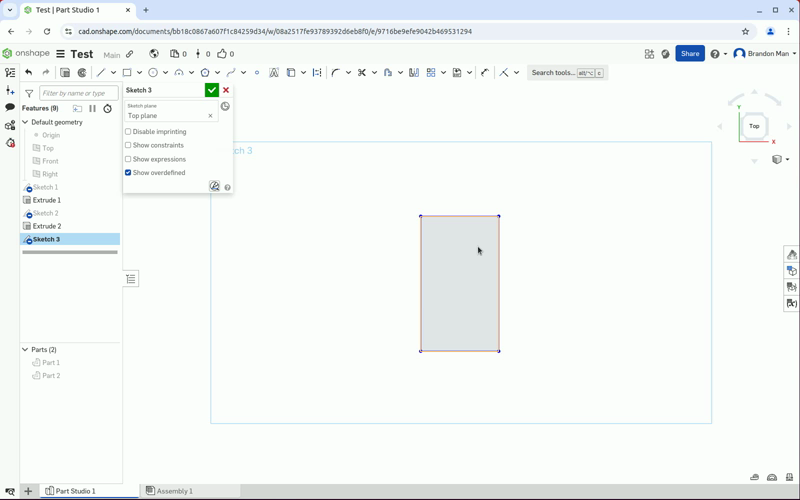
click(478, 246)
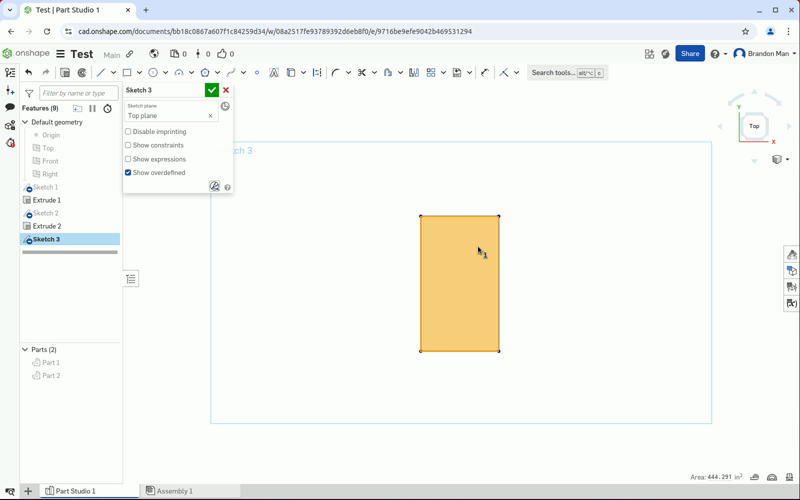
mouse_move(73, 352)
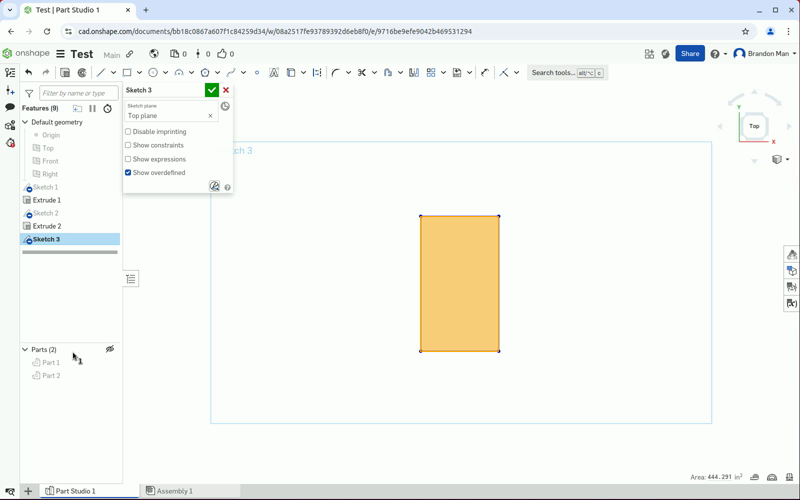
key(shift+y)
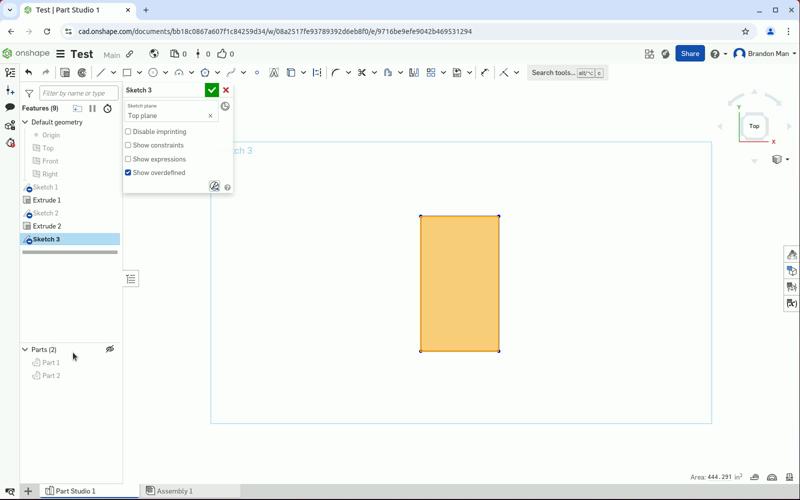
key(shift+e)
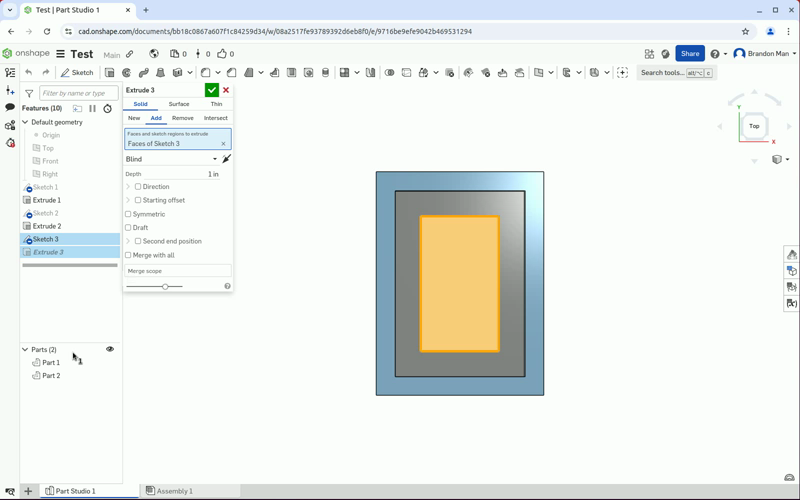
mouse_move(143, 106)
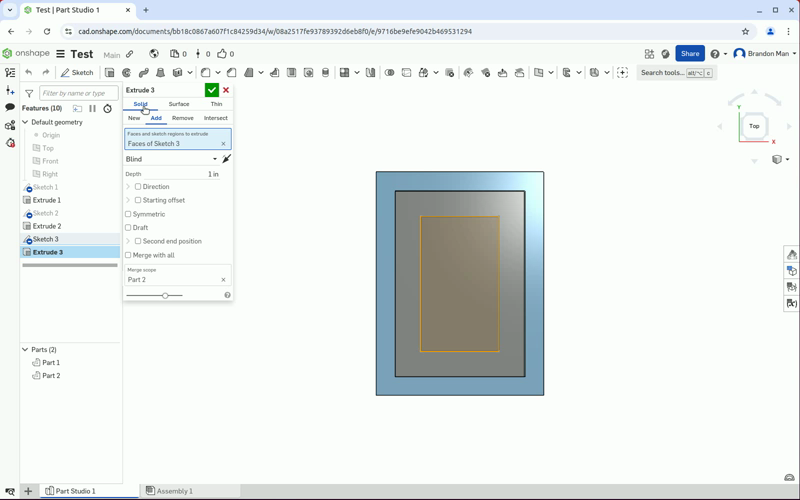
click(143, 106)
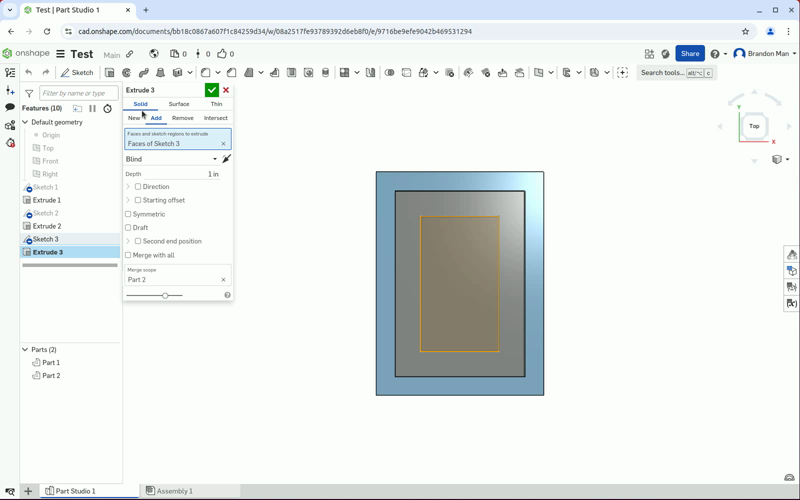
mouse_move(137, 120)
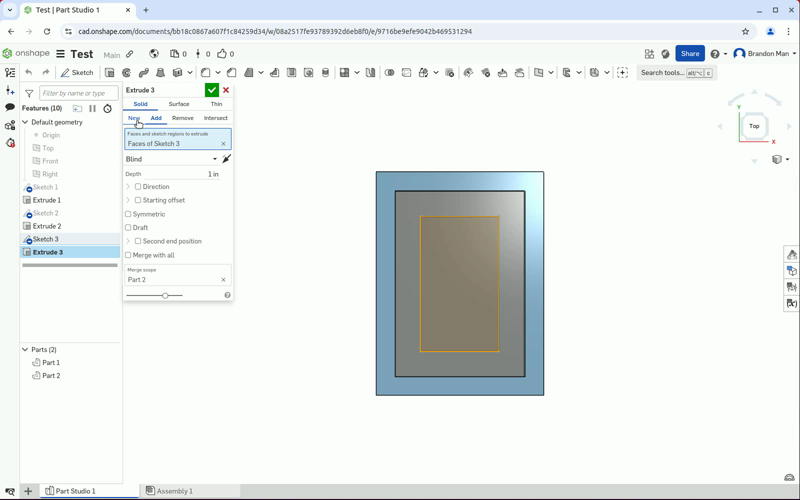
click(137, 120)
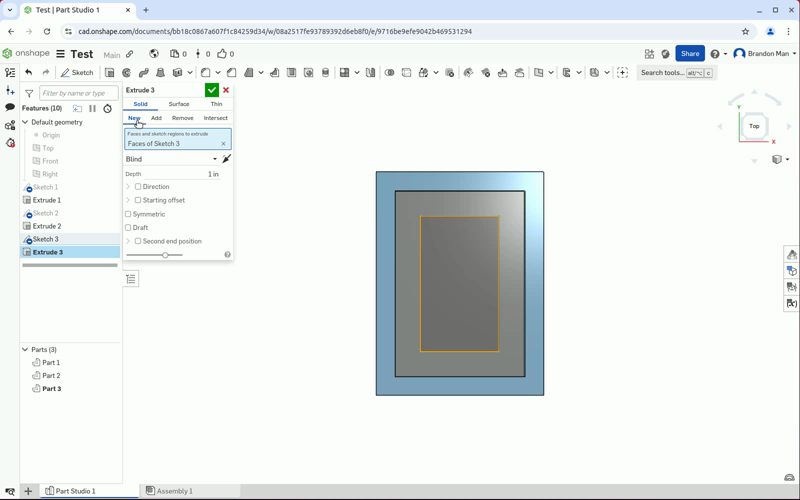
key(tab, 4)
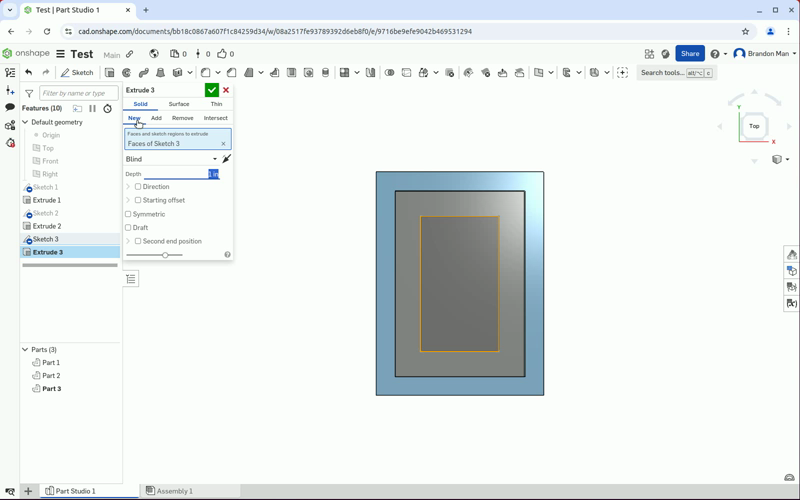
text(3.37)
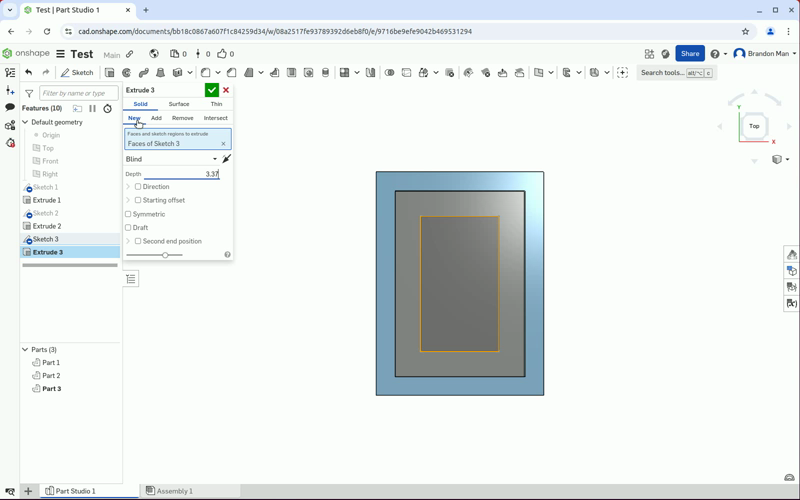
key(enter)
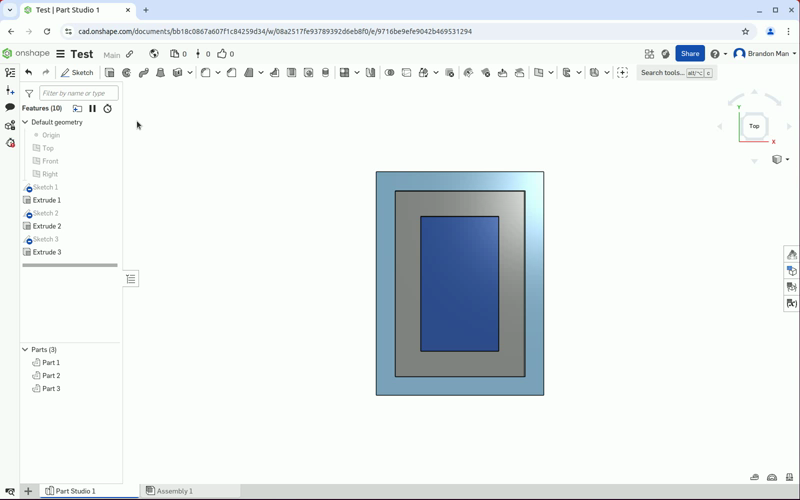
key(shift+h)
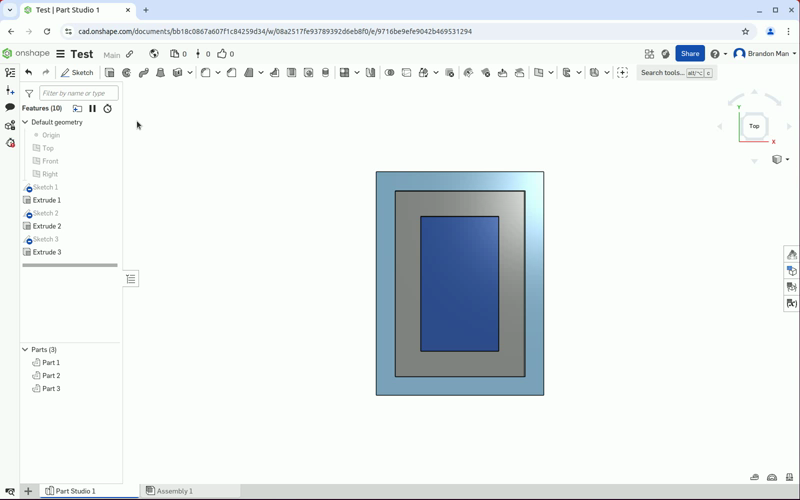
key(shift+h)
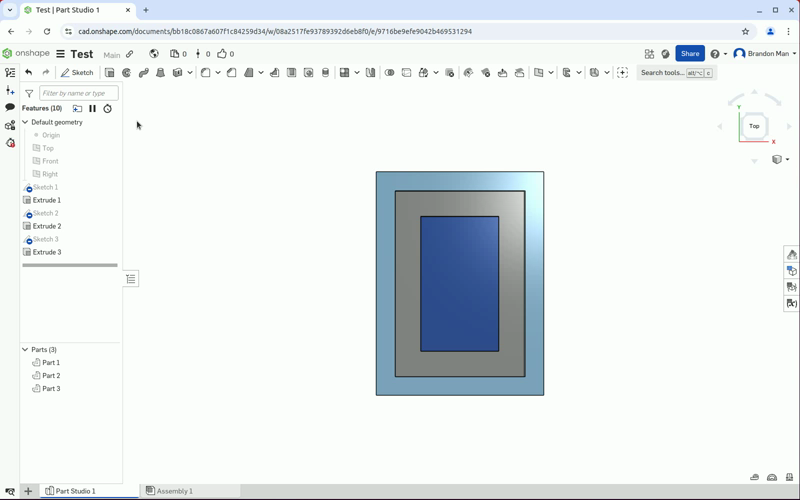
mouse_move(73, 189)
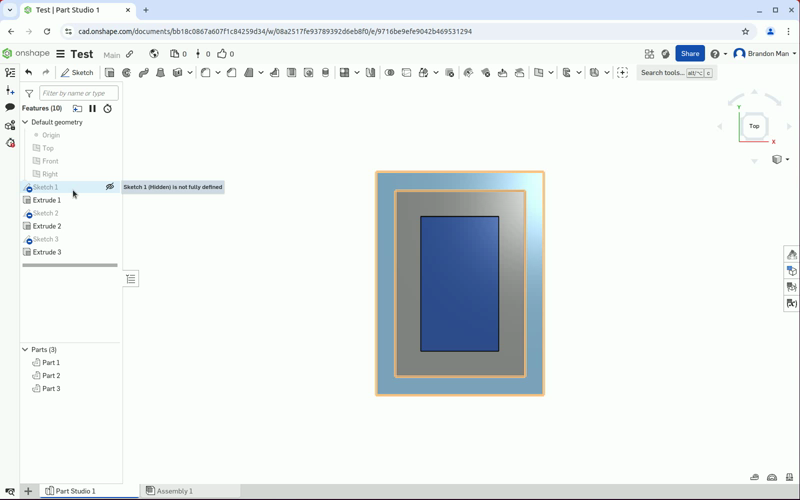
click(73, 189)
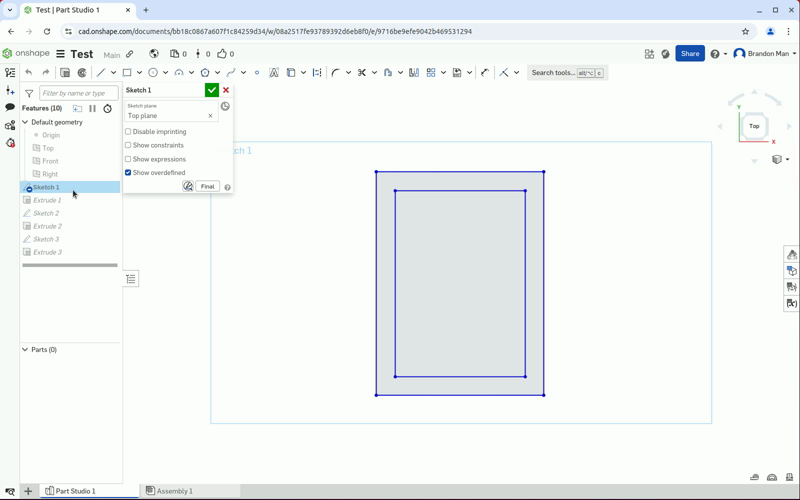
mouse_move(229, 92)
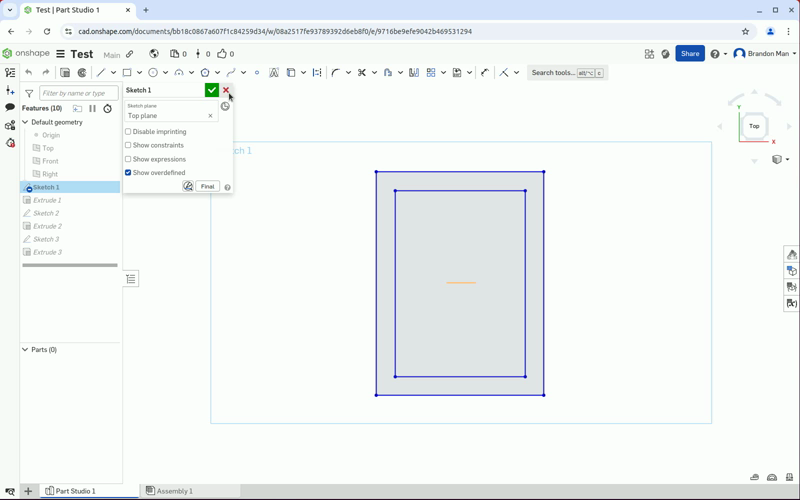
click(229, 92)
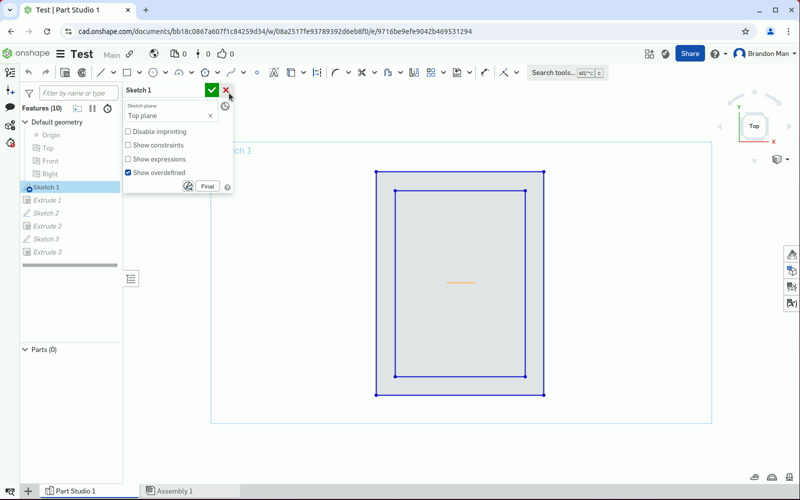
key(shift+s)
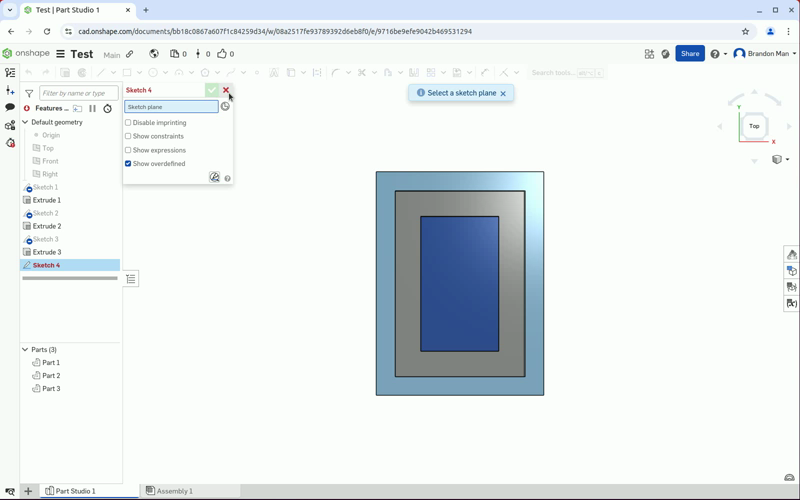
mouse_move(73, 150)
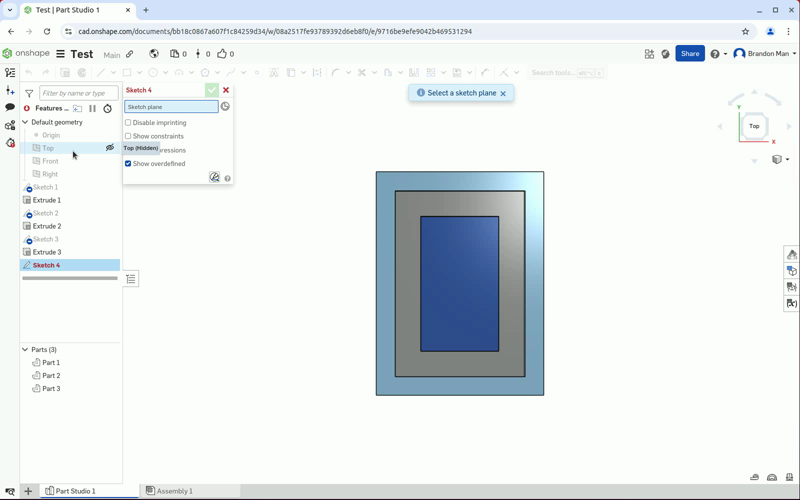
click(73, 150)
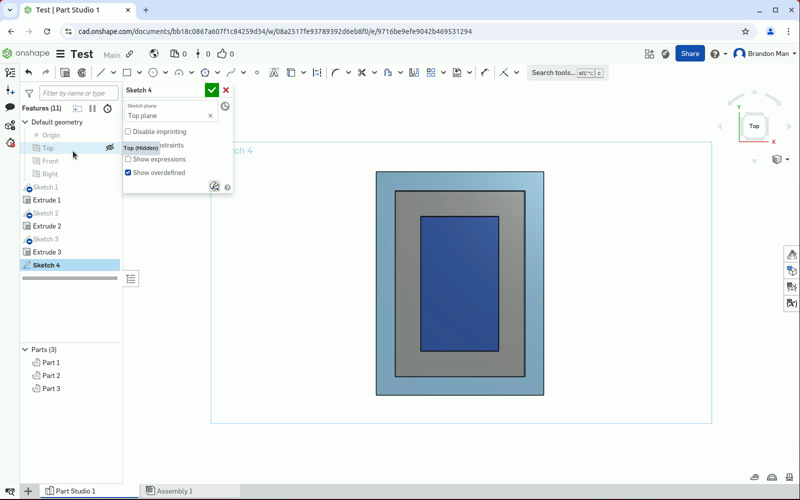
mouse_move(73, 352)
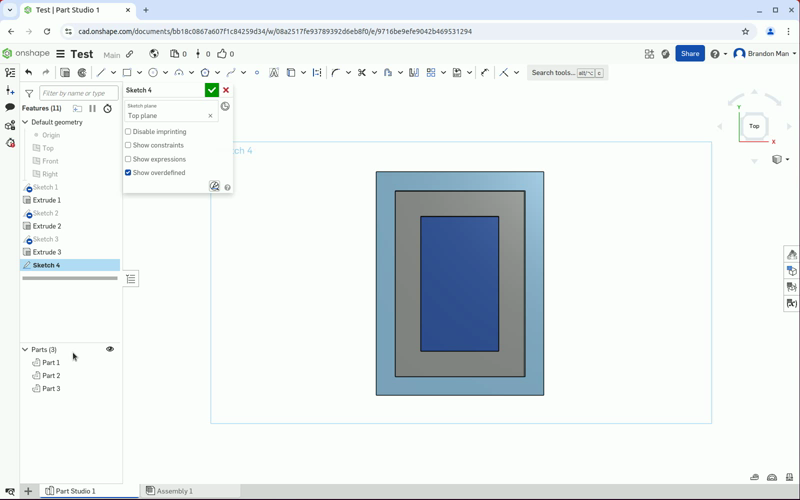
key(y)
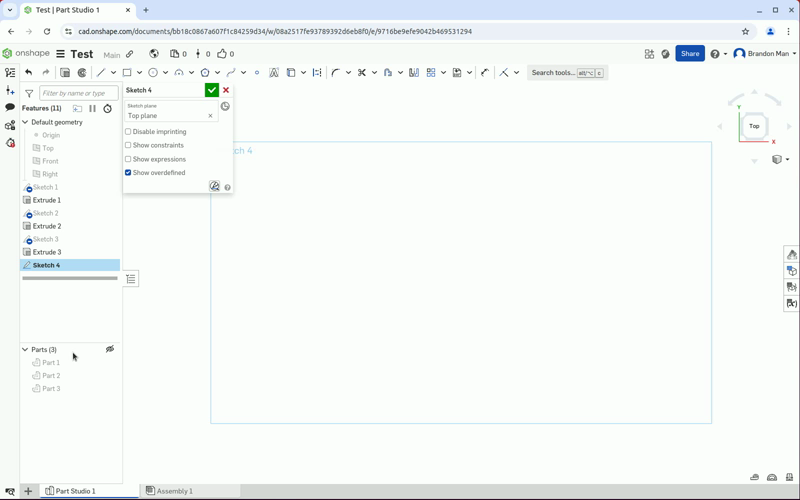
key(l)
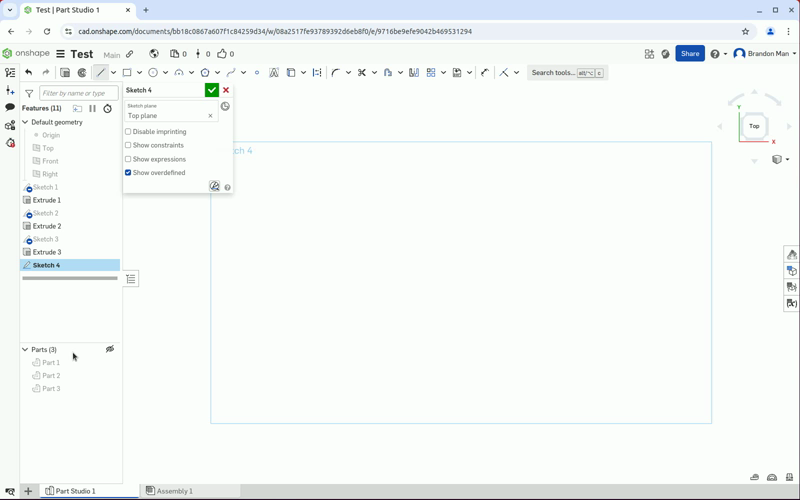
key_down(shift)
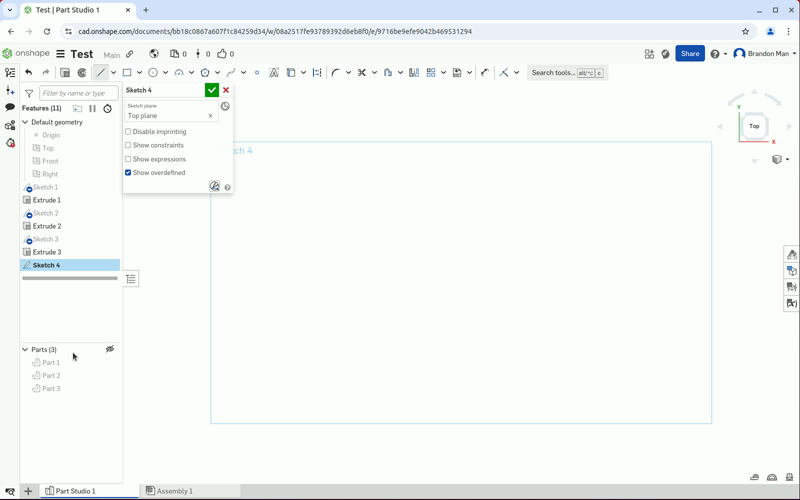
mouse_move(395, 376)
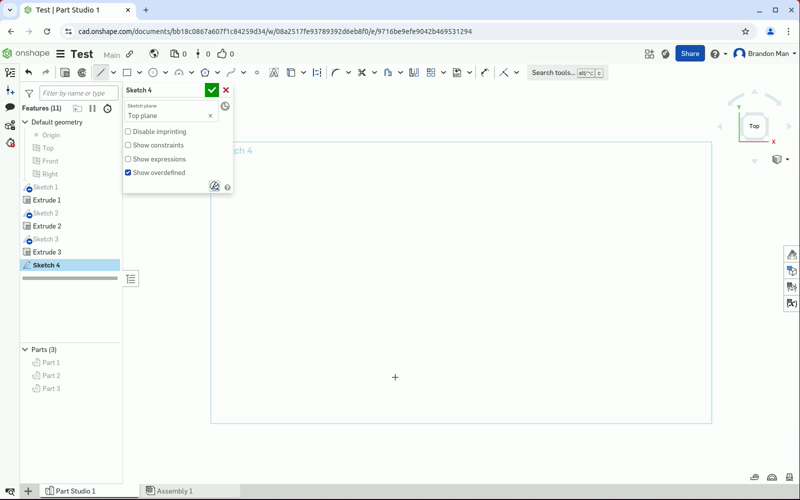
click(395, 376)
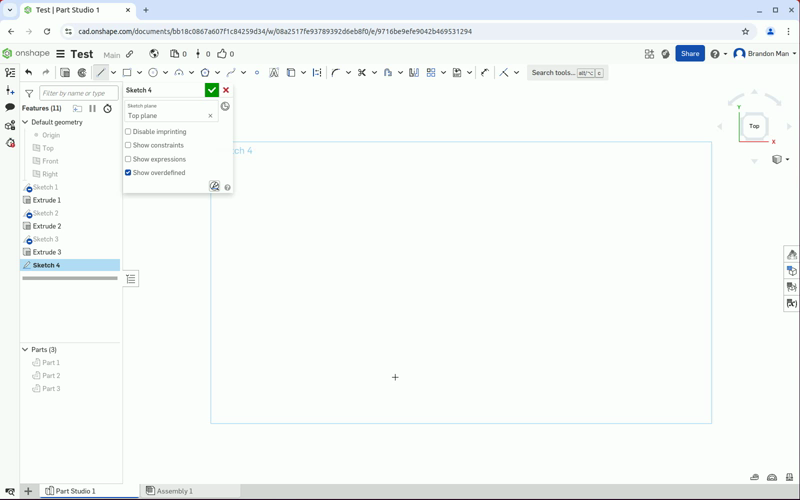
key_up(shift)
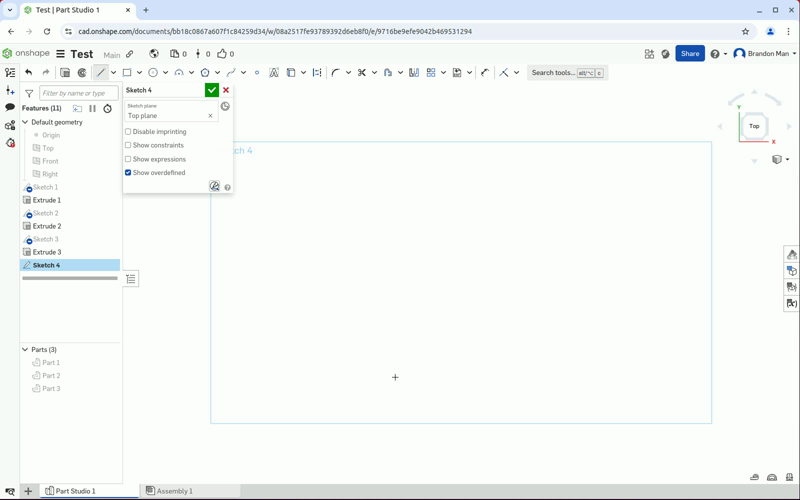
key_down(shift)
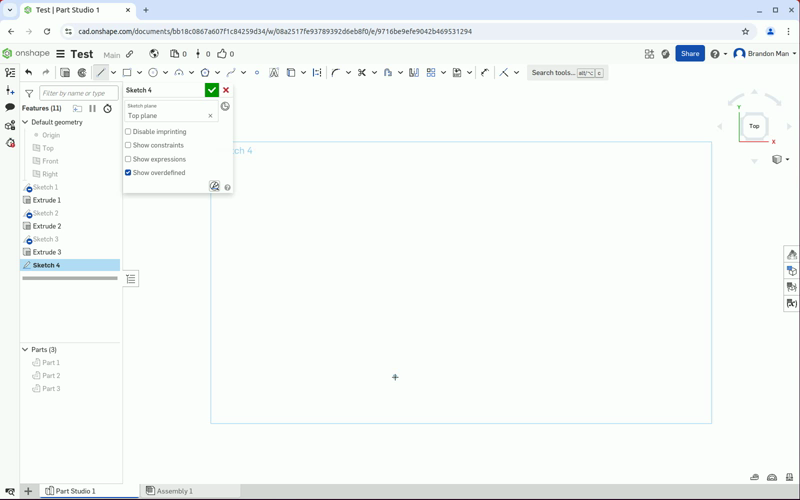
mouse_move(524, 376)
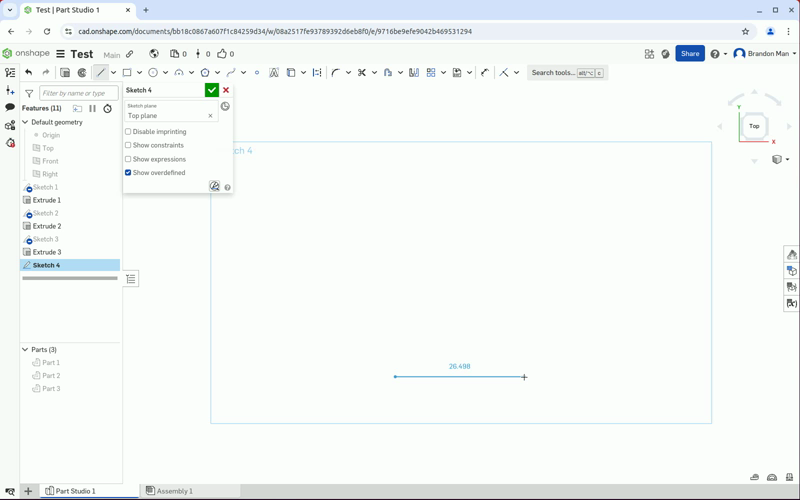
click(524, 376)
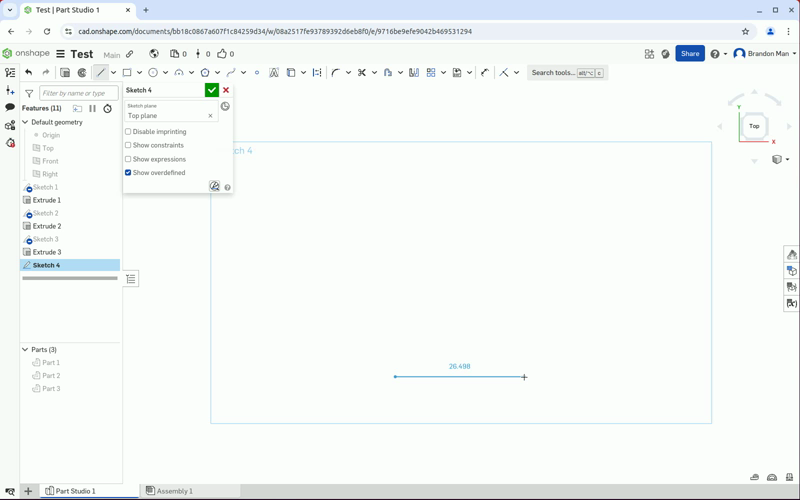
key_up(shift)
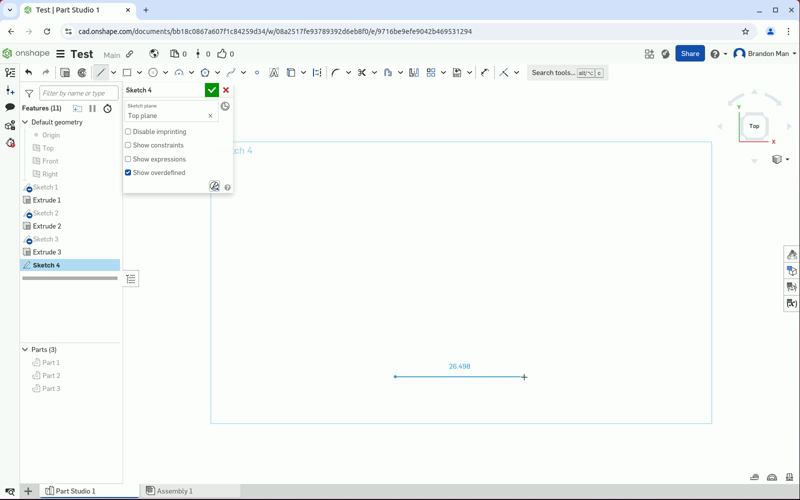
key_down(shift)
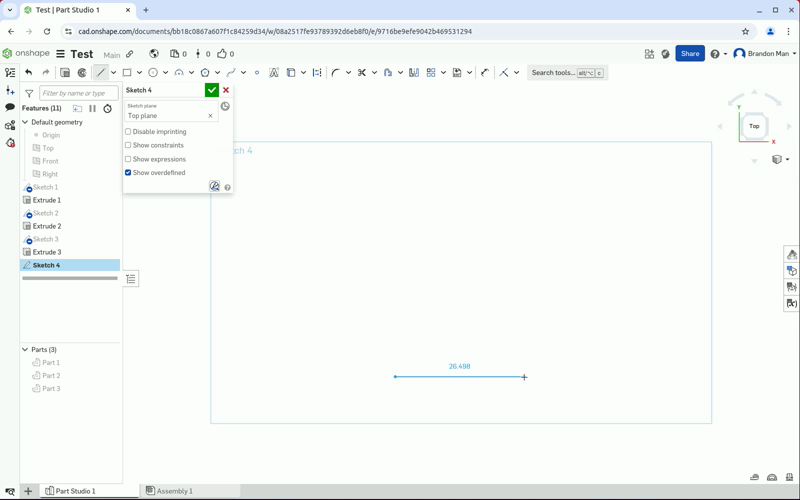
mouse_move(524, 191)
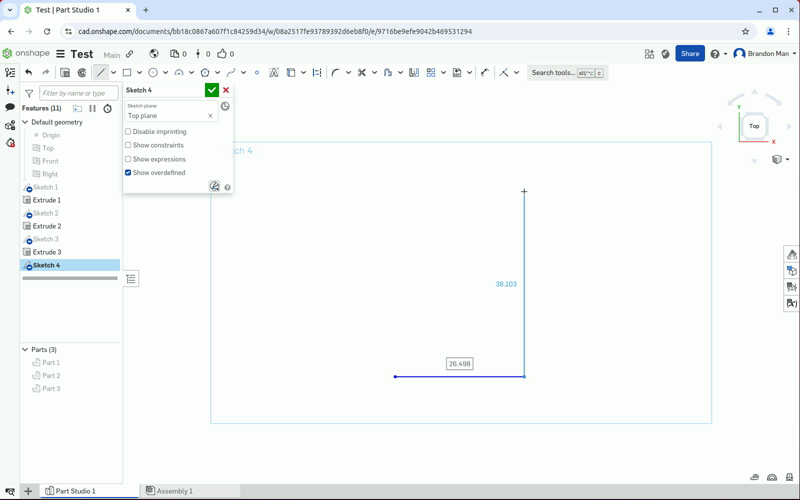
click(524, 191)
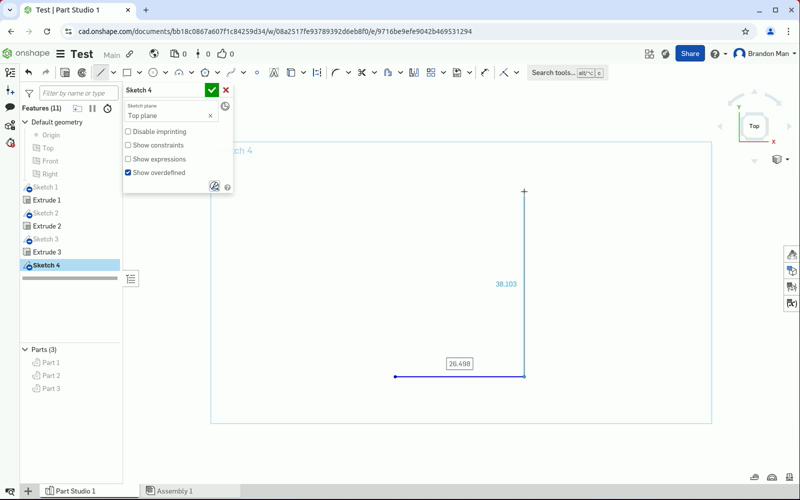
key_up(shift)
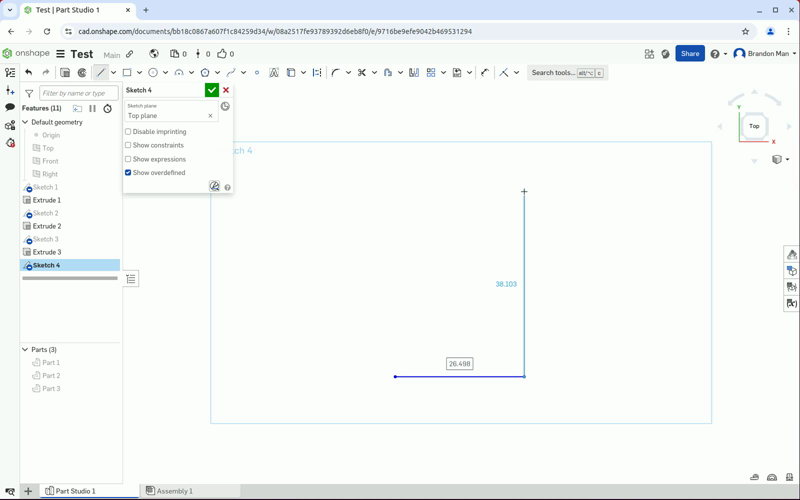
key_down(shift)
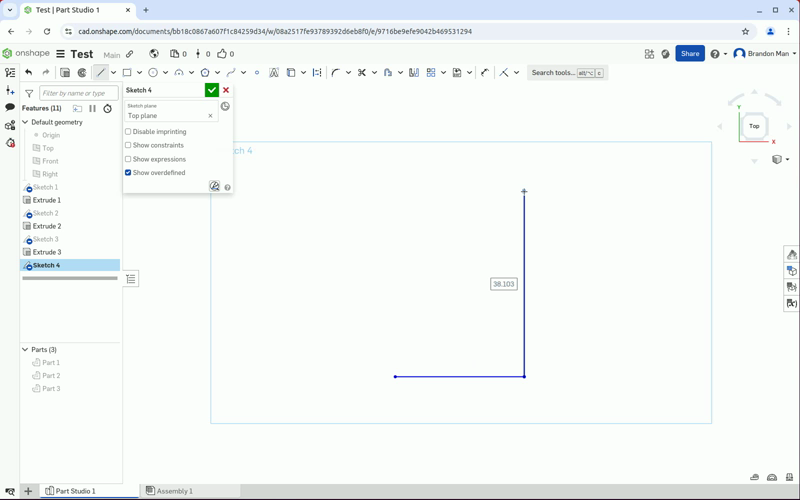
mouse_move(395, 191)
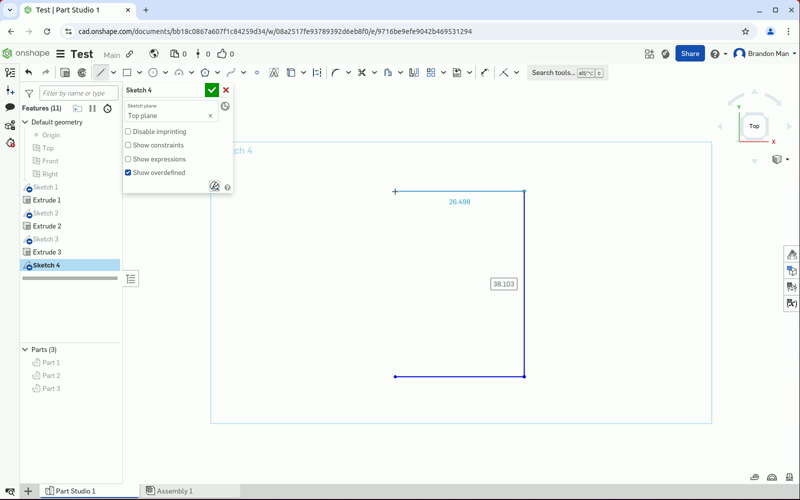
click(395, 191)
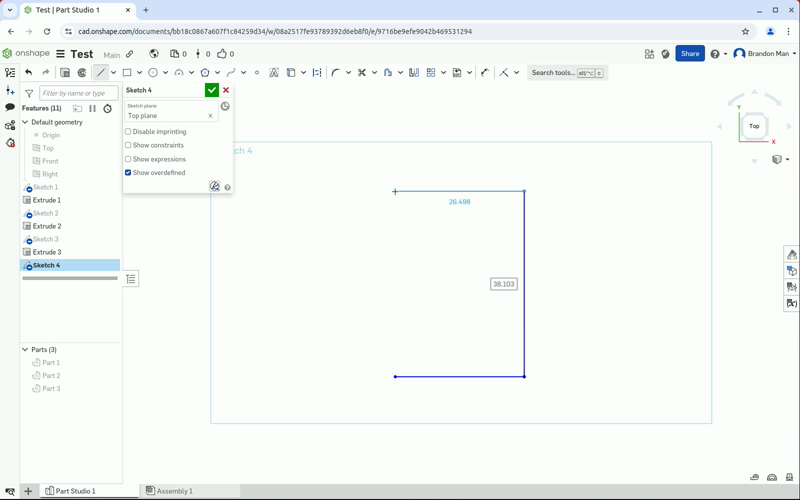
key_up(shift)
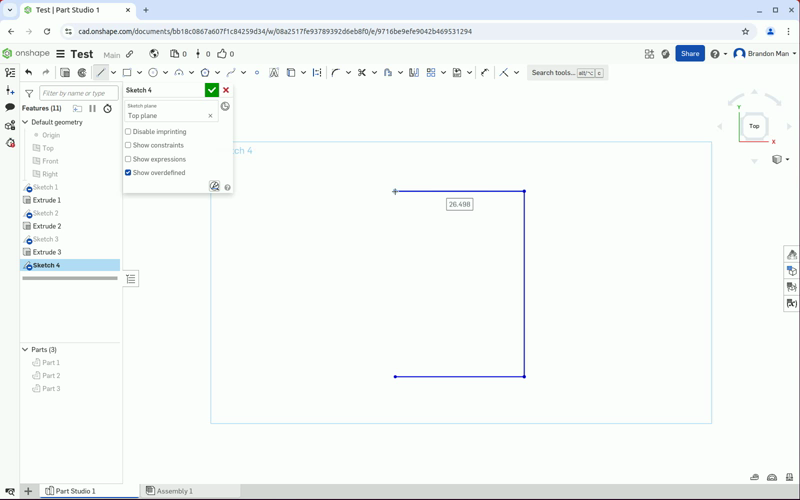
key_down(shift)
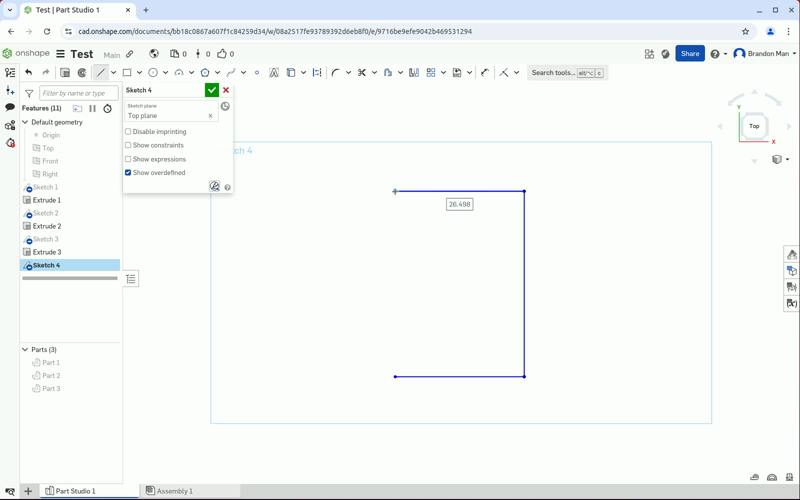
mouse_move(395, 376)
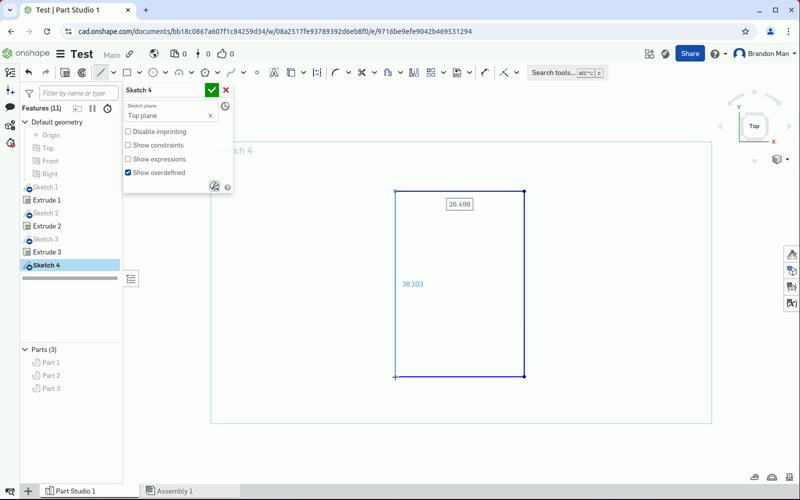
key_up(shift)
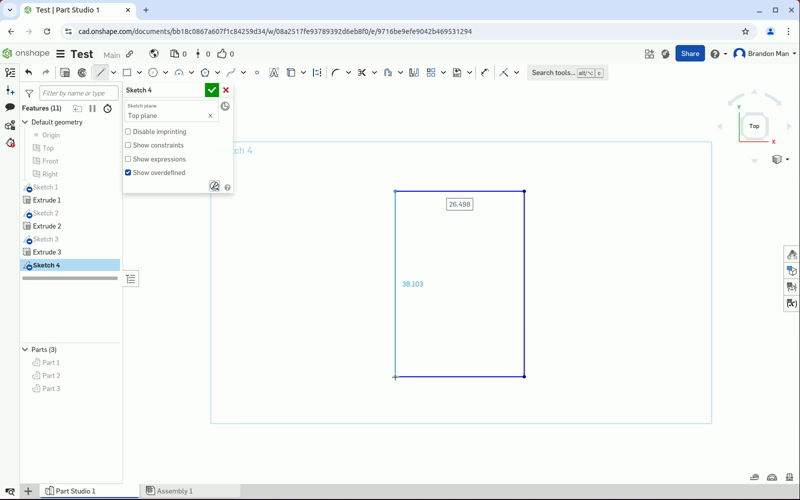
click(395, 376)
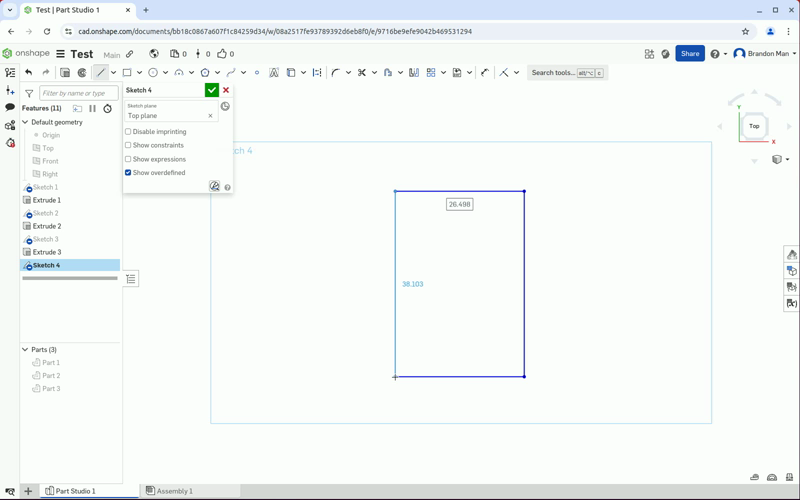
key(esc)
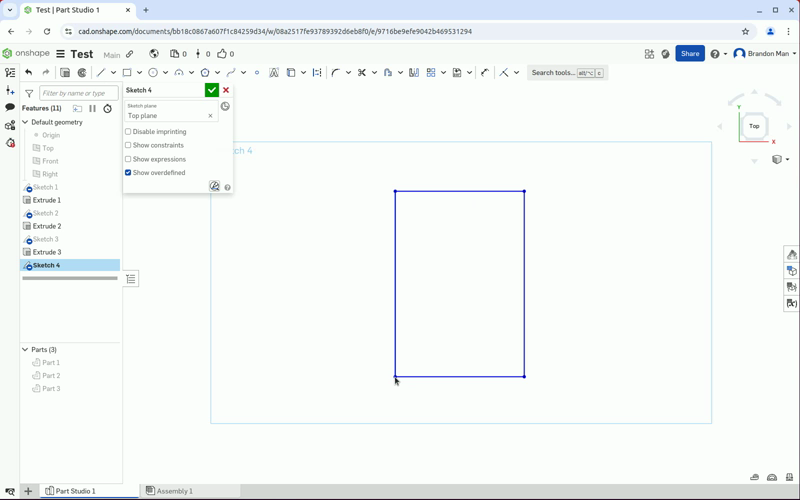
key(l)
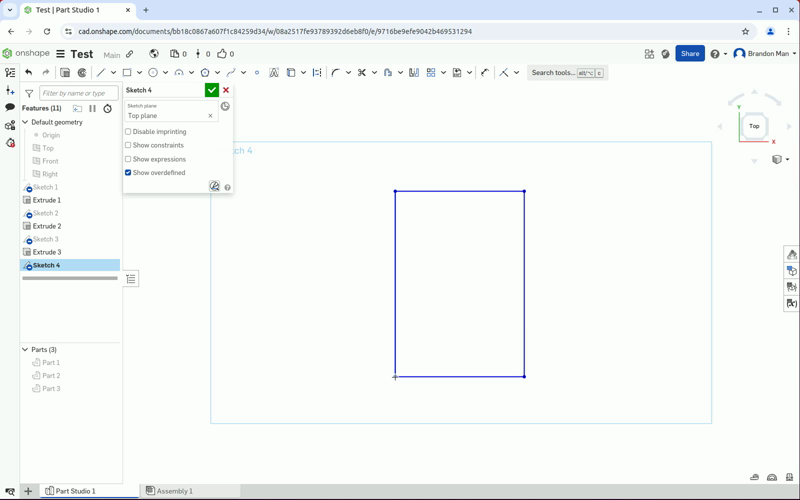
key_down(shift)
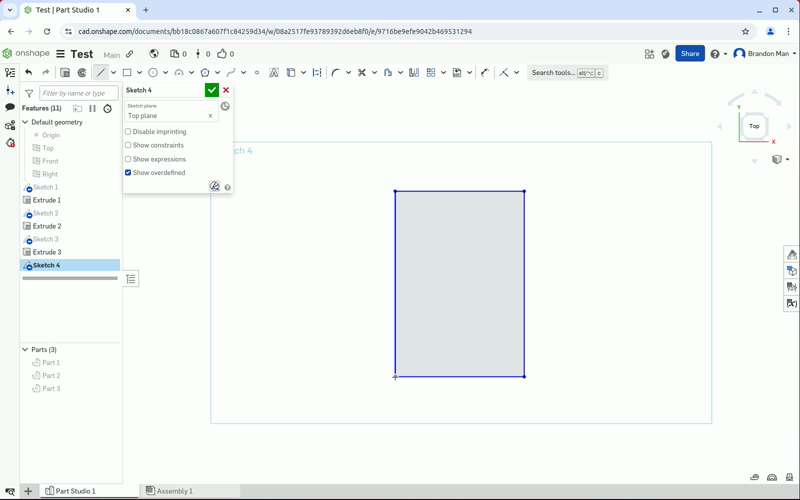
mouse_move(420, 351)
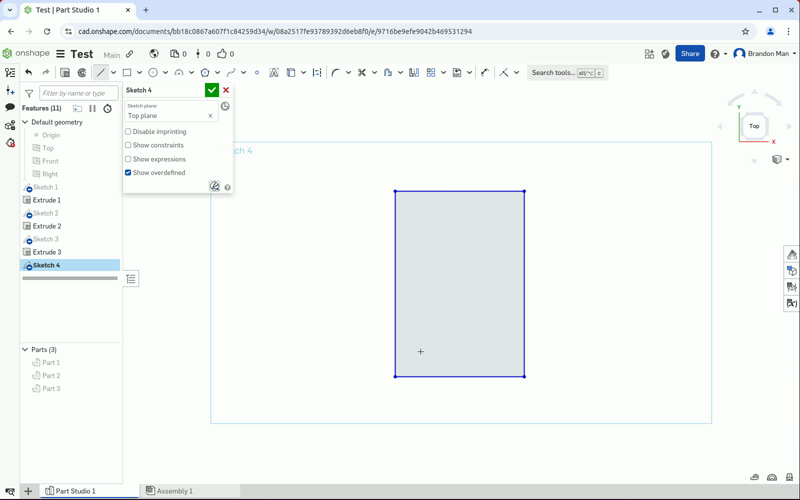
click(420, 351)
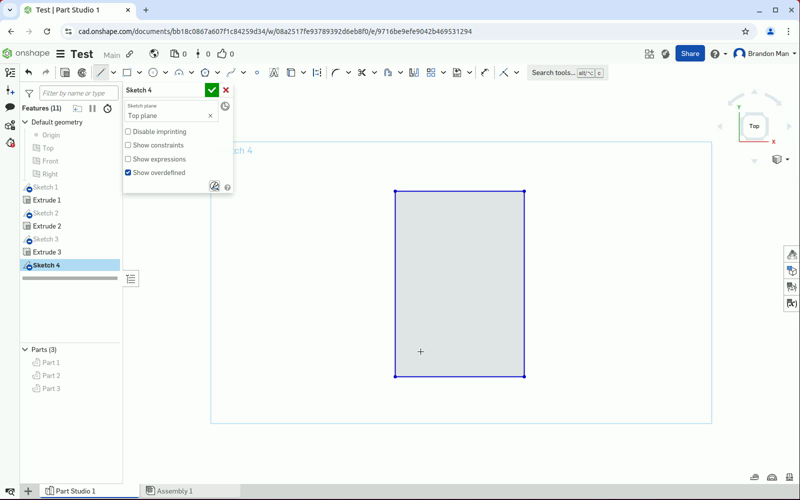
key_up(shift)
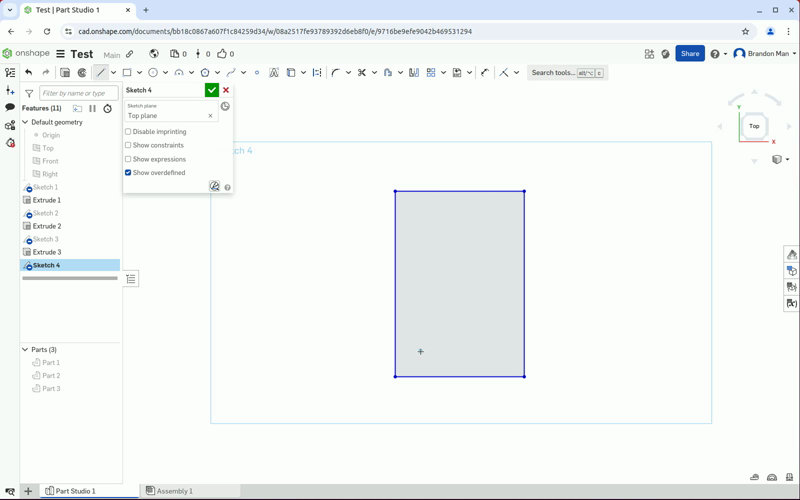
key_down(shift)
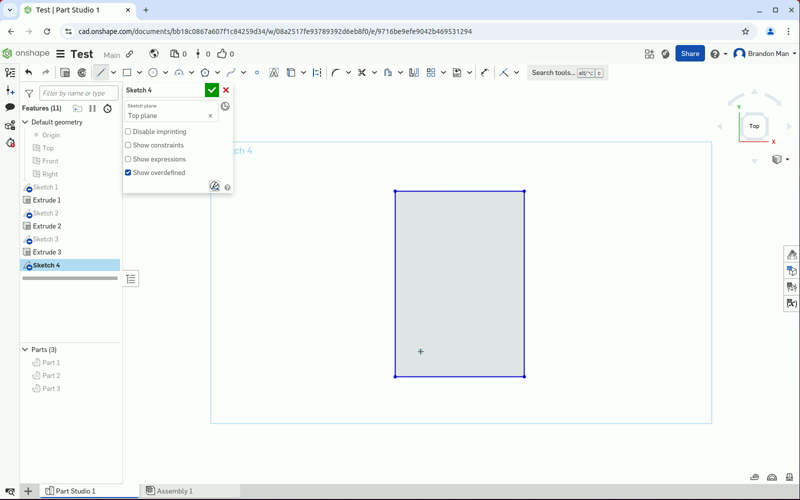
mouse_move(498, 351)
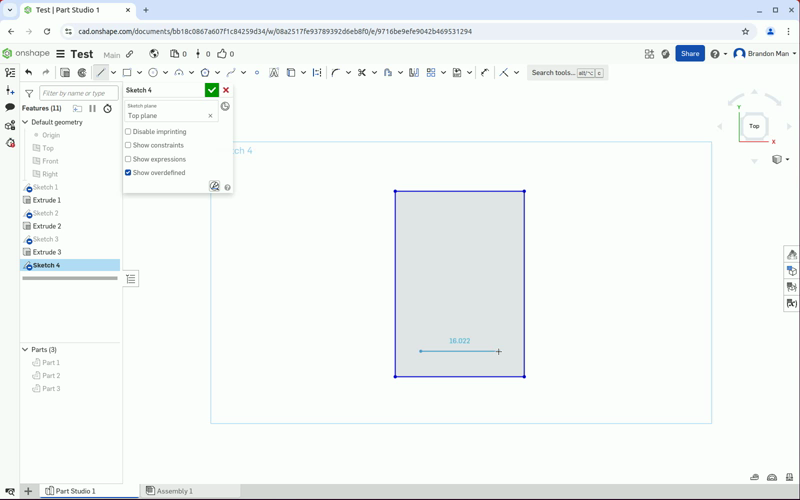
click(498, 351)
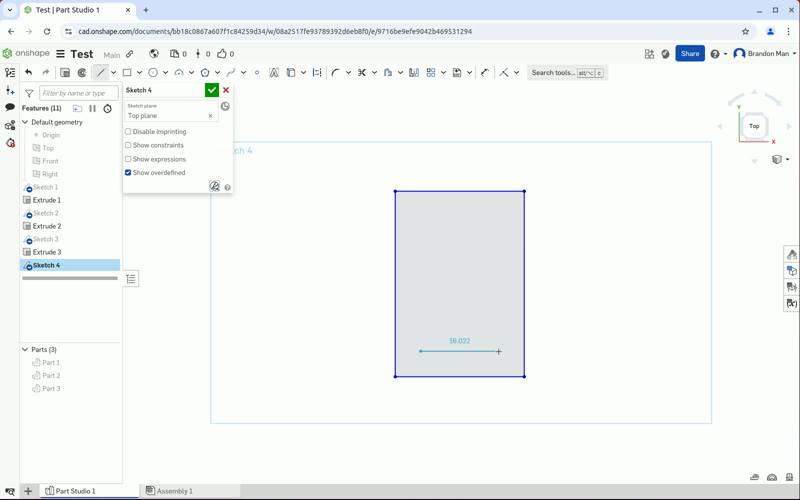
key_up(shift)
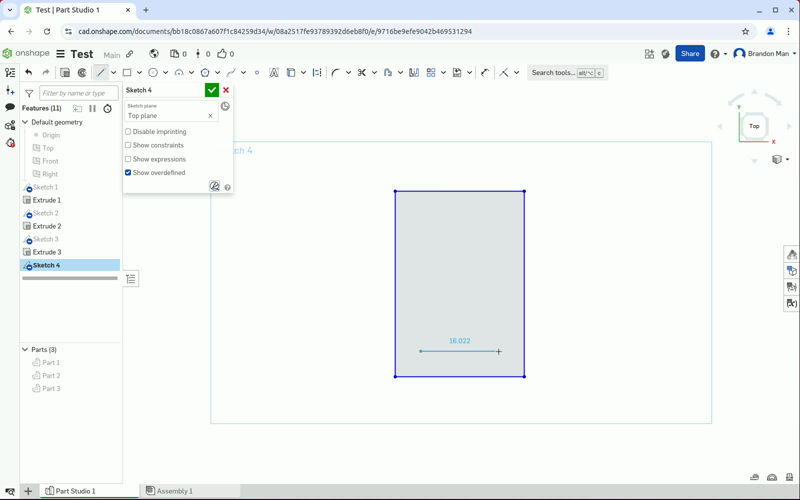
key_down(shift)
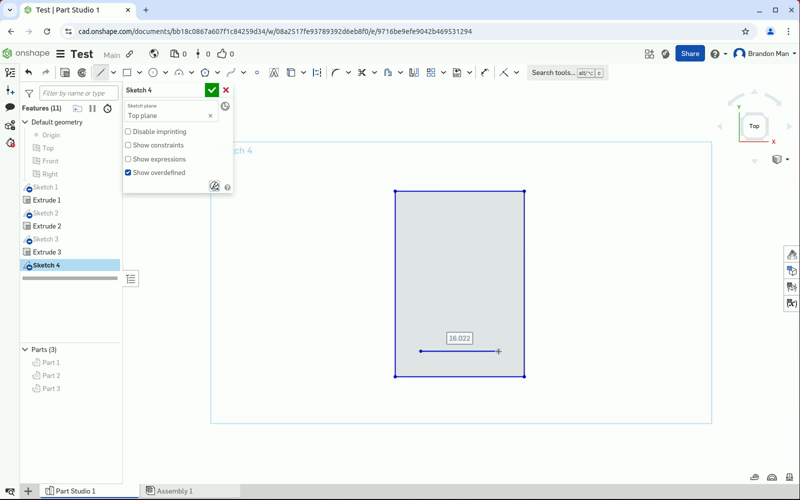
mouse_move(498, 216)
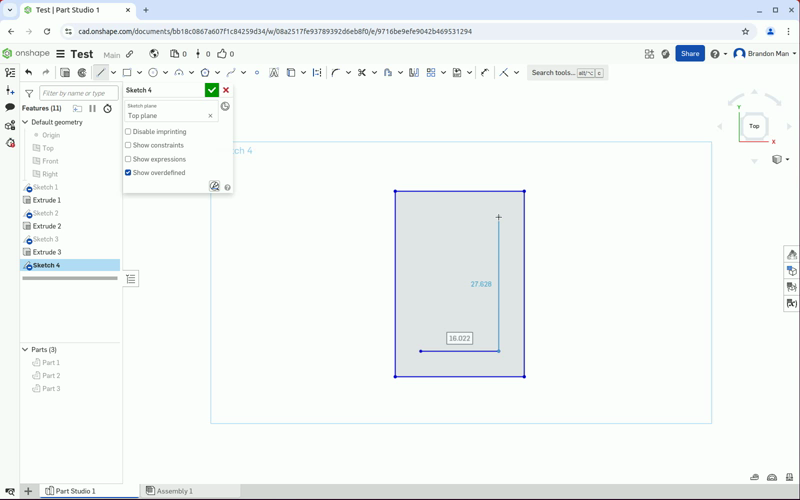
click(498, 216)
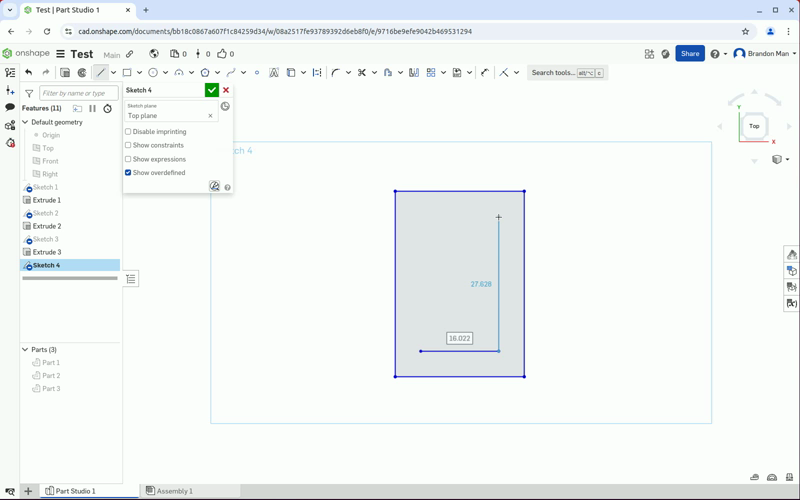
key_up(shift)
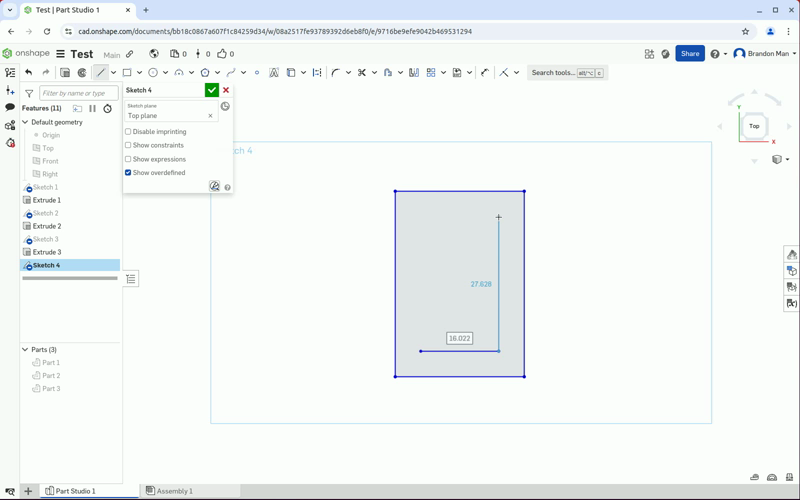
key_down(shift)
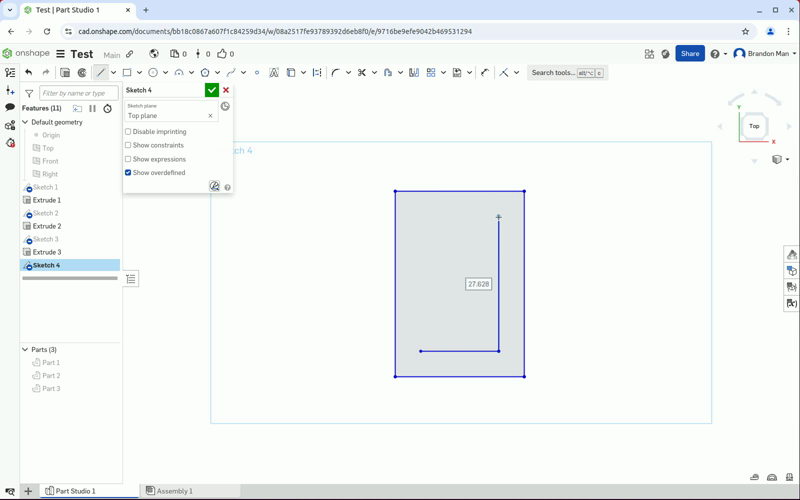
mouse_move(420, 216)
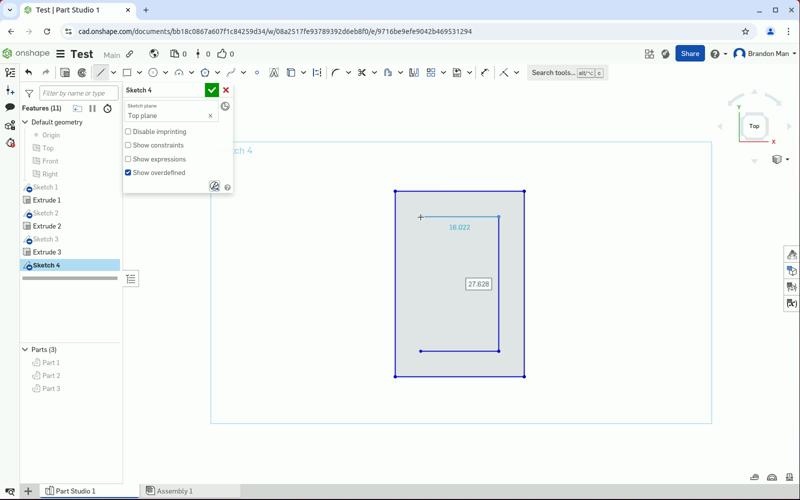
click(420, 216)
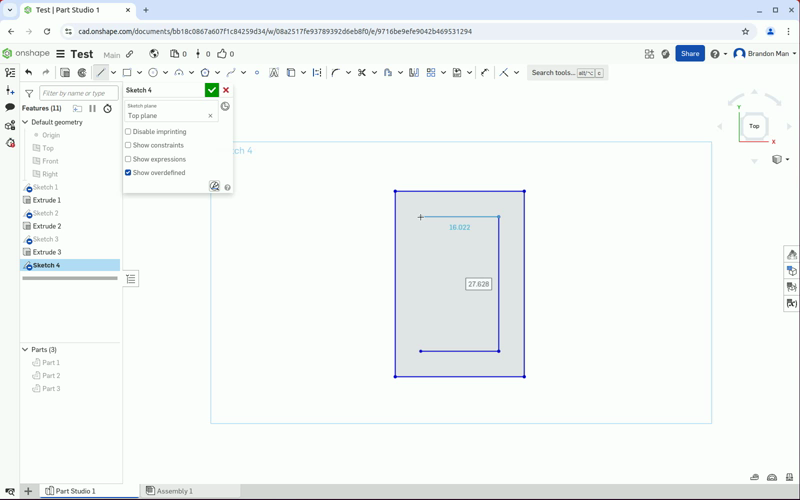
key_up(shift)
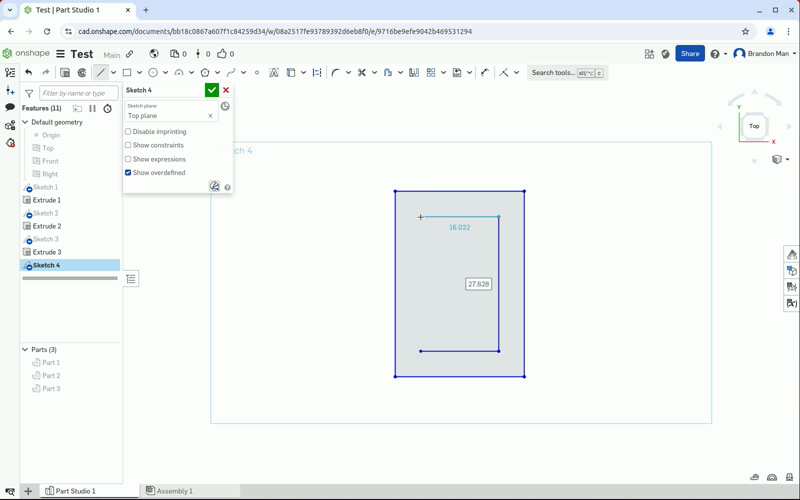
key_down(shift)
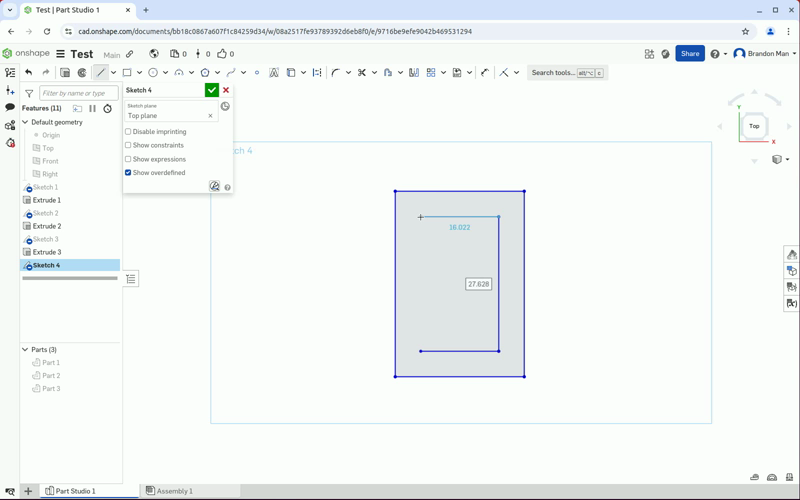
mouse_move(420, 351)
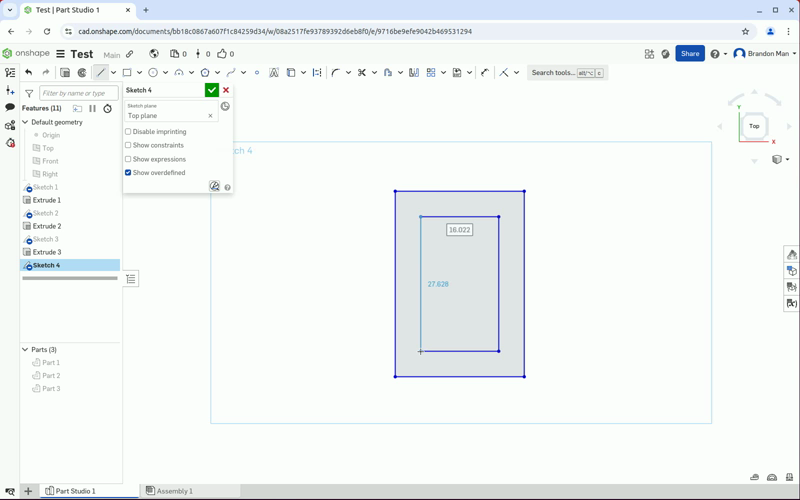
key_up(shift)
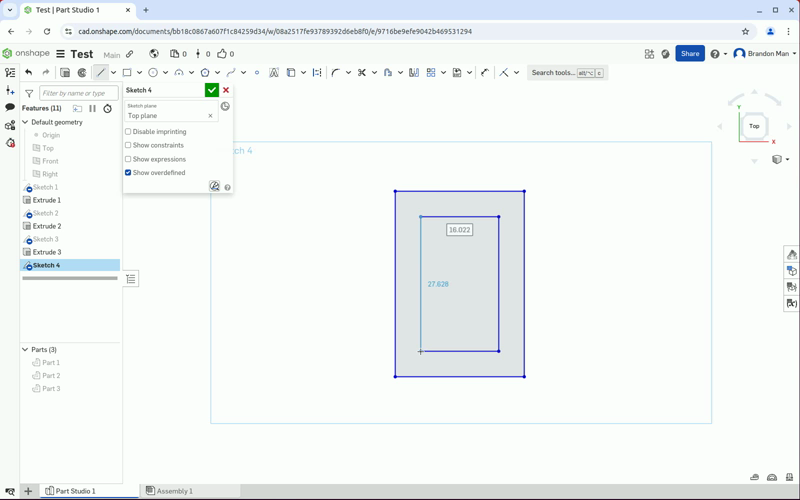
click(420, 351)
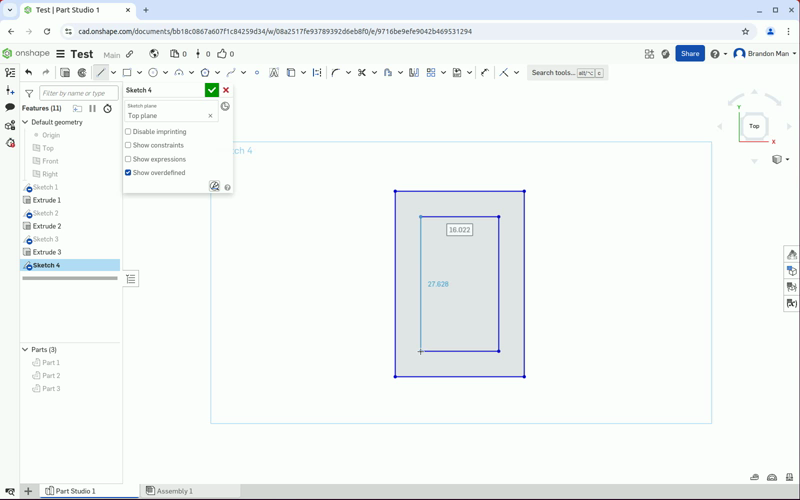
key(esc)
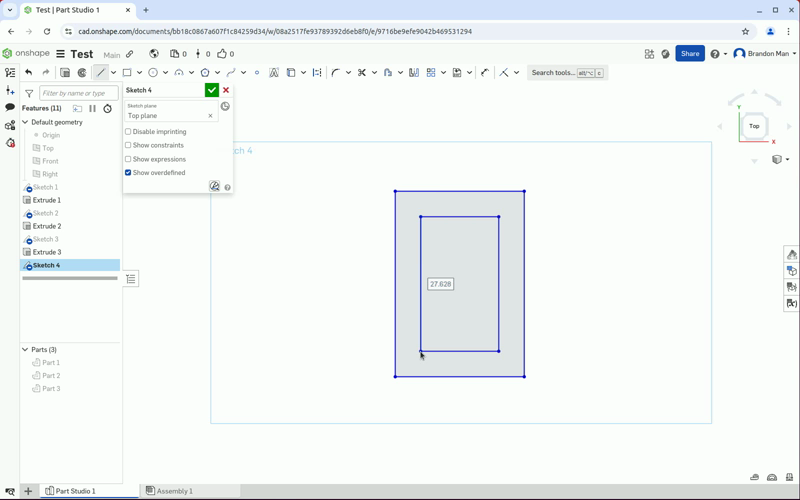
mouse_move(512, 261)
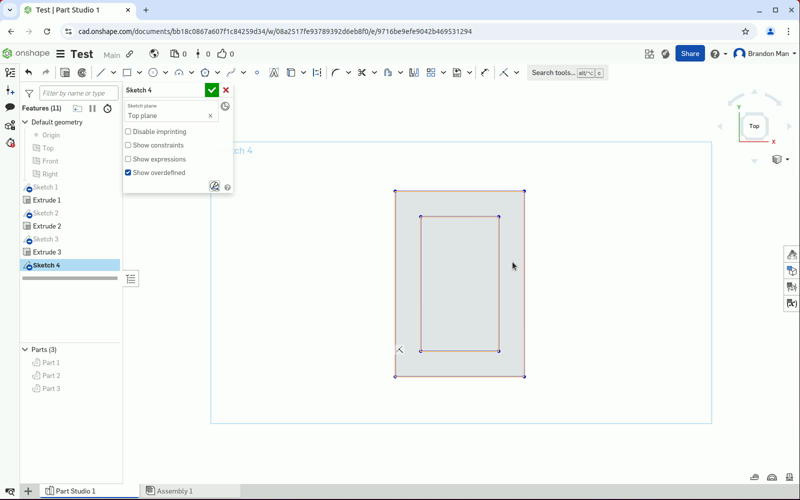
click(512, 261)
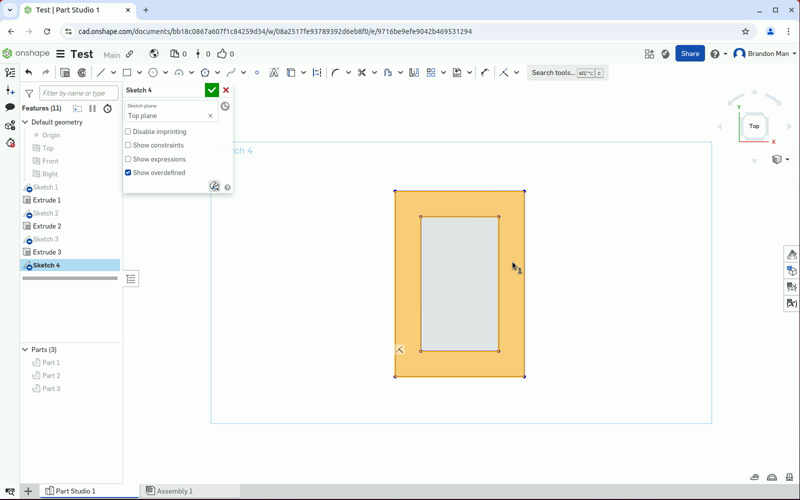
mouse_move(73, 352)
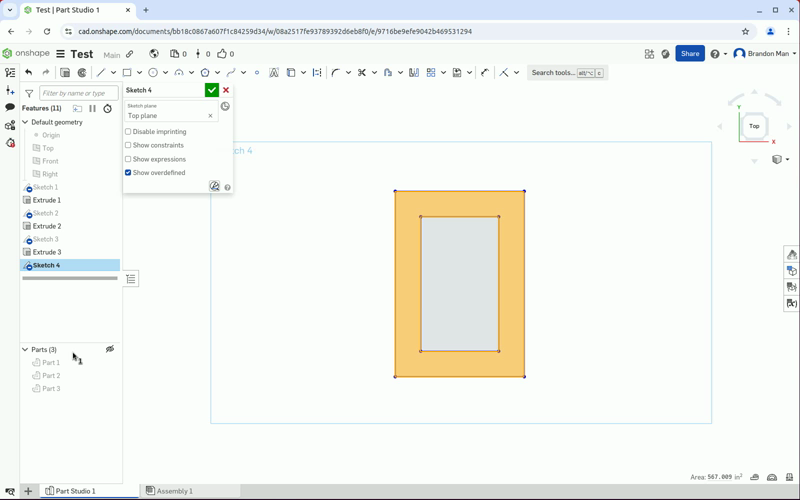
key(shift+y)
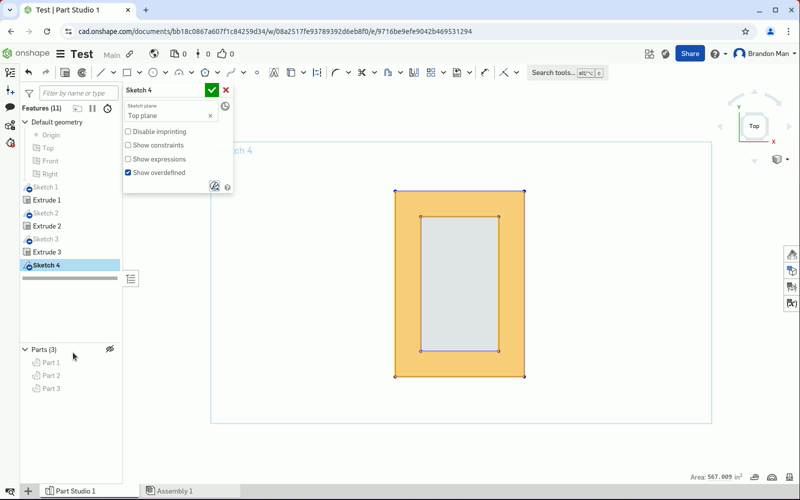
key(shift+e)
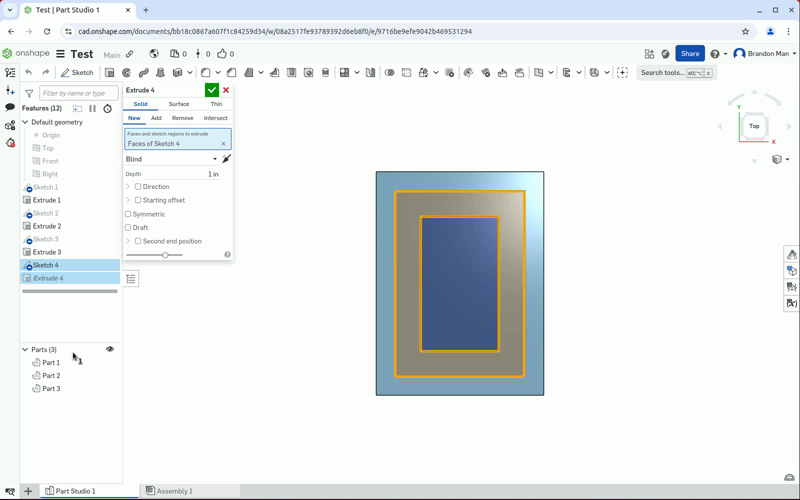
mouse_move(143, 106)
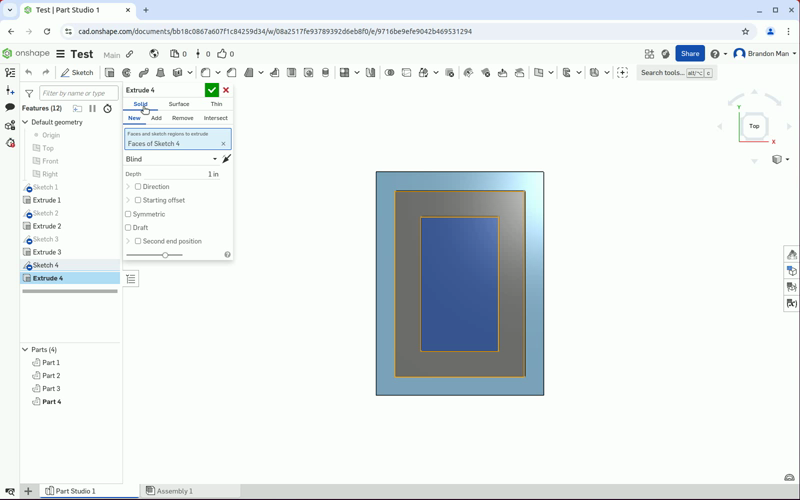
click(143, 106)
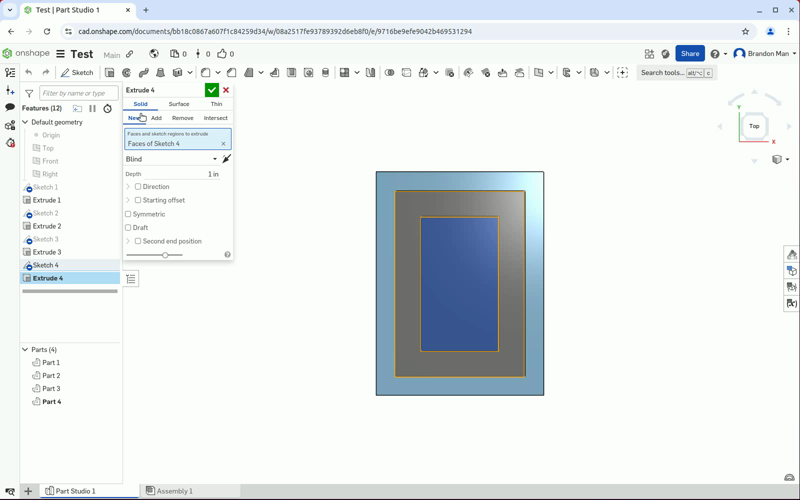
mouse_move(137, 120)
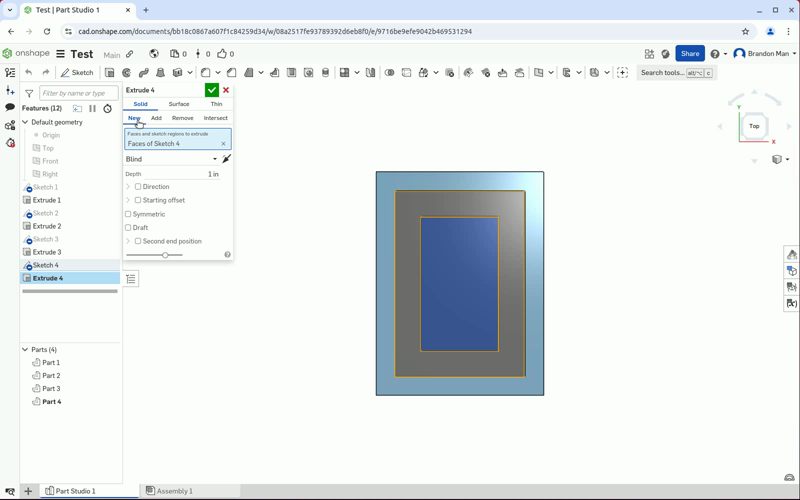
click(137, 120)
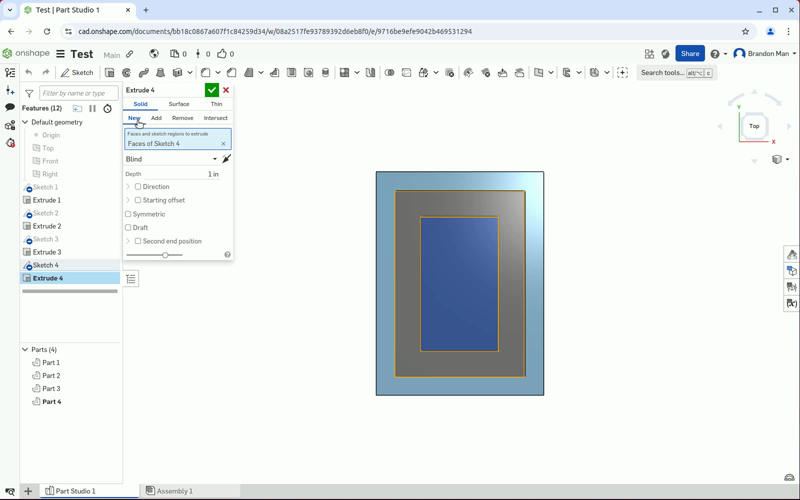
key(tab, 4)
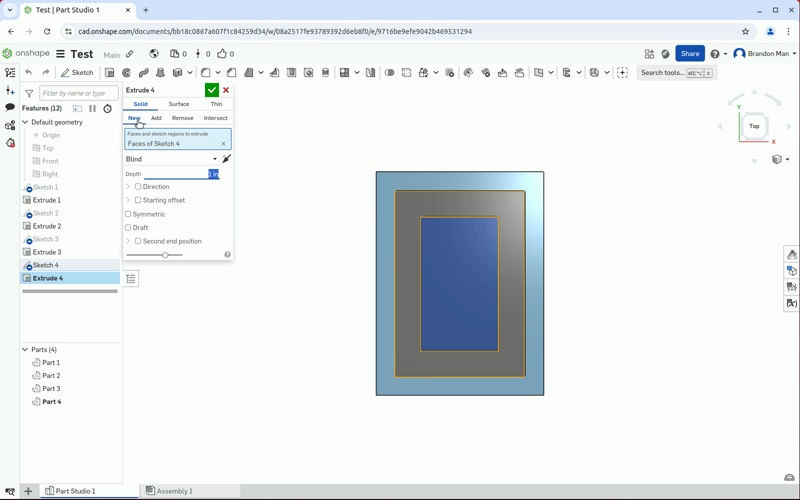
text(-11.554)
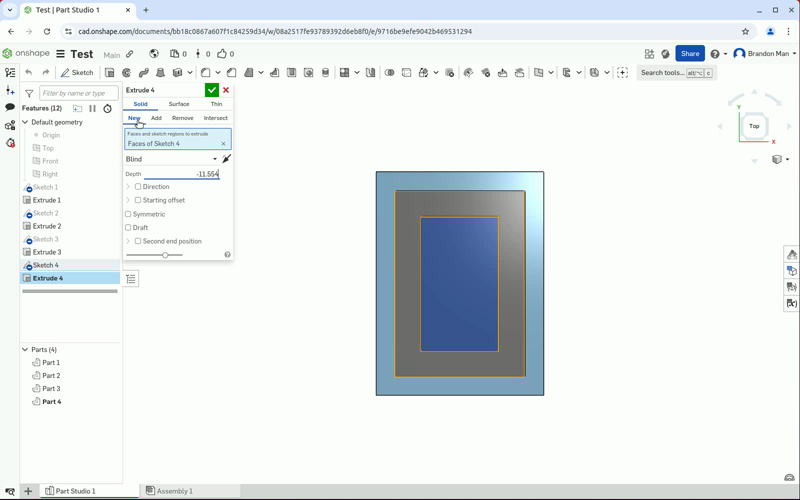
key(enter)
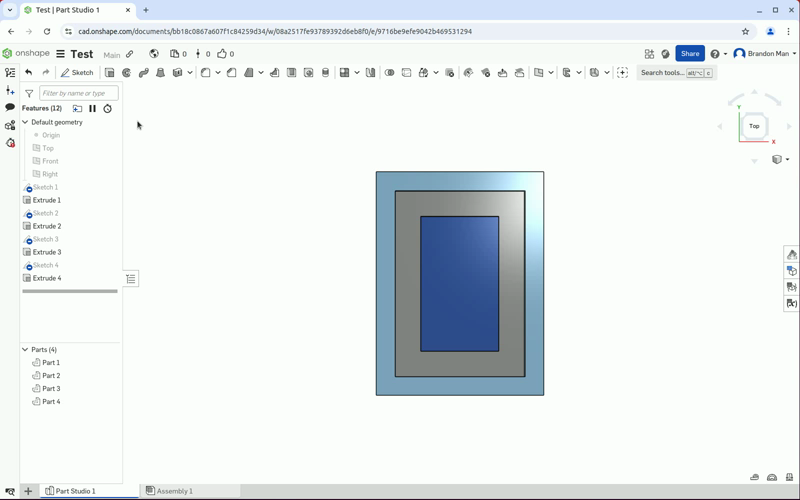
key(shift+h)
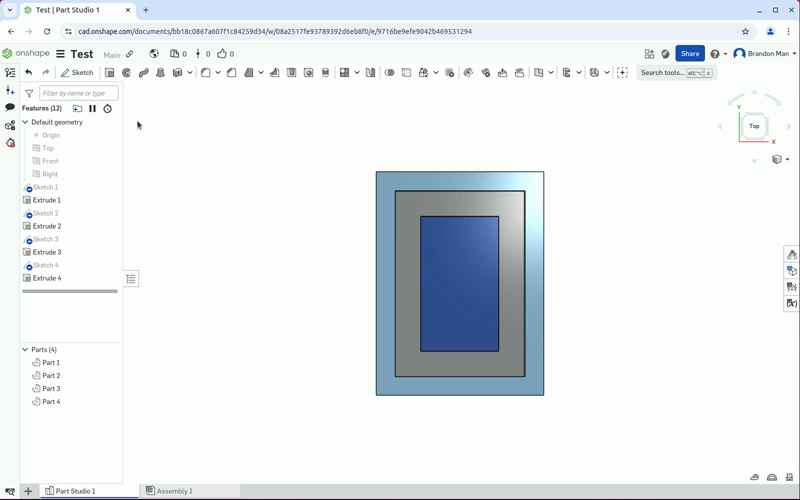
key(shift+h)
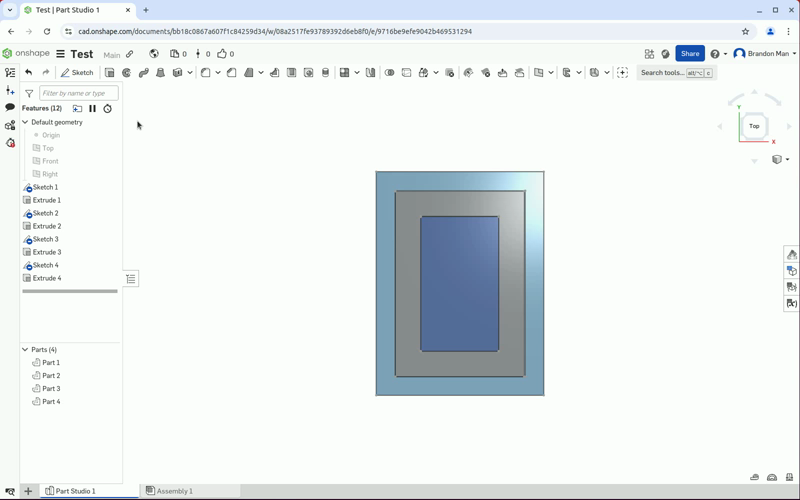
key(shift+7)
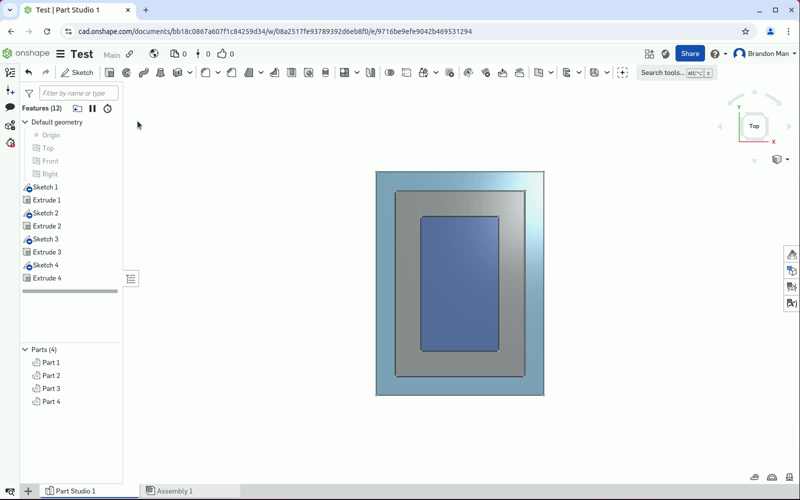
key(up, 3)
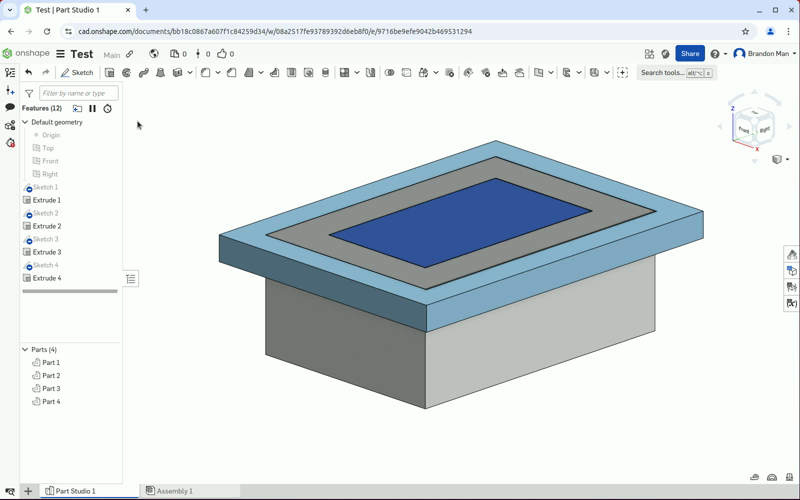
key(left, 3)
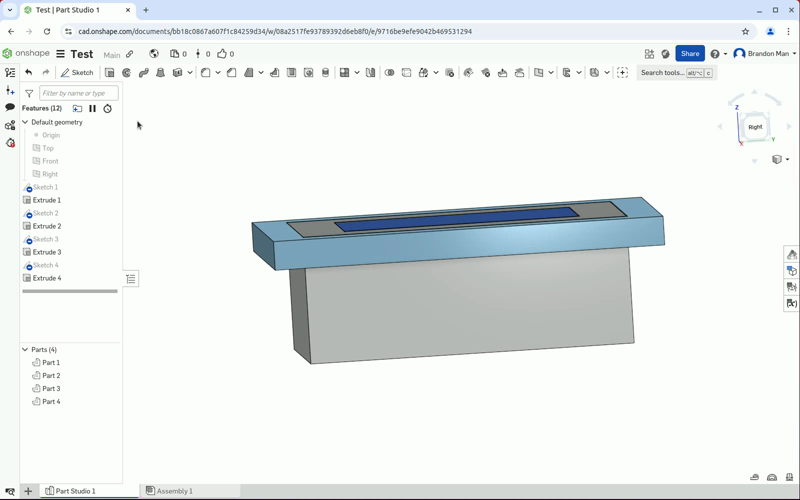
key(right, 3)
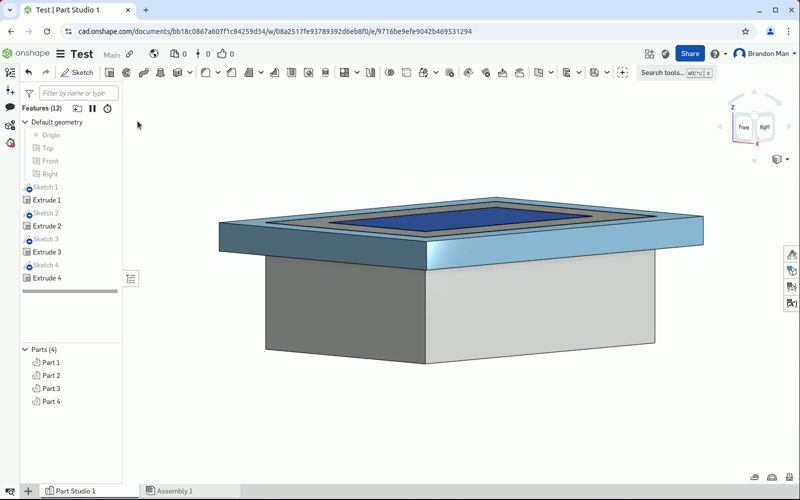
key(down, 3)
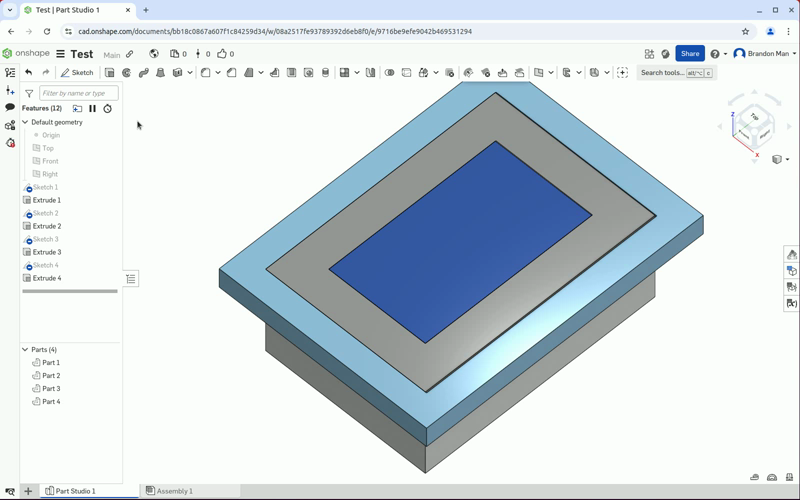
mouse_move(73, 189)
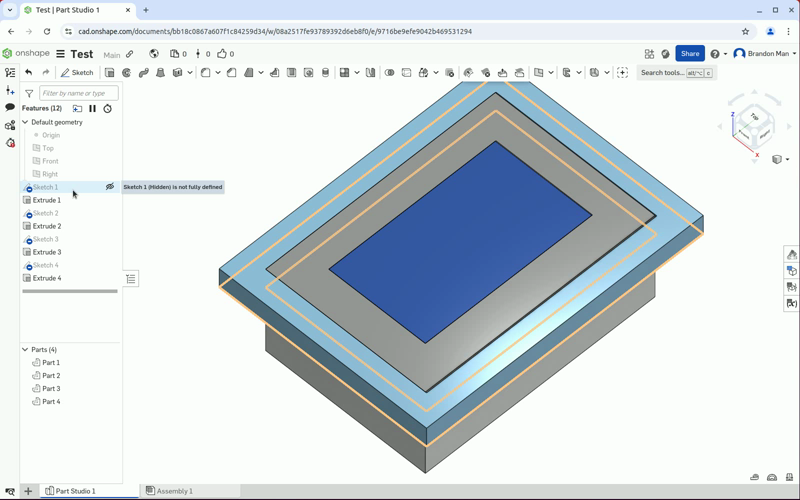
click(73, 189)